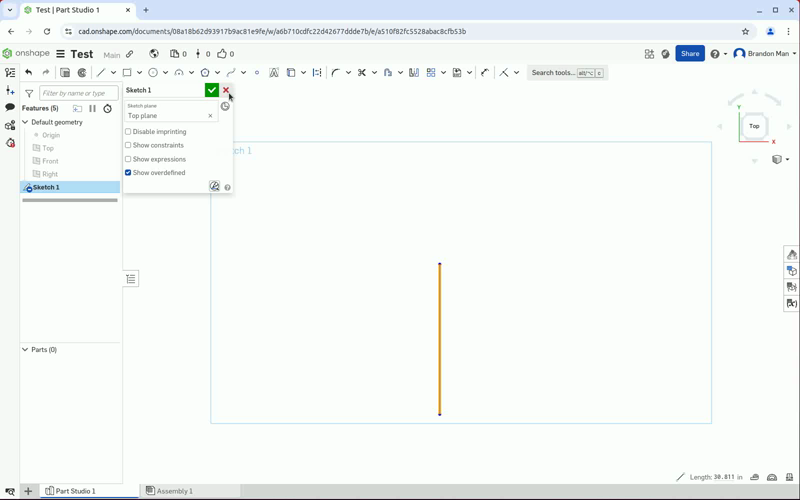
key(shift+h)
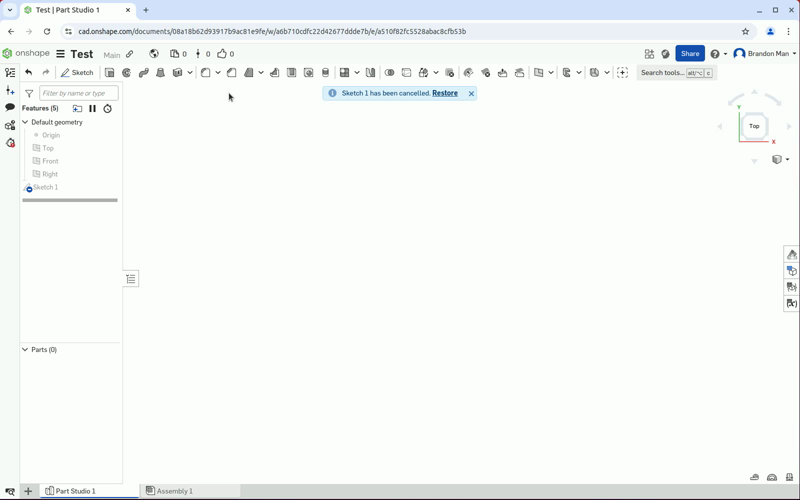
mouse_move(73, 352)
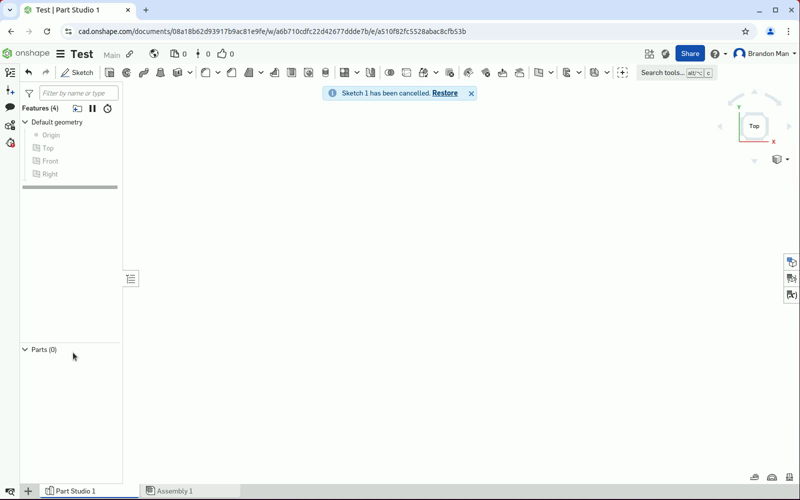
key(y)
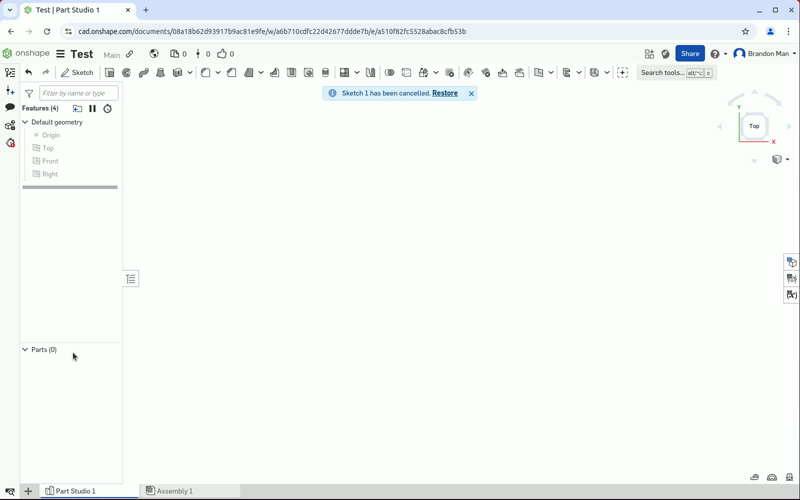
key(shift+p)
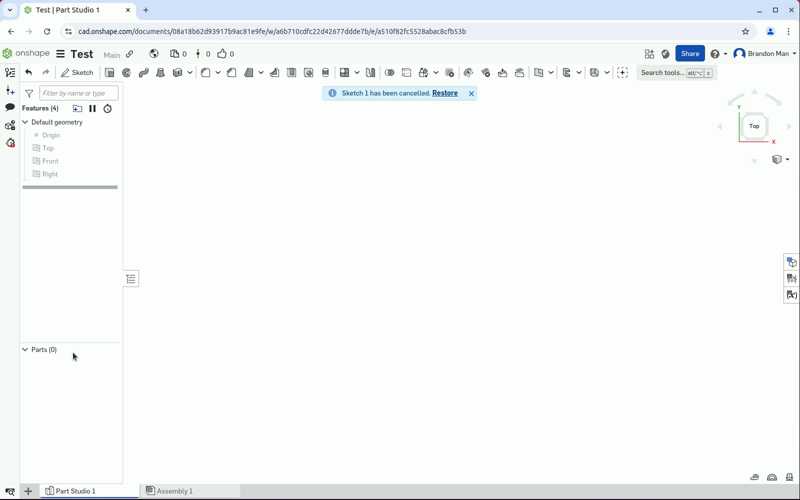
key(space)
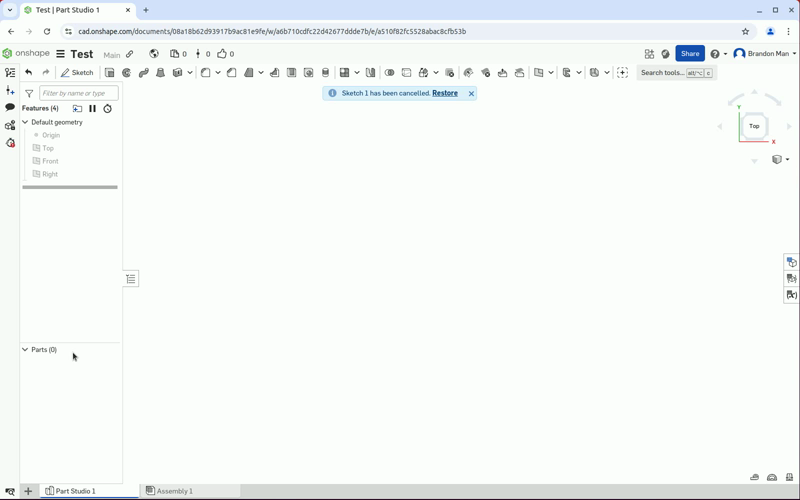
key_down(shift)
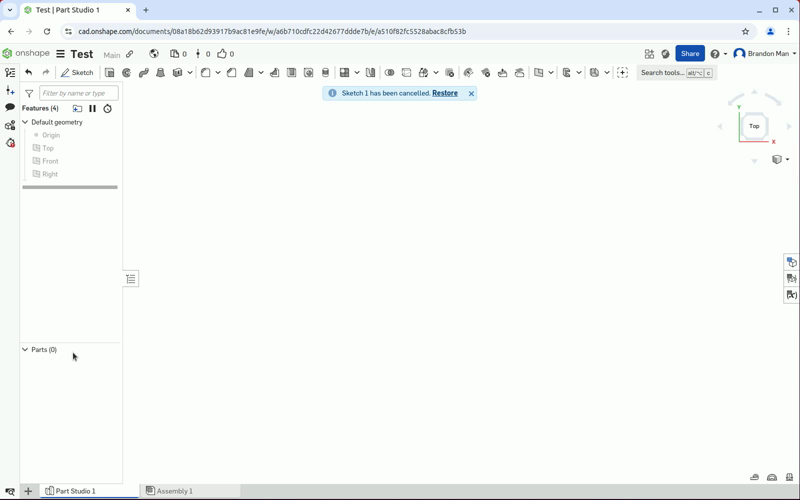
key(up)
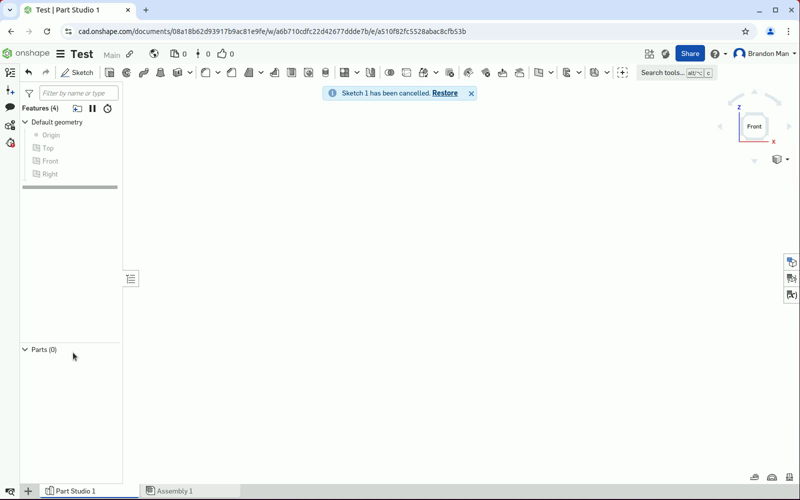
key_up(shift)
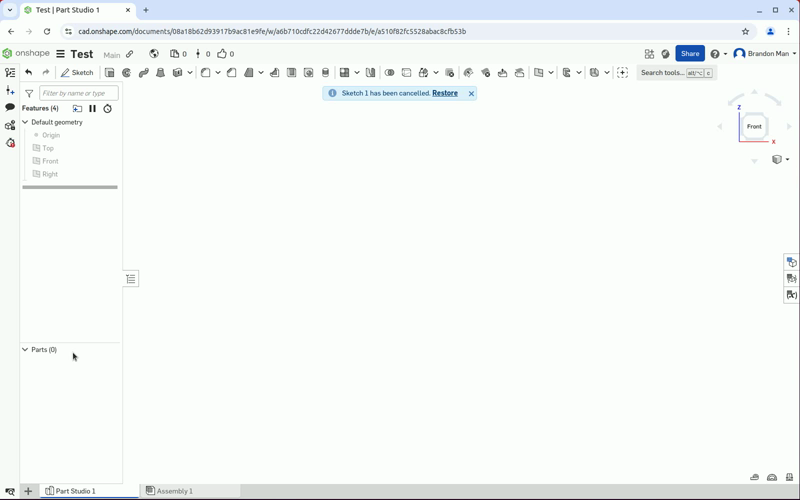
mouse_move(73, 352)
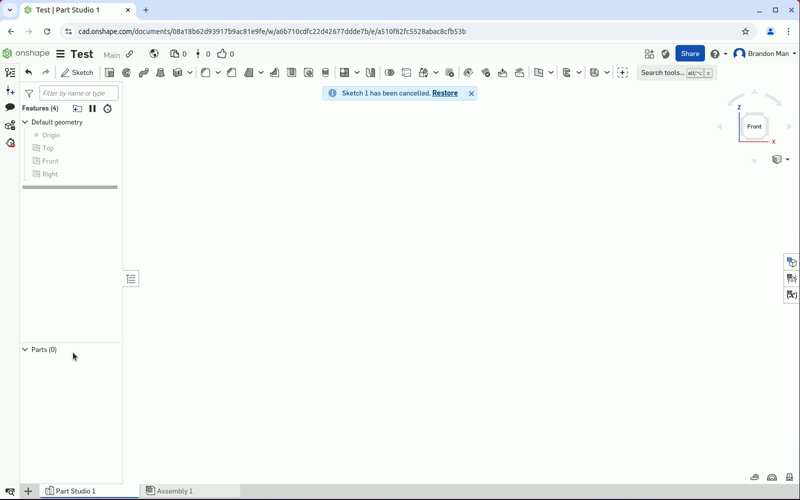
key(shift+y)
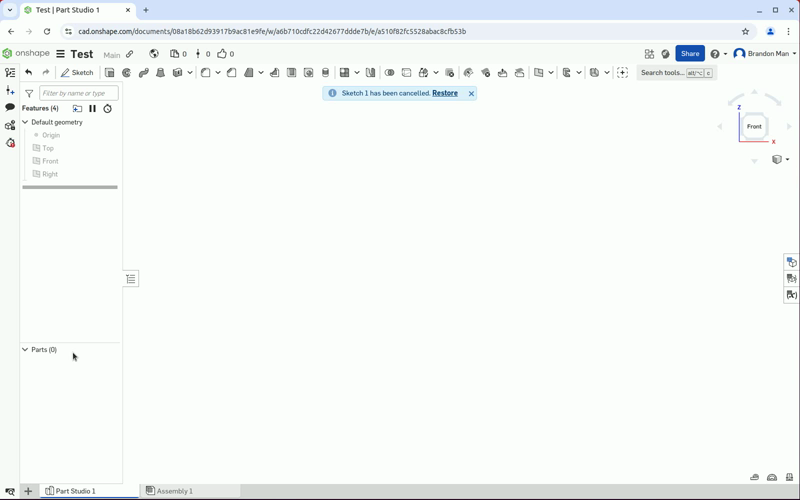
key(shift+s)
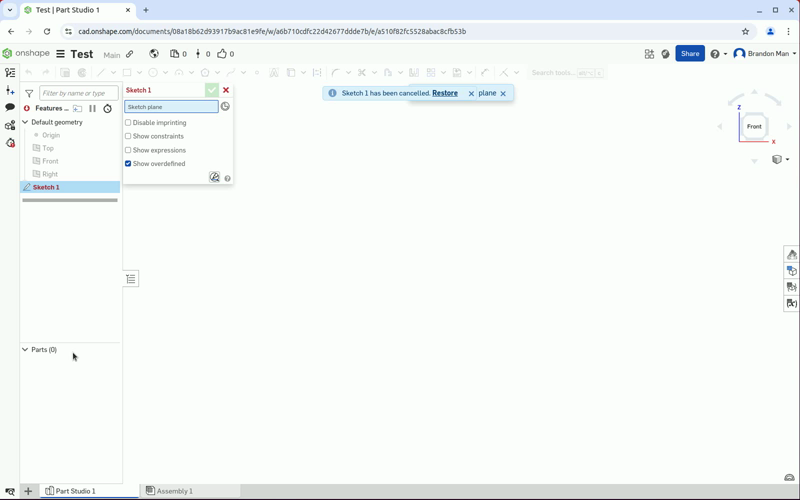
mouse_move(73, 163)
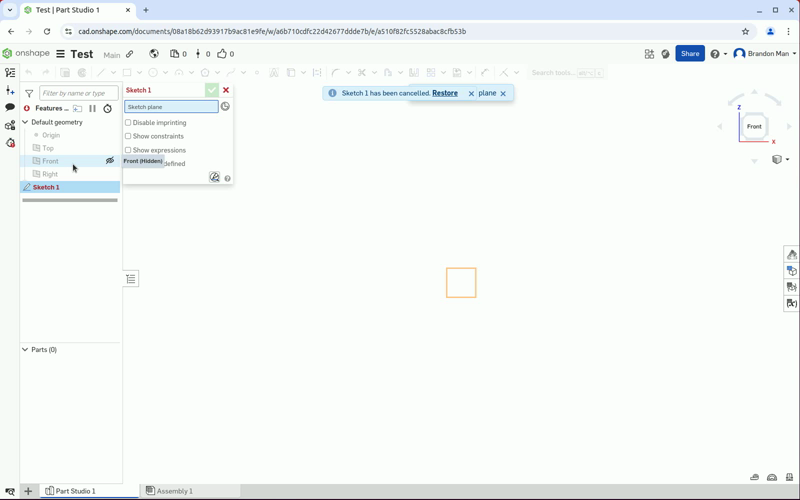
click(73, 163)
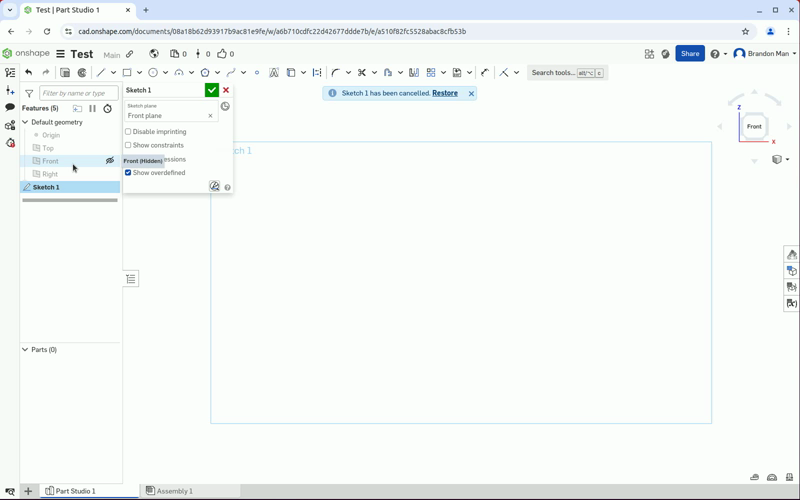
mouse_move(73, 352)
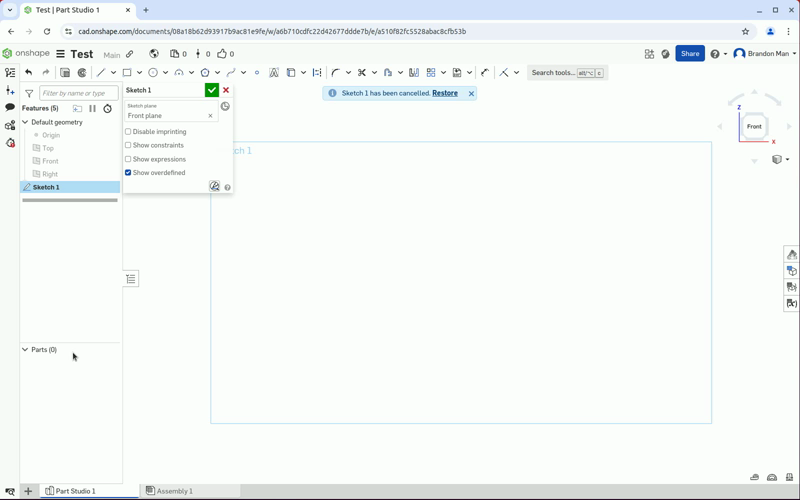
key(y)
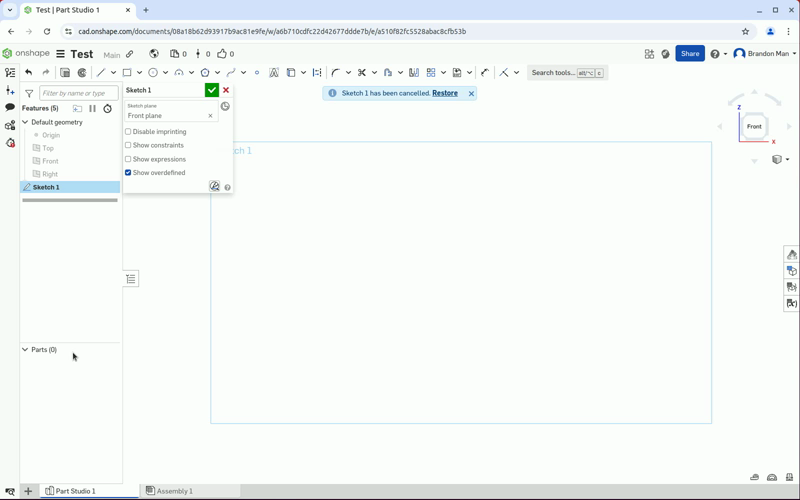
key(l)
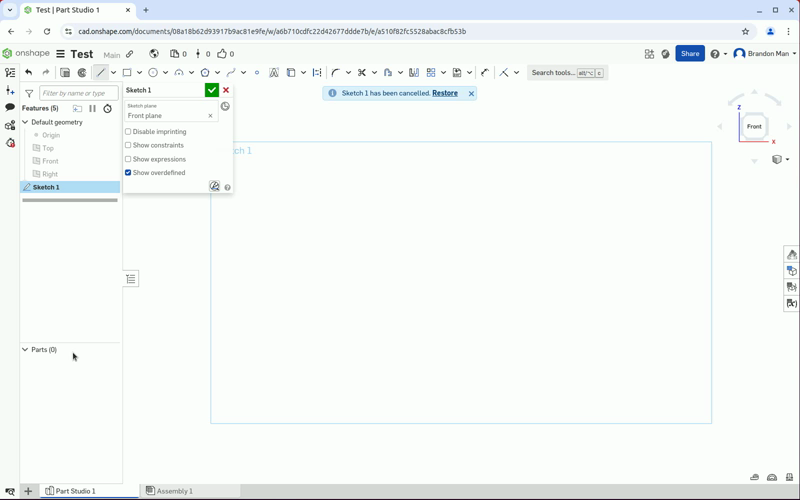
key_down(shift)
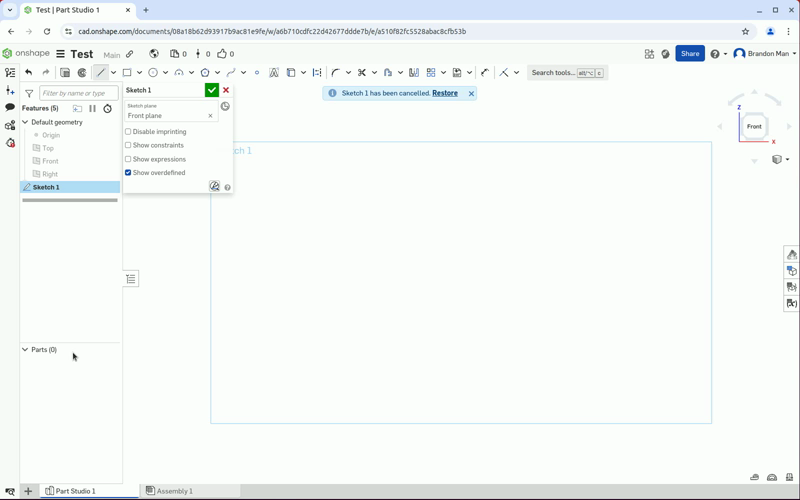
mouse_move(374, 179)
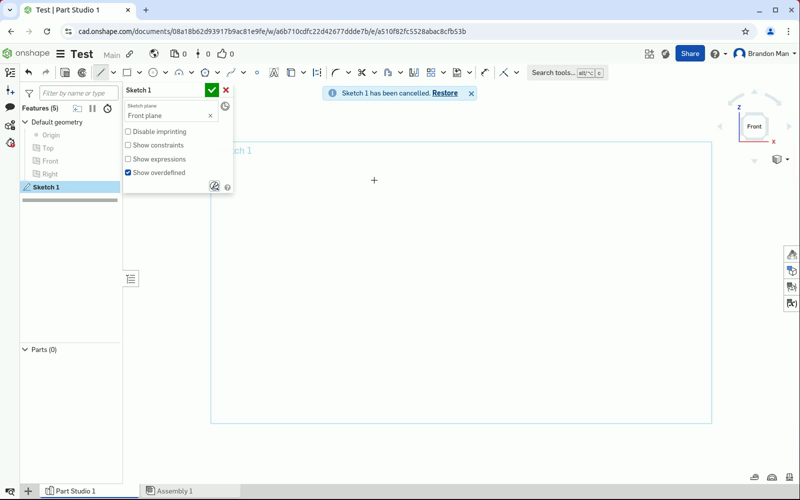
click(374, 179)
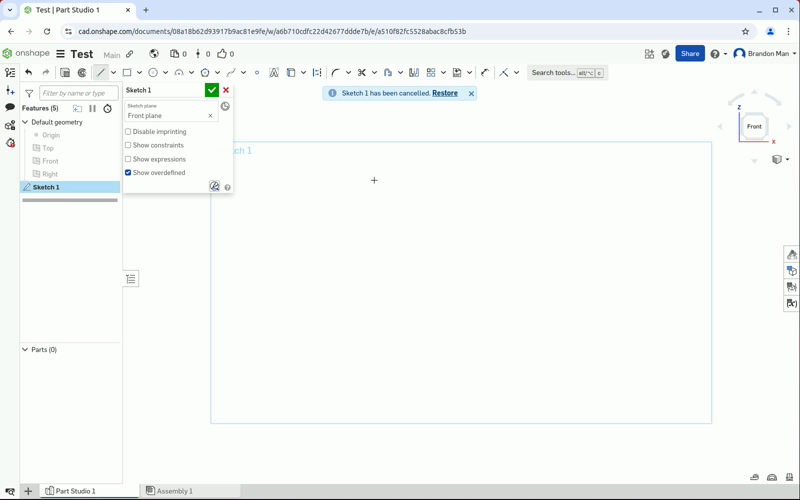
key_up(shift)
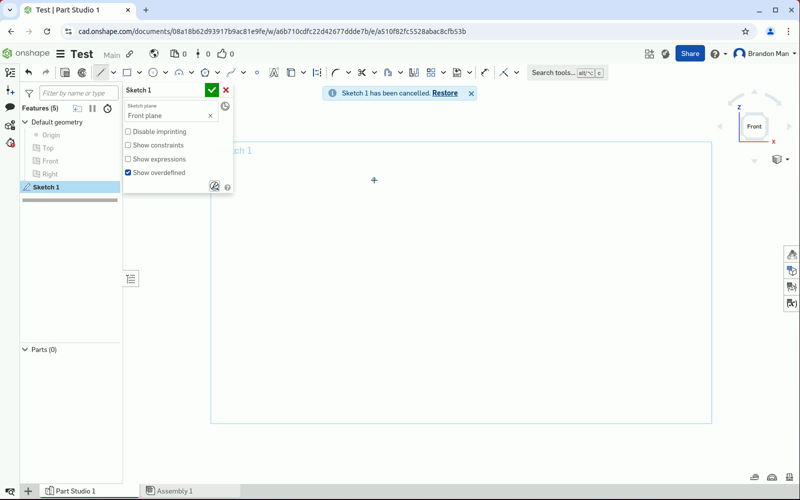
key_down(shift)
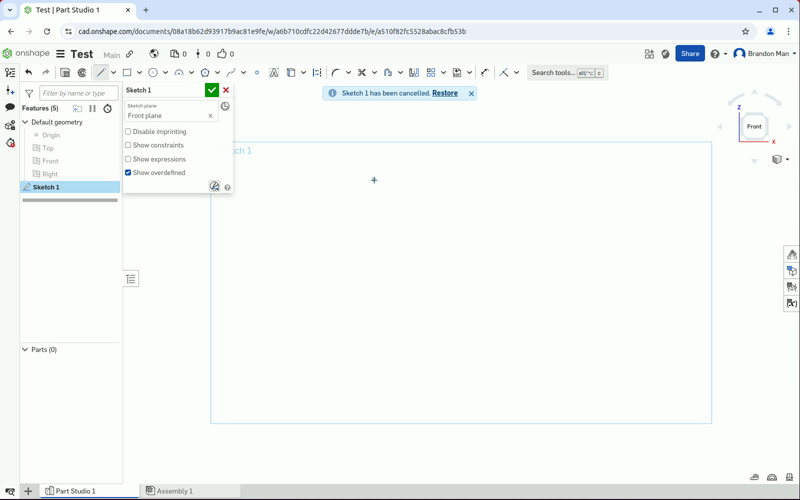
mouse_move(404, 179)
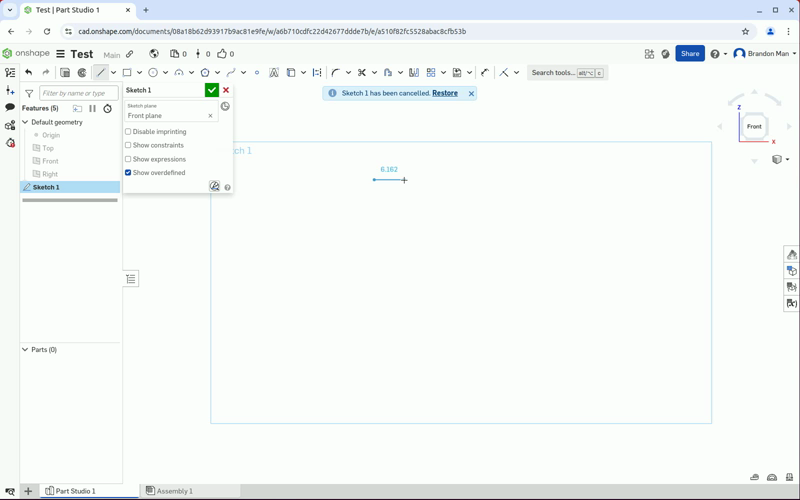
mouse_move(420, 179)
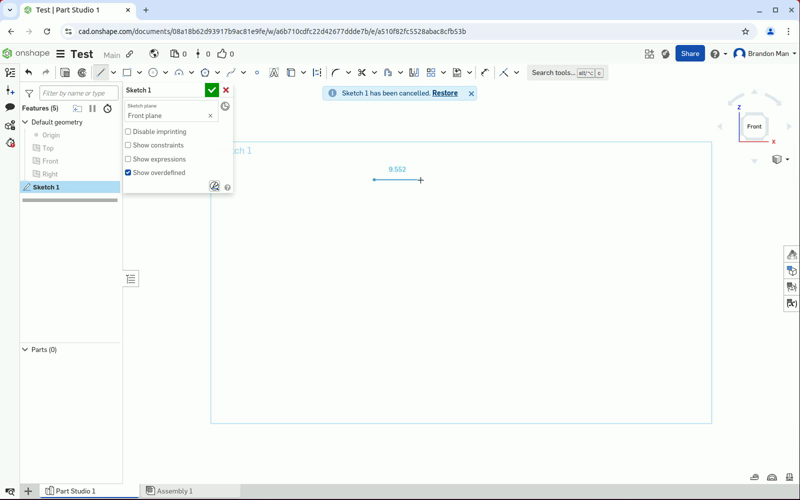
click(420, 179)
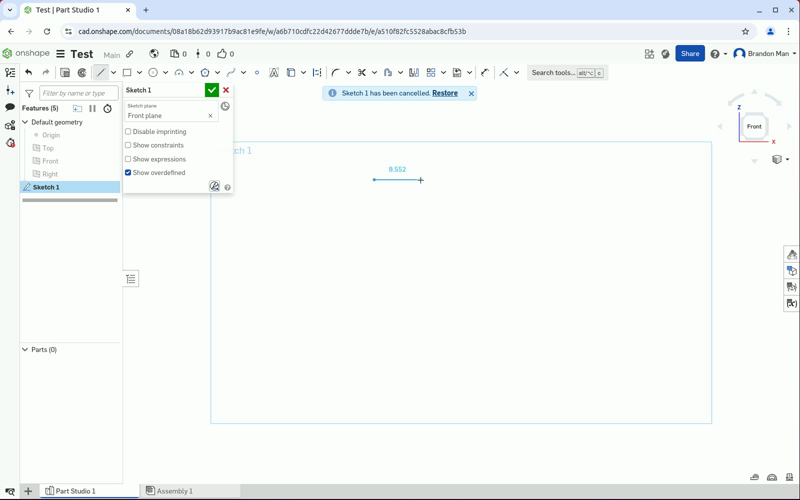
key_up(shift)
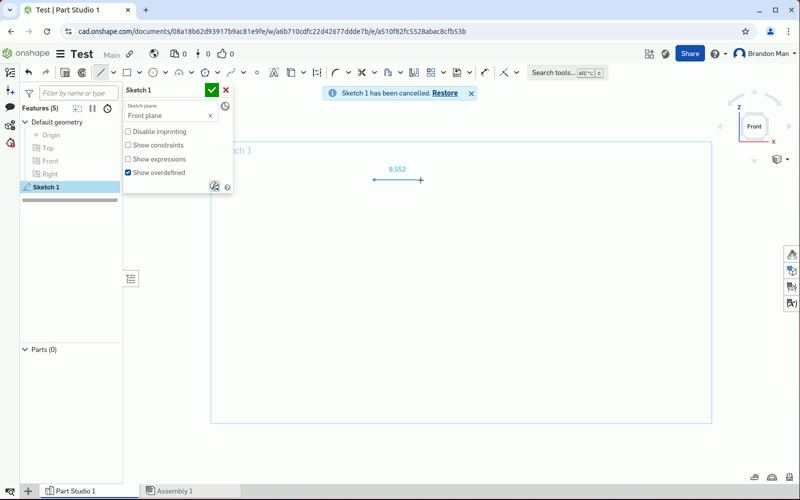
key_down(shift)
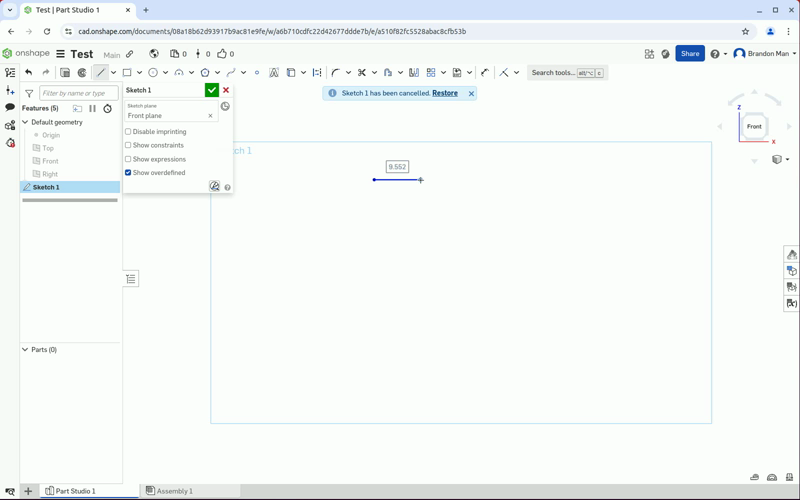
mouse_move(450, 179)
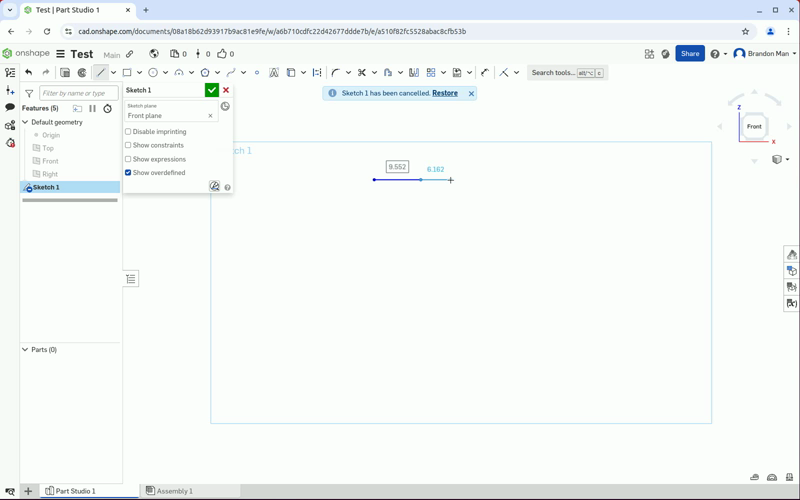
mouse_move(455, 199)
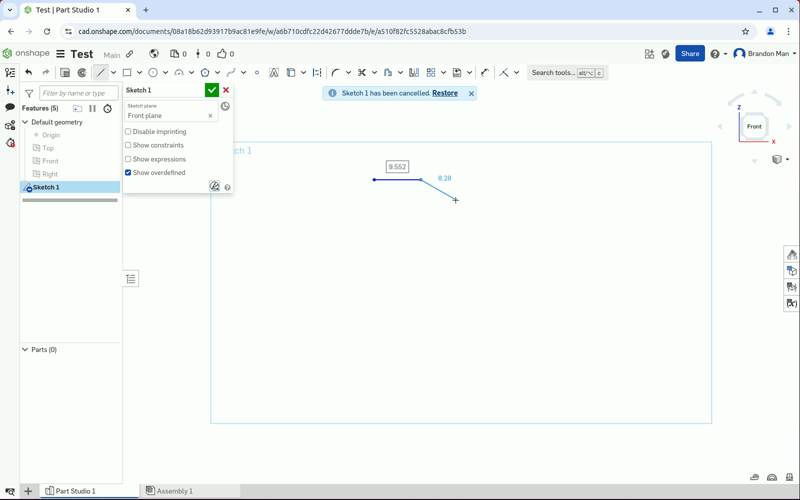
click(455, 199)
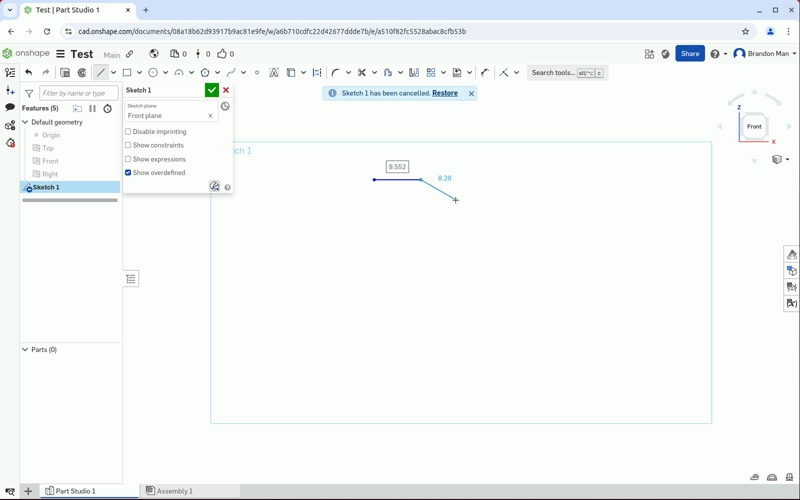
key_up(shift)
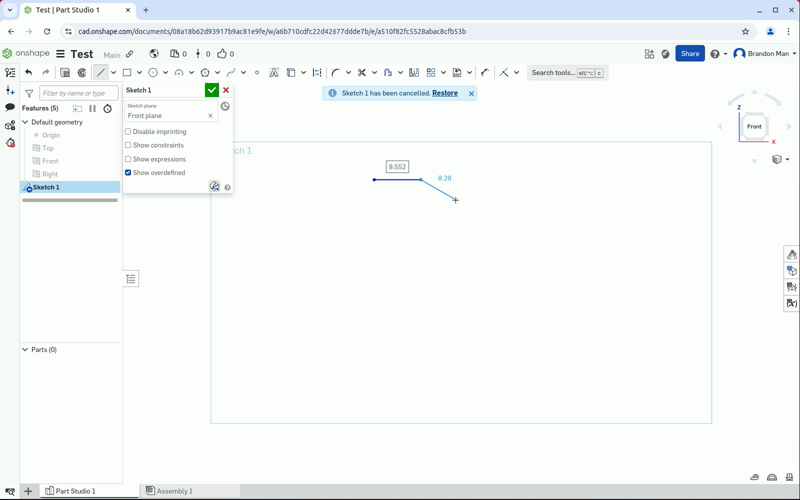
key_down(shift)
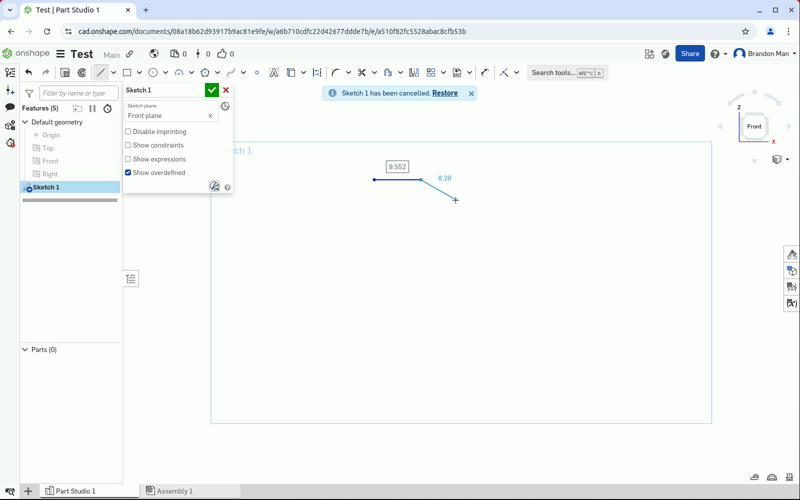
mouse_move(455, 267)
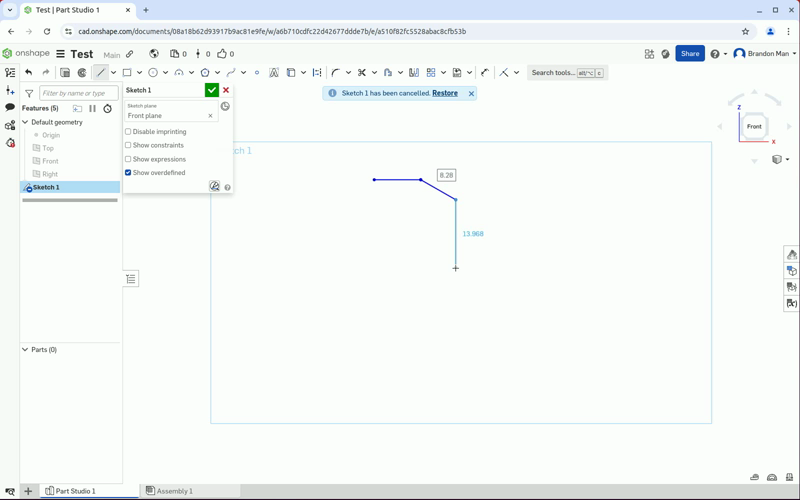
click(455, 267)
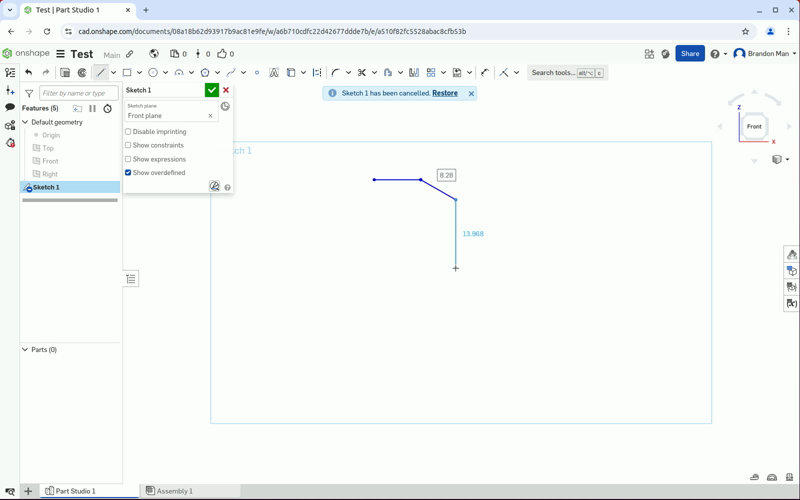
key_up(shift)
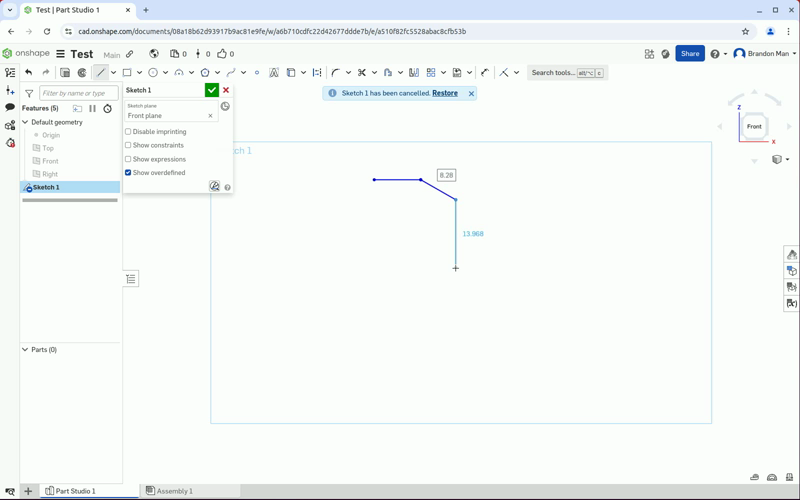
key(esc)
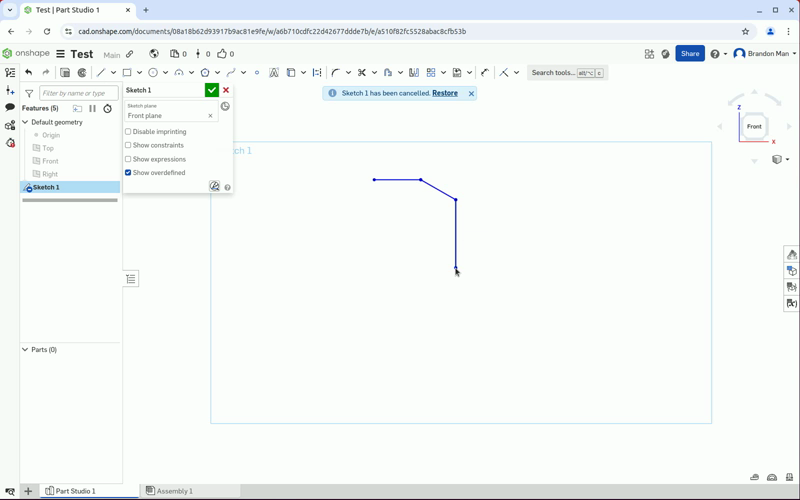
key(a)
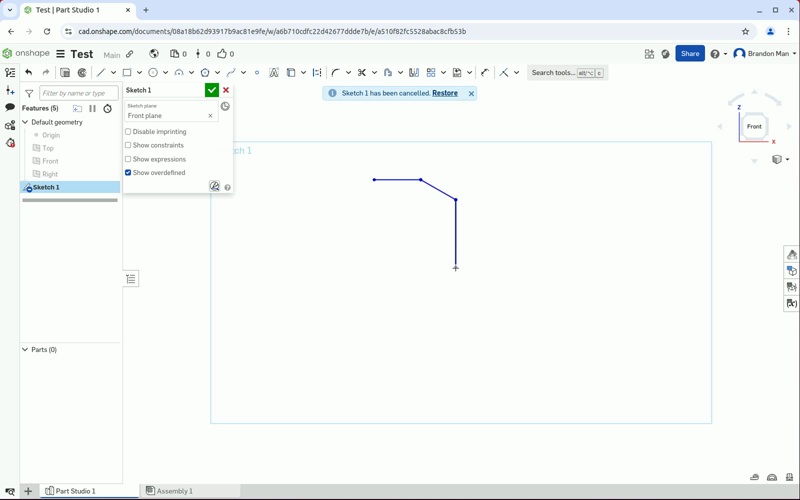
mouse_move(455, 267)
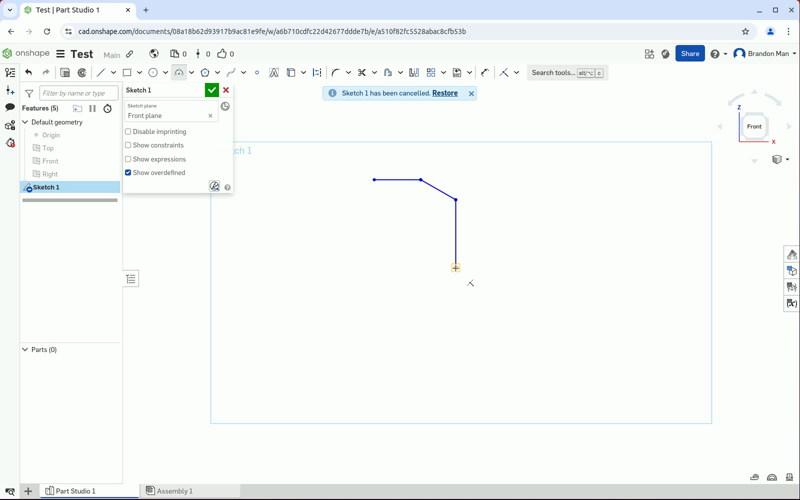
click(455, 267)
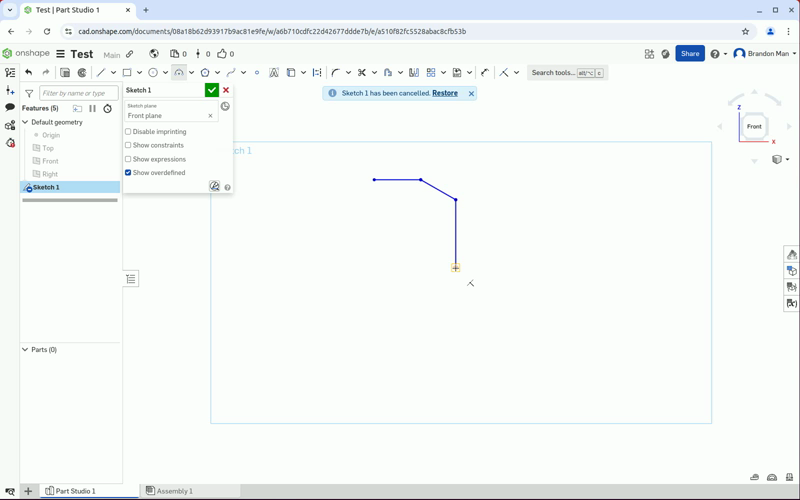
key_down(shift)
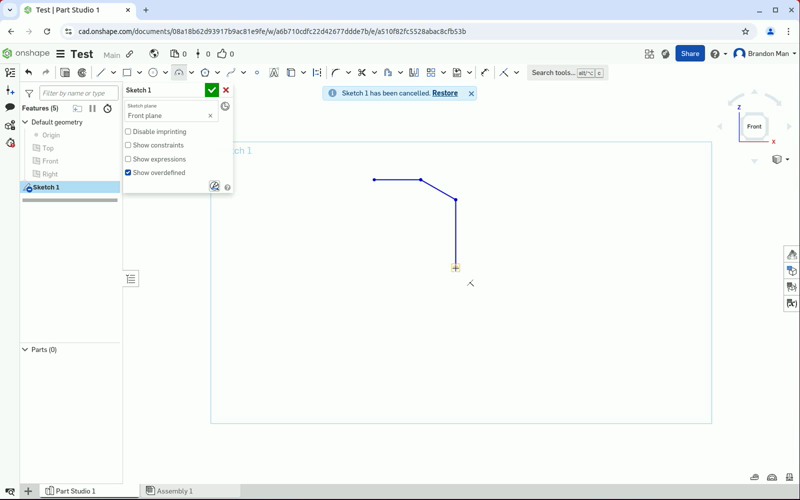
mouse_move(465, 267)
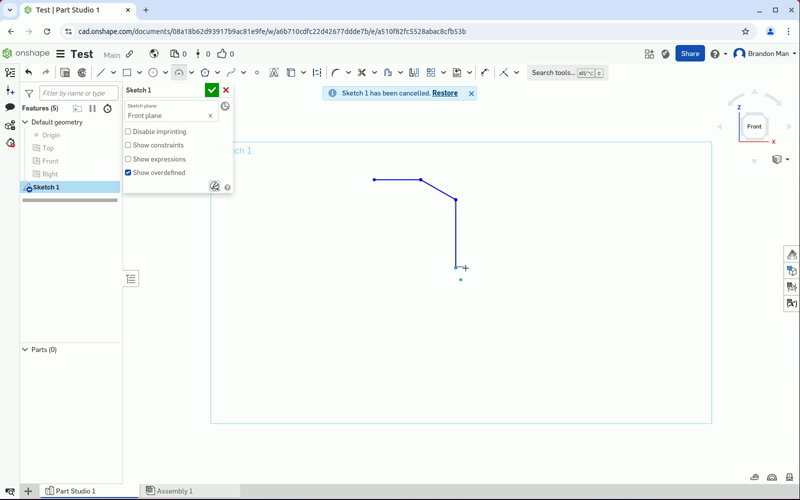
click(465, 267)
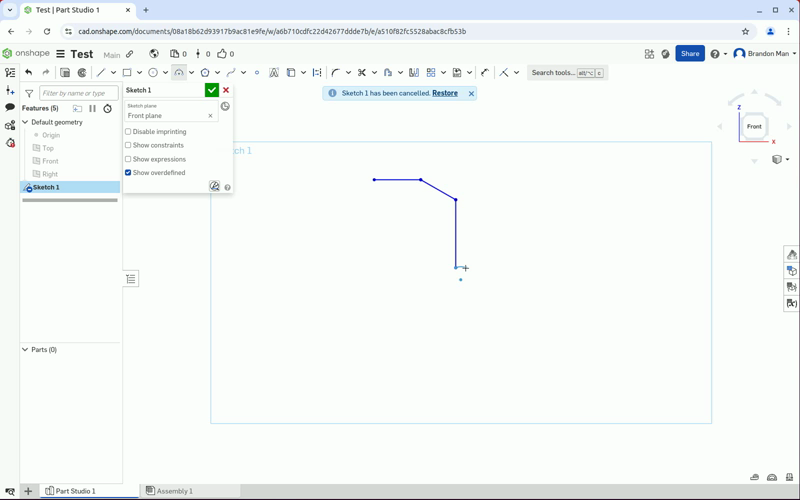
mouse_move(460, 300)
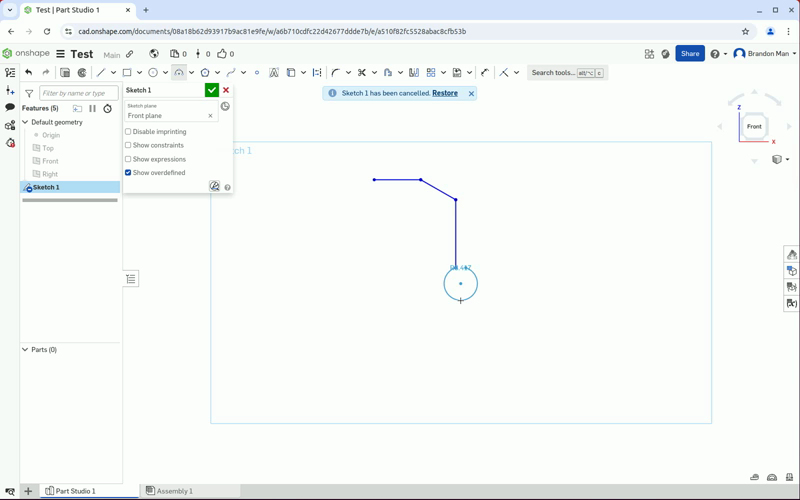
click(460, 300)
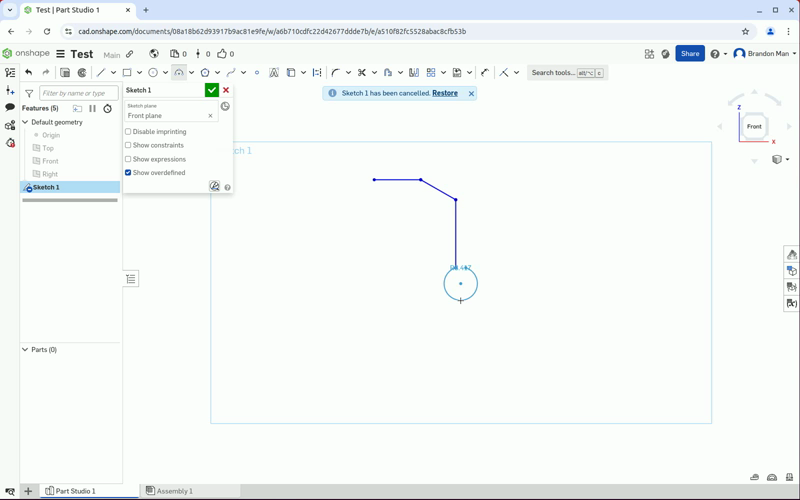
key_up(shift)
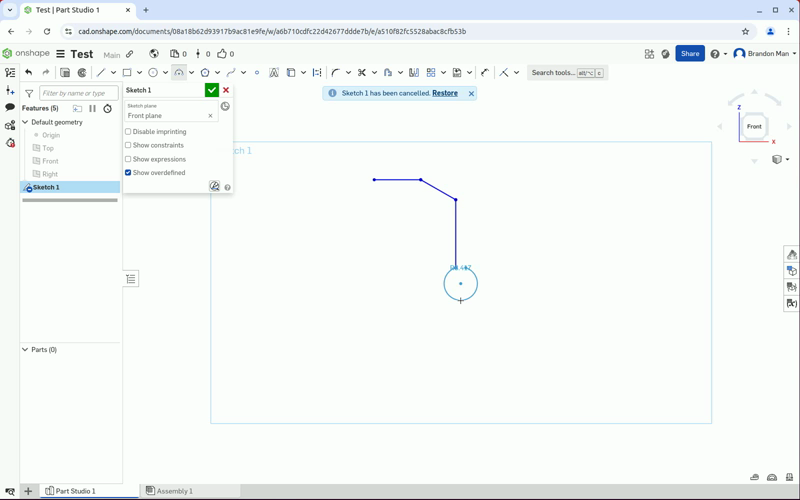
key(esc)
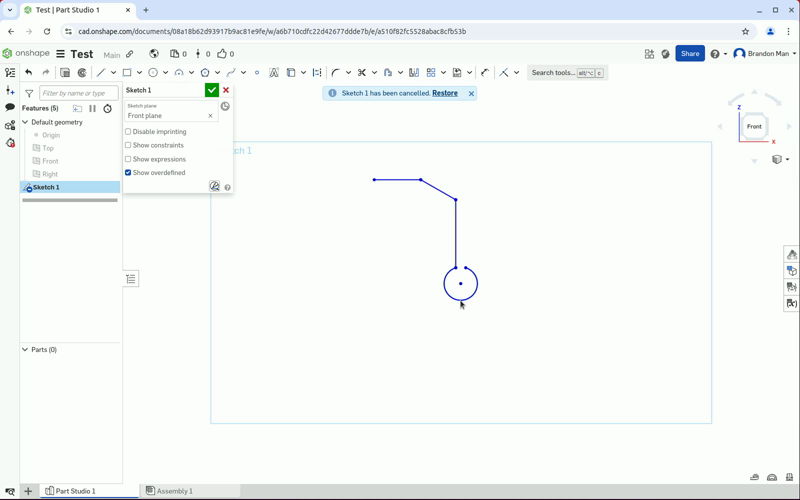
key(l)
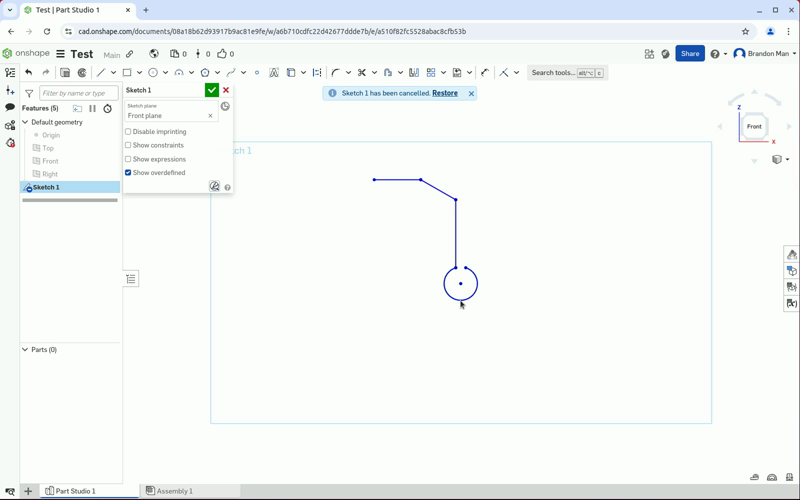
mouse_move(465, 267)
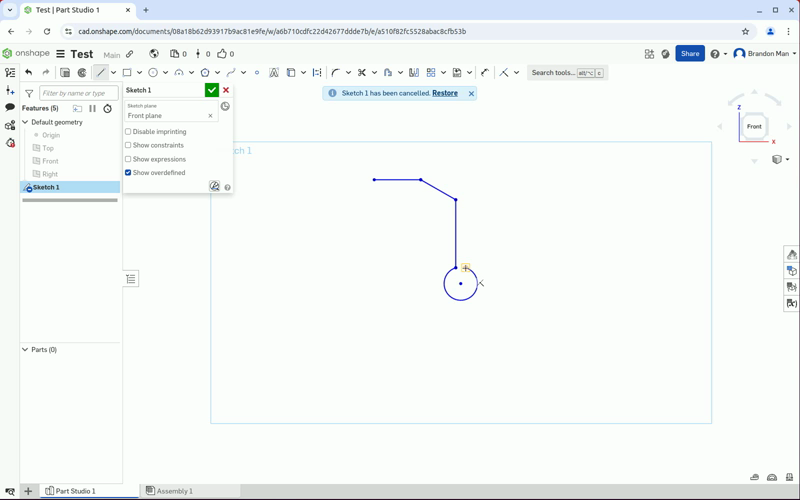
click(465, 267)
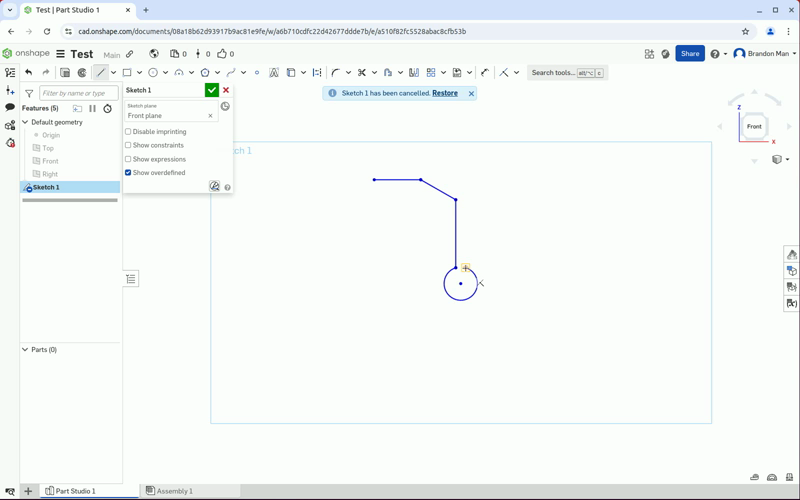
key_down(shift)
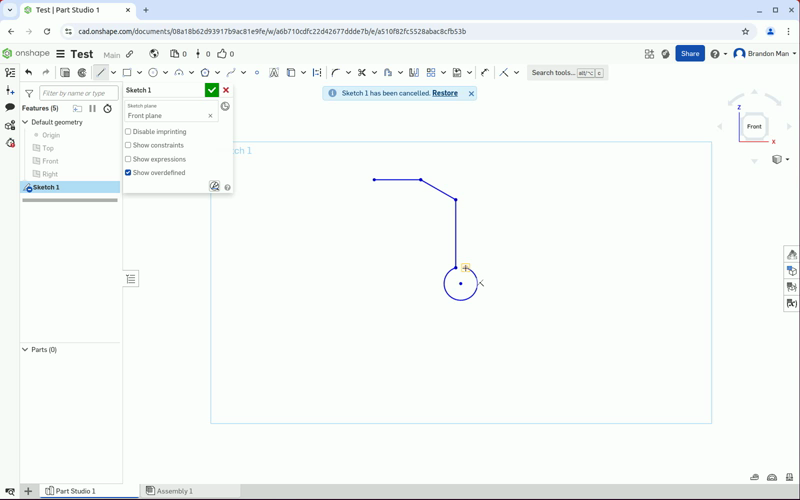
mouse_move(465, 194)
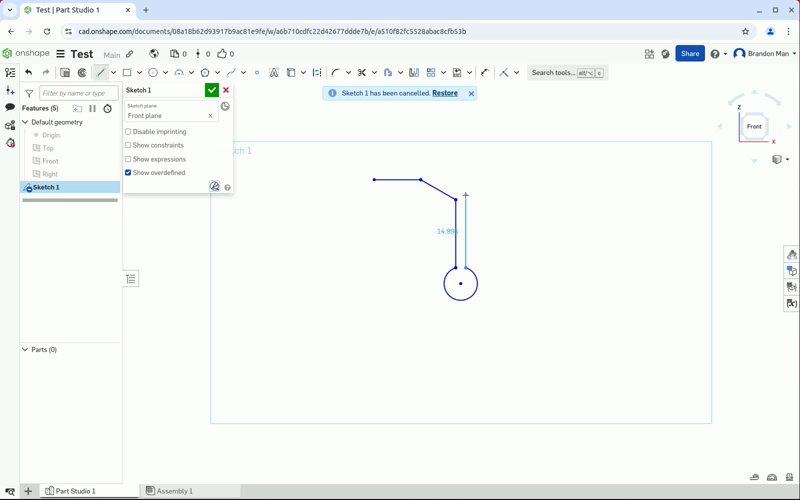
click(465, 194)
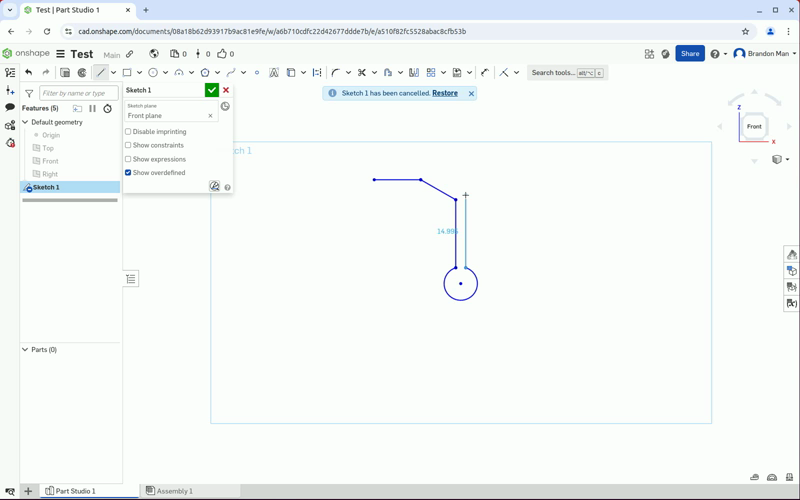
key_up(shift)
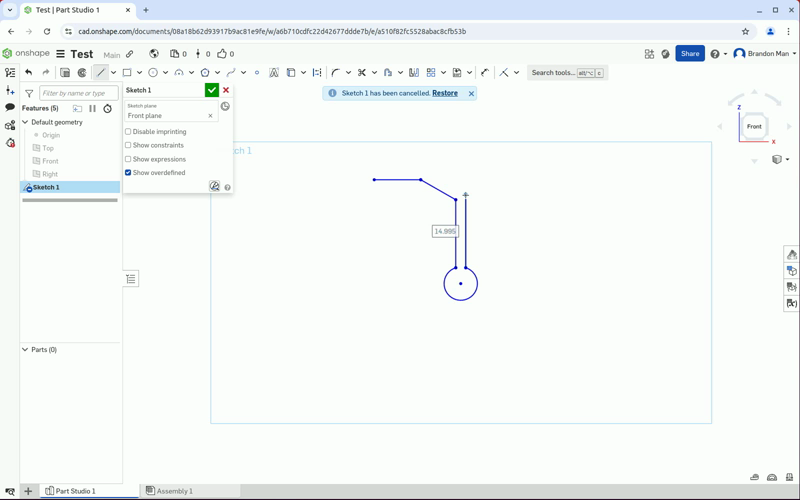
key_down(shift)
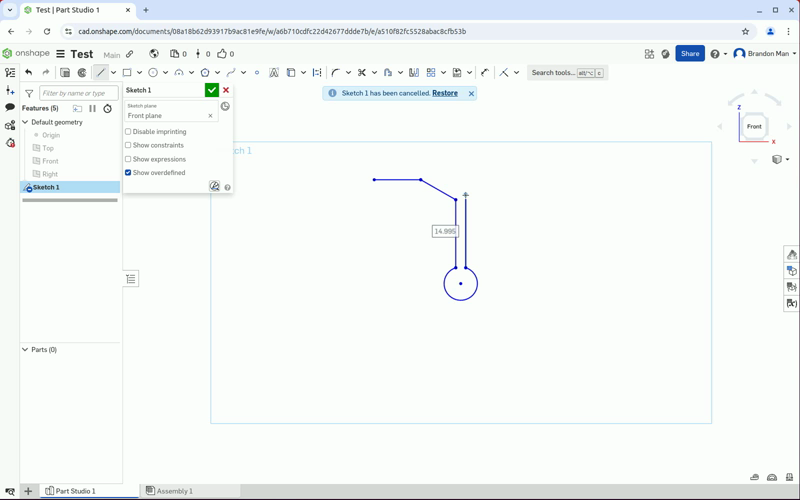
mouse_move(495, 194)
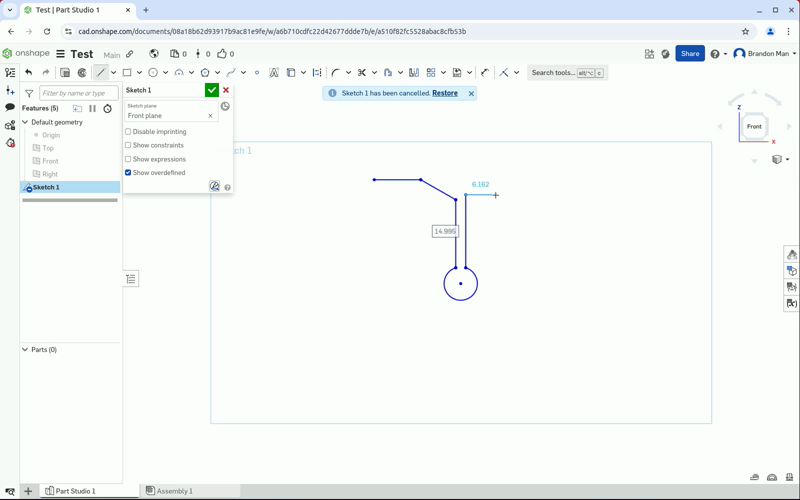
mouse_move(422, 169)
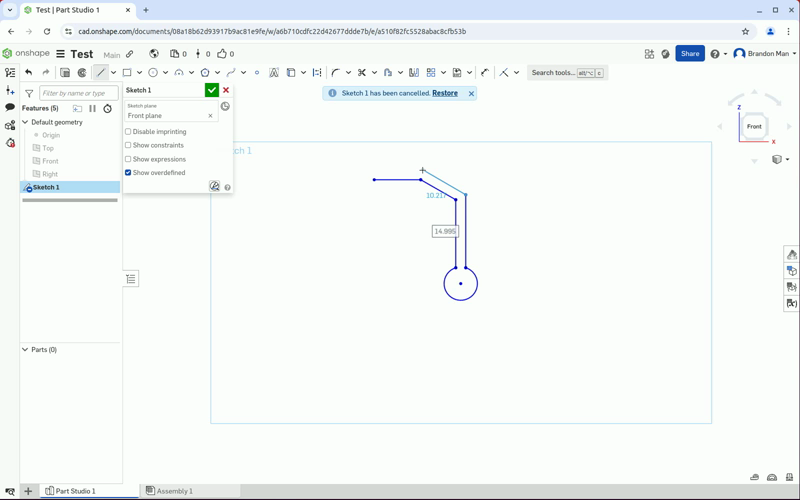
click(422, 169)
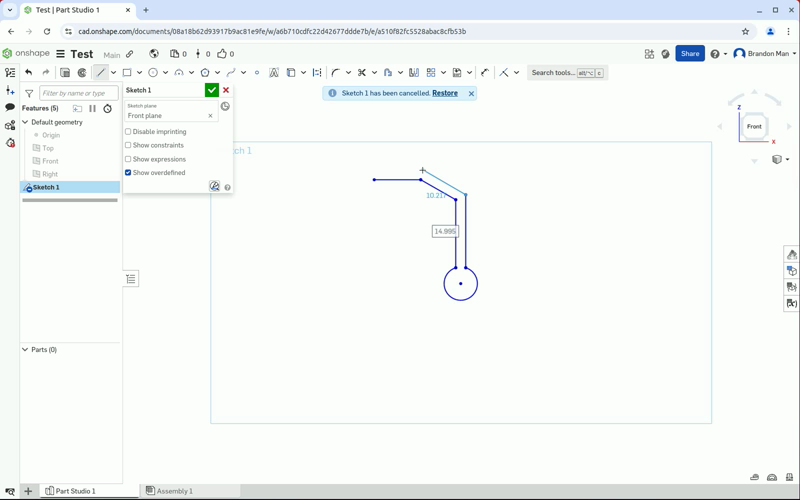
key_up(shift)
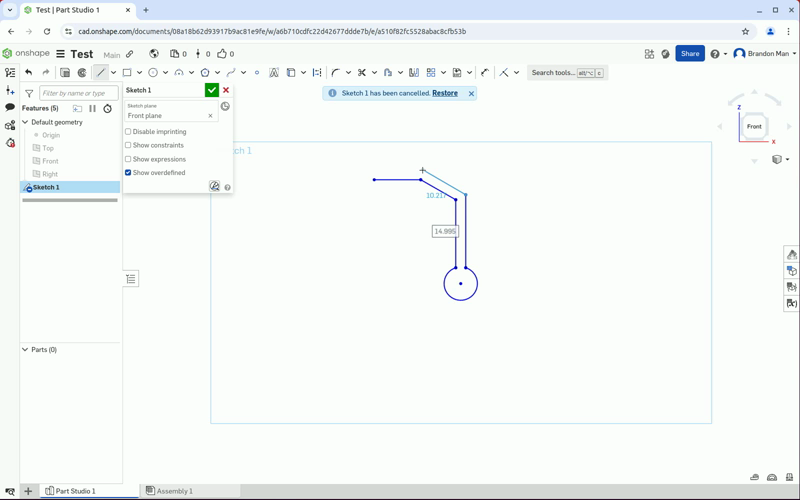
key_down(shift)
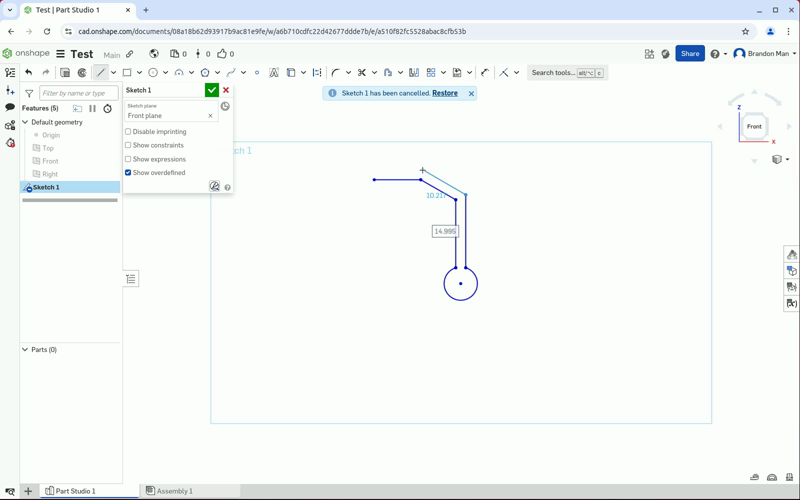
mouse_move(453, 169)
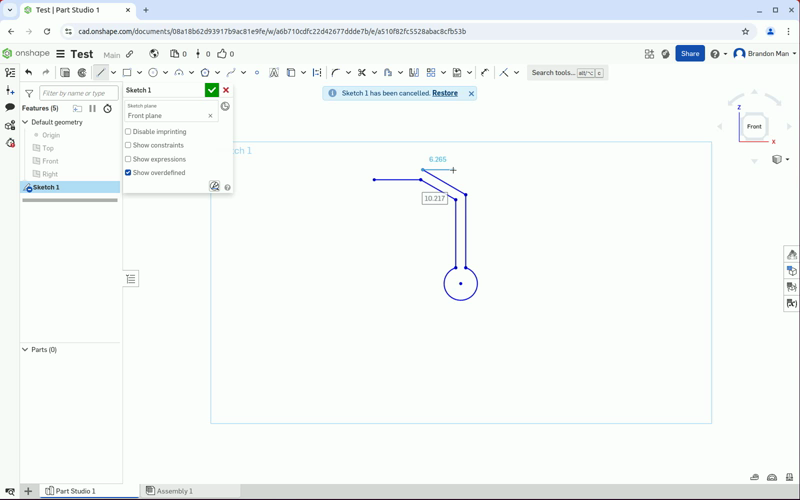
mouse_move(374, 169)
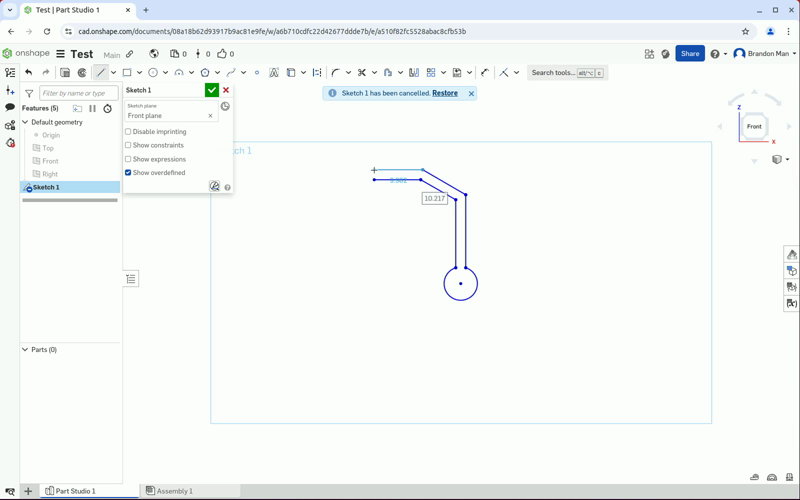
click(374, 169)
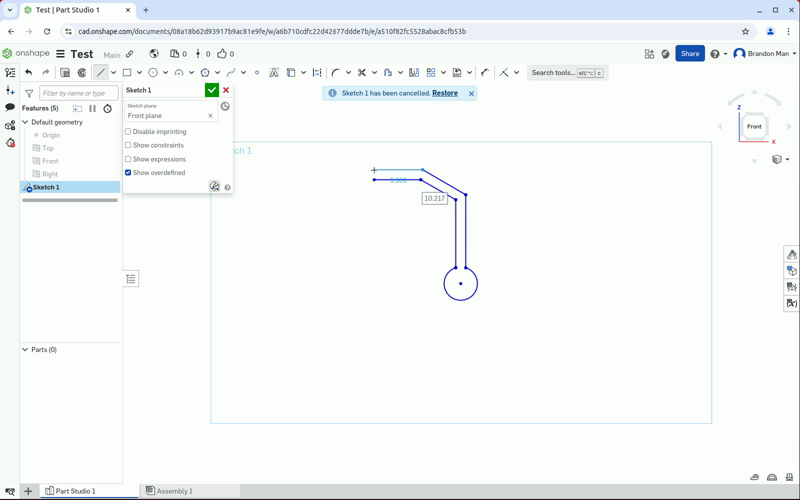
key_up(shift)
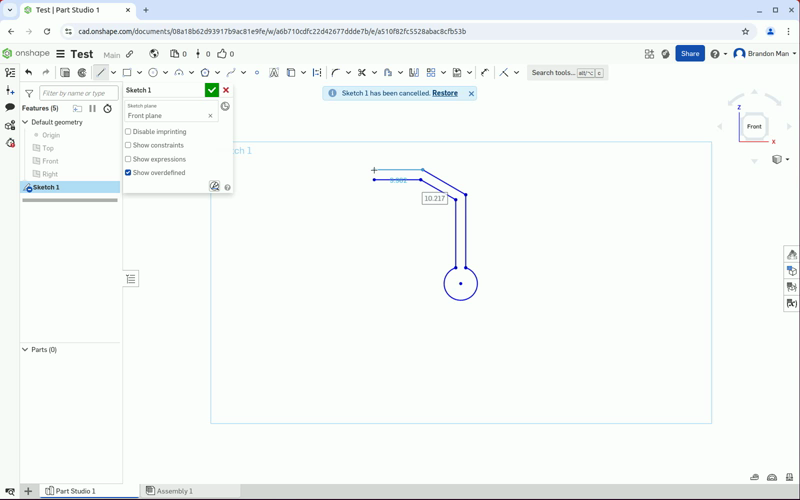
mouse_move(404, 169)
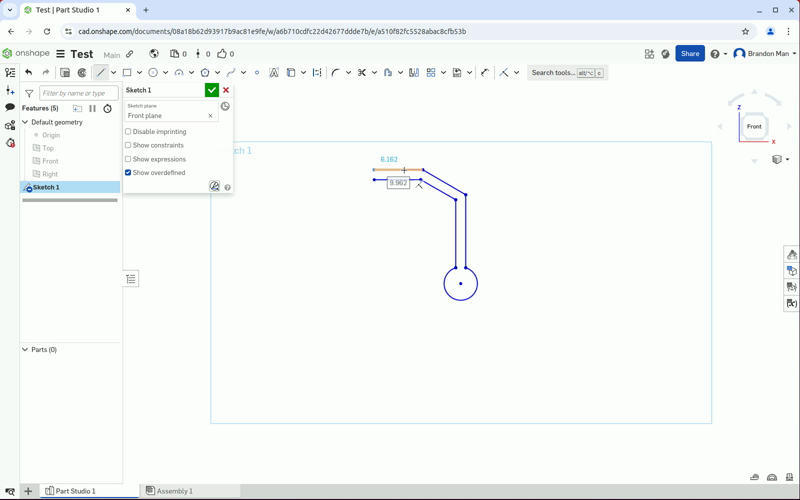
key_down(shift)
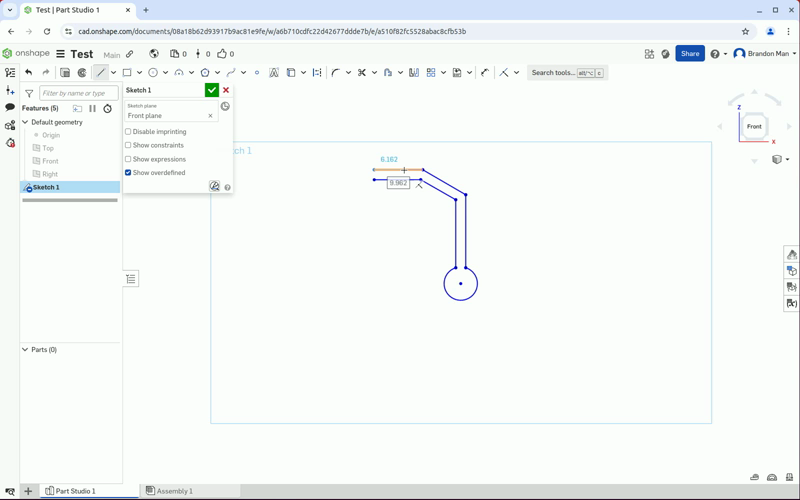
mouse_move(374, 179)
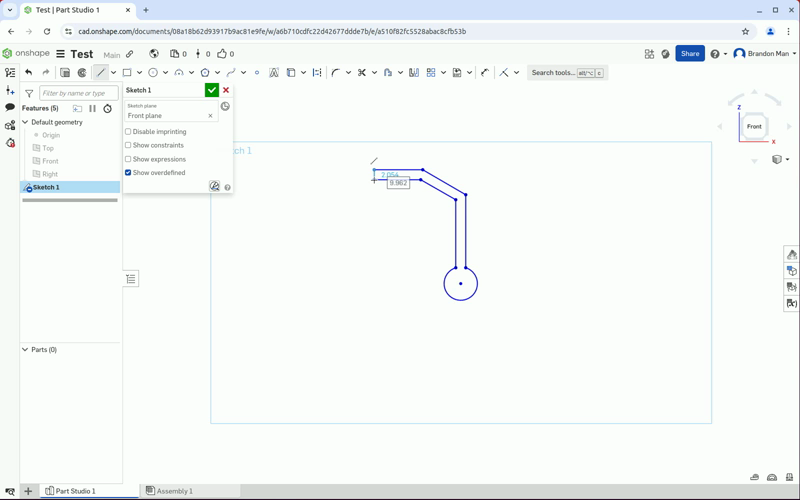
key_up(shift)
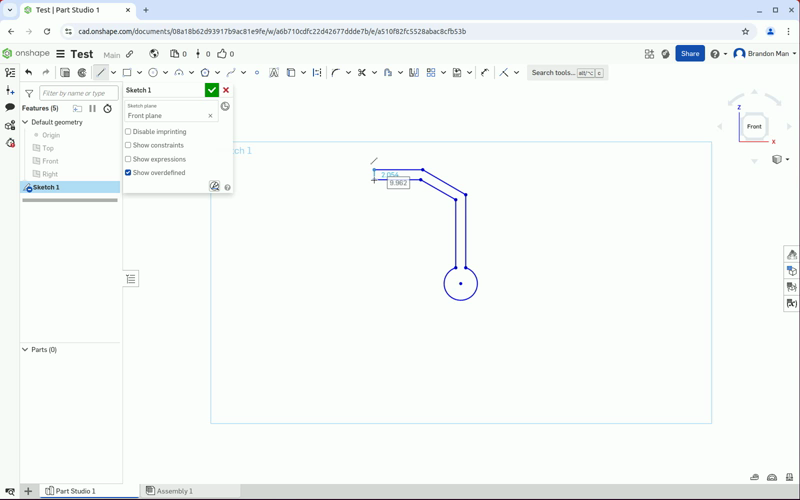
click(374, 179)
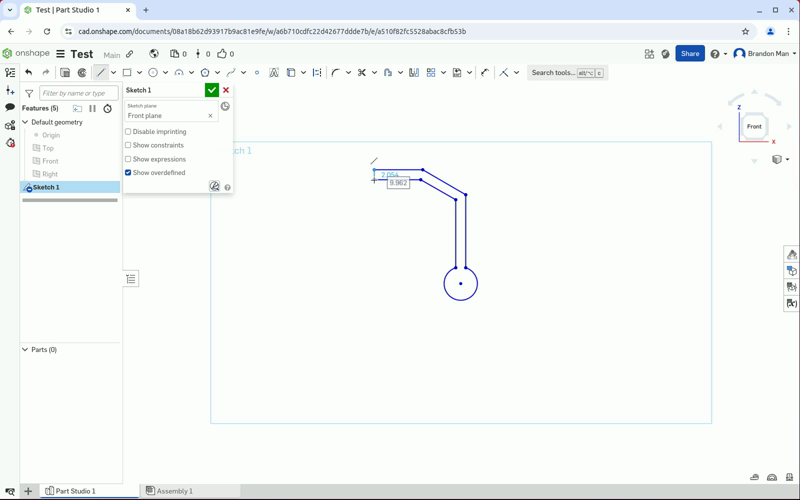
key(esc)
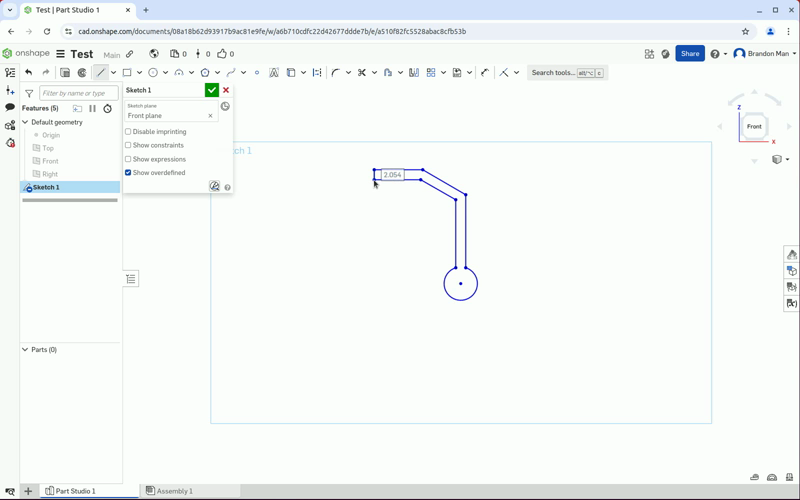
key(c)
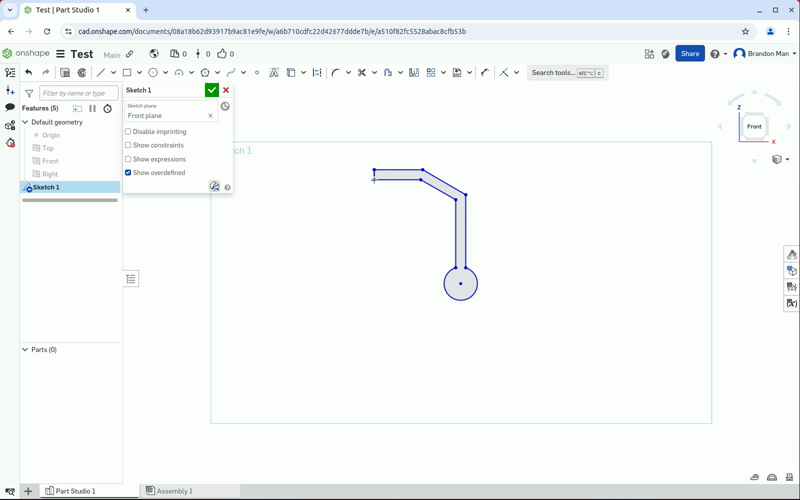
key_down(shift)
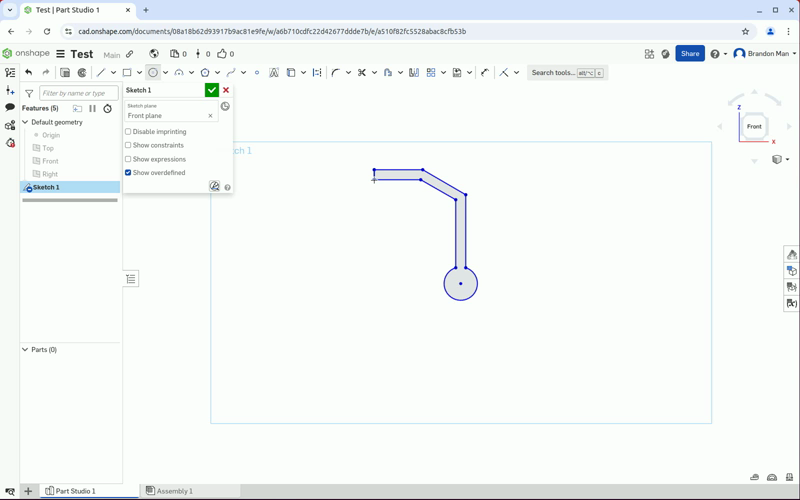
mouse_move(460, 282)
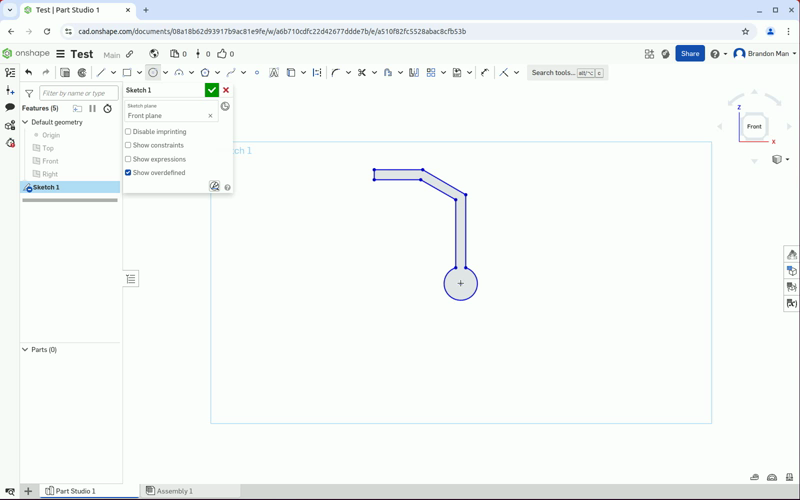
scroll(6)
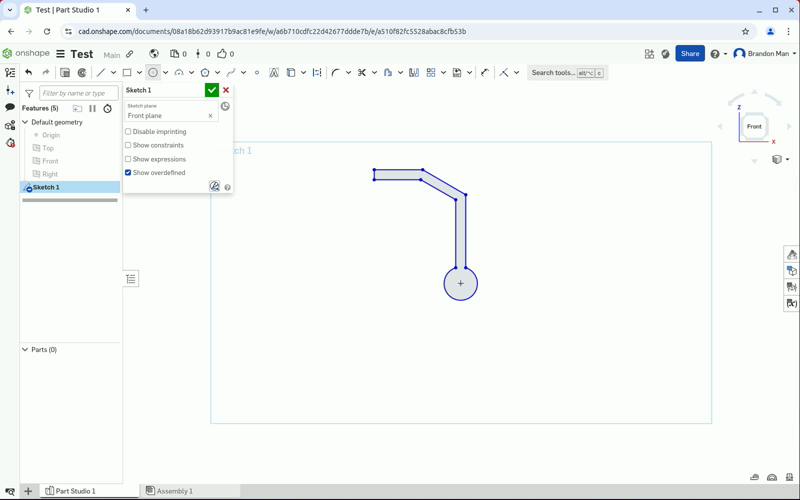
scroll(6)
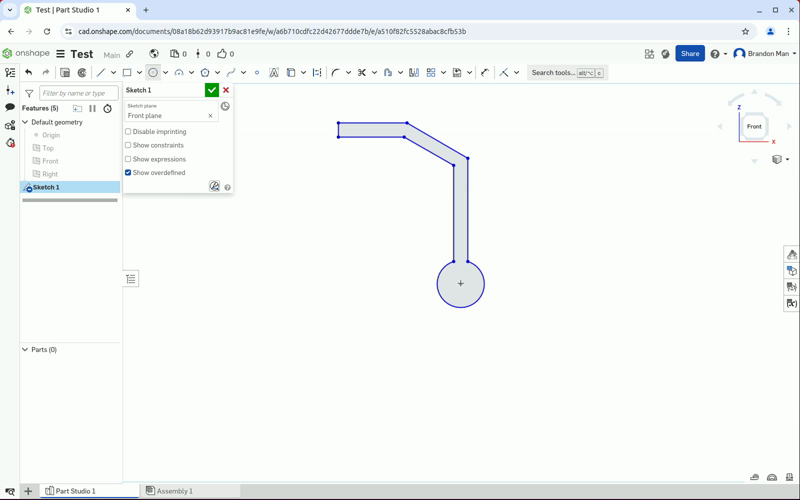
scroll(6)
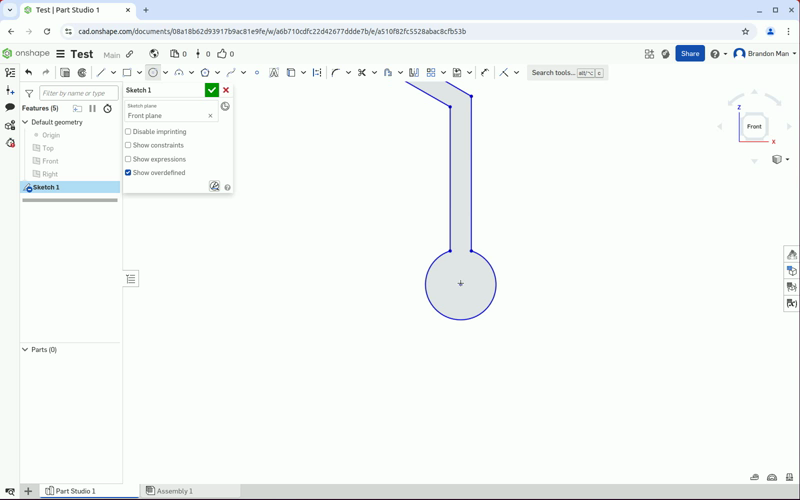
scroll(6)
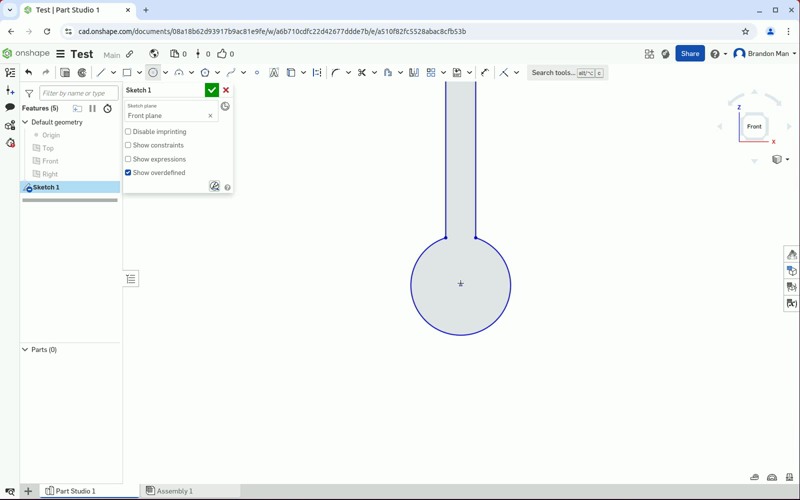
scroll(6)
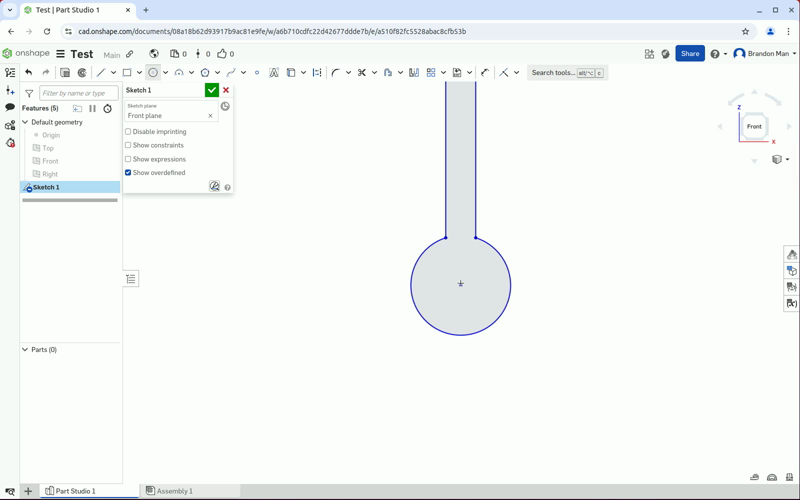
scroll(6)
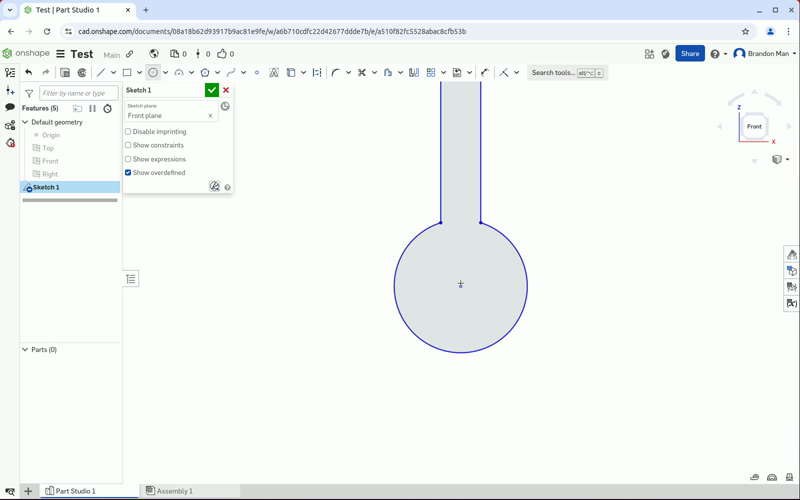
scroll(6)
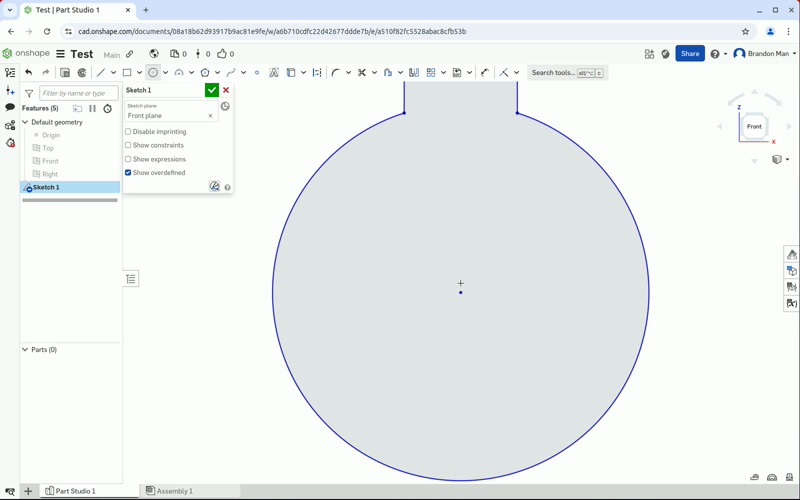
click(460, 282)
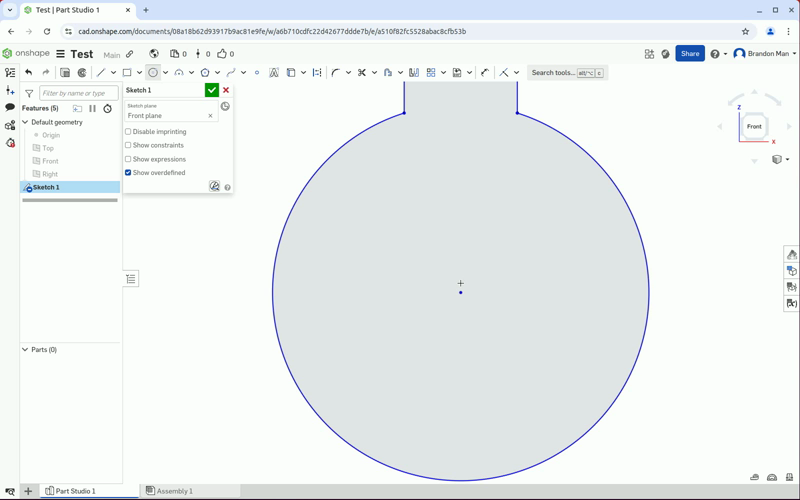
scroll(-6)
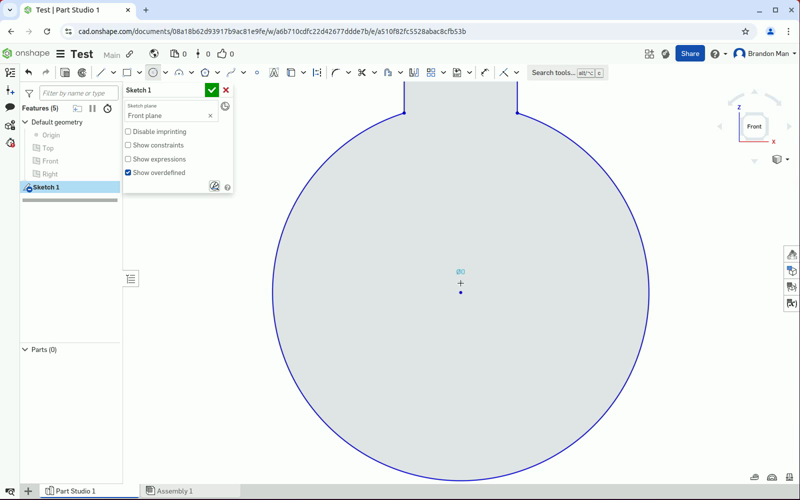
scroll(-6)
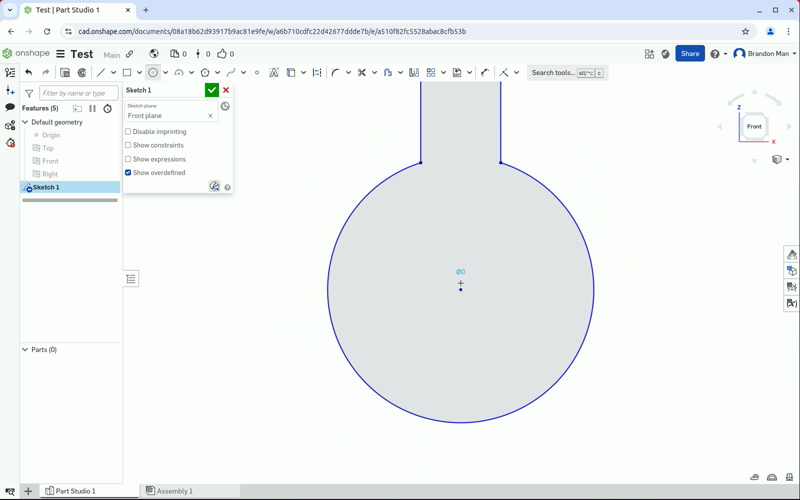
scroll(-6)
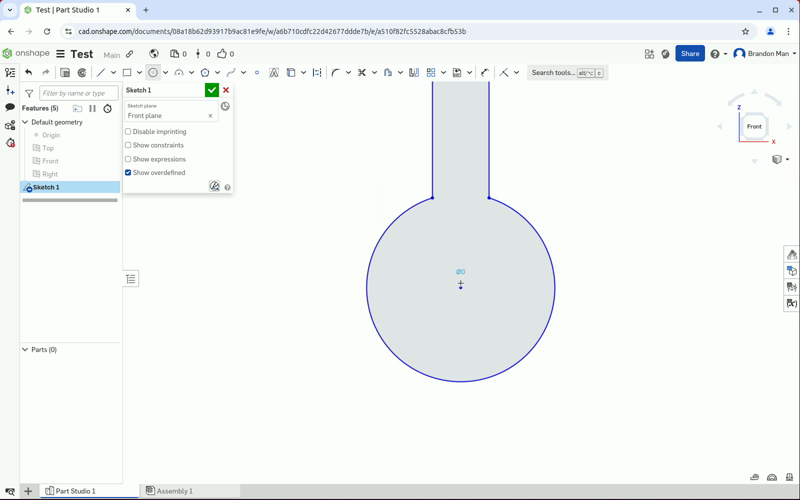
scroll(-6)
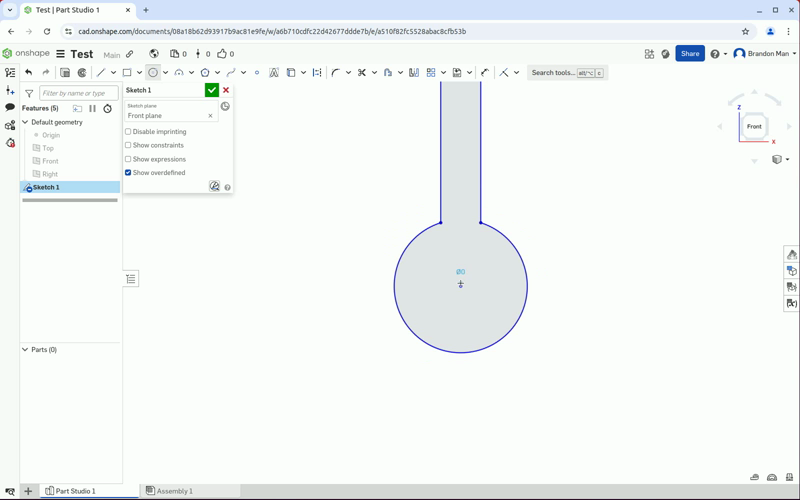
scroll(-6)
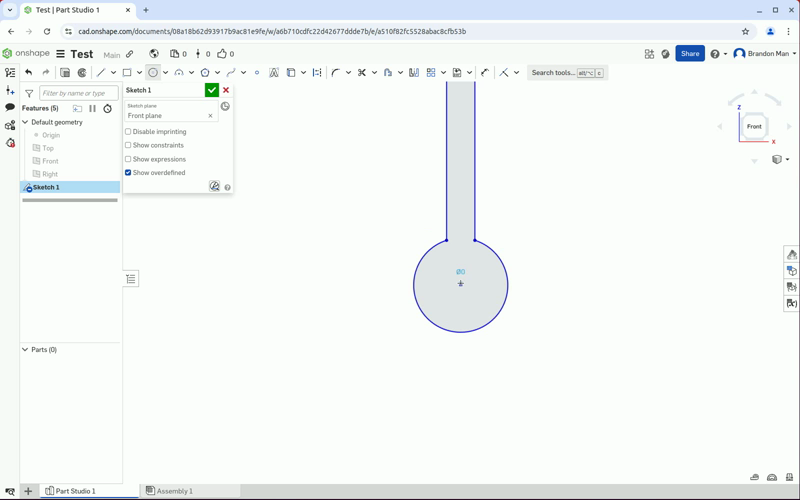
scroll(-6)
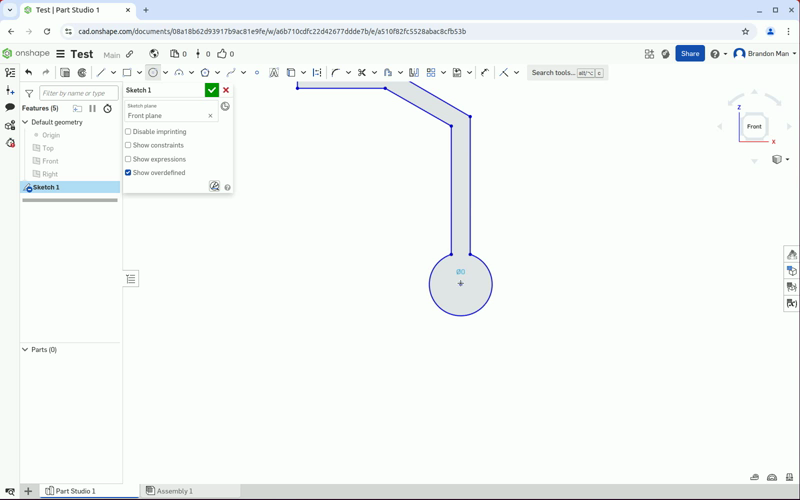
scroll(-6)
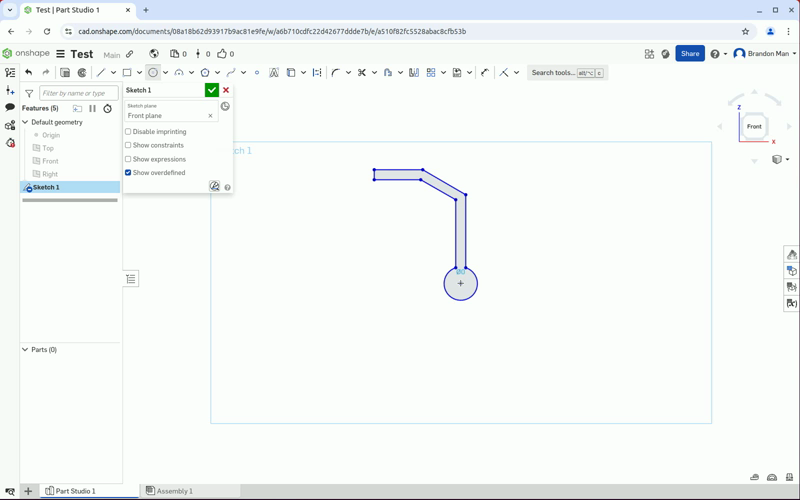
key_up(shift)
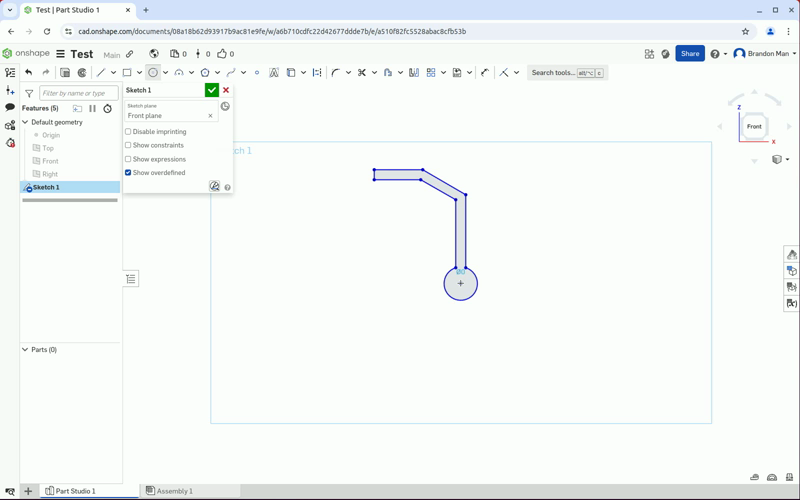
mouse_move(473, 282)
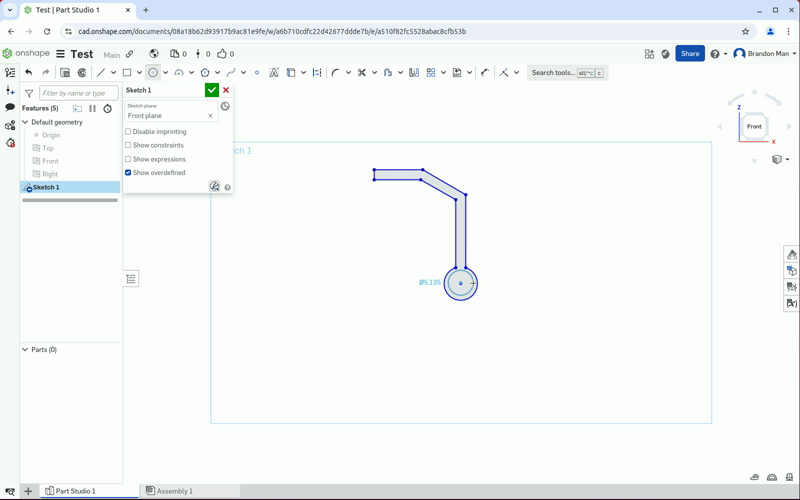
click(473, 282)
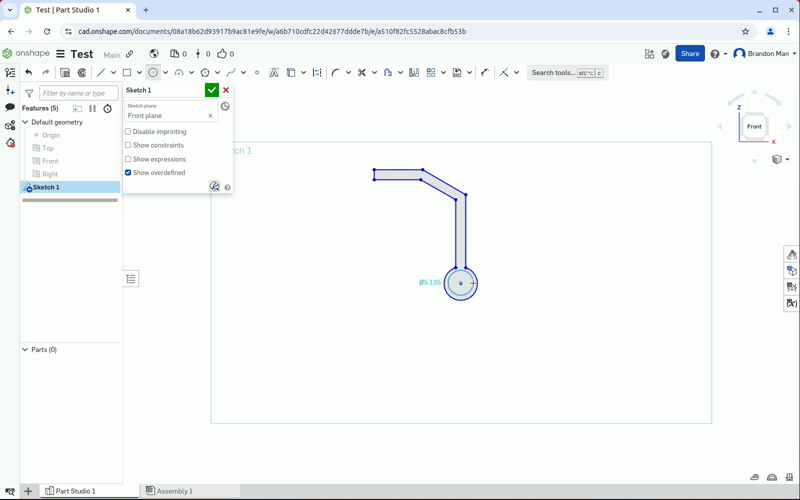
key(esc)
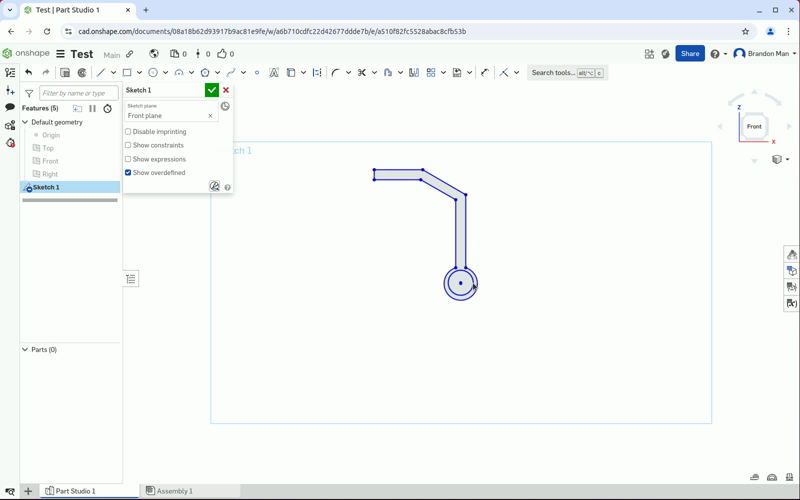
mouse_move(462, 214)
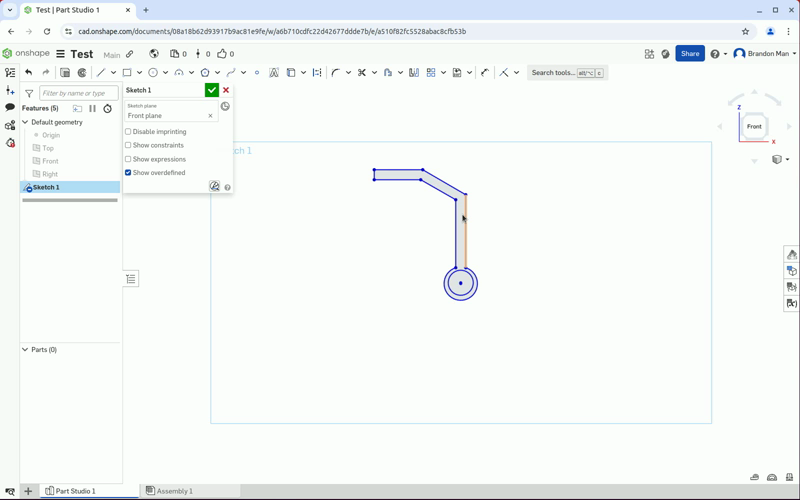
click(462, 214)
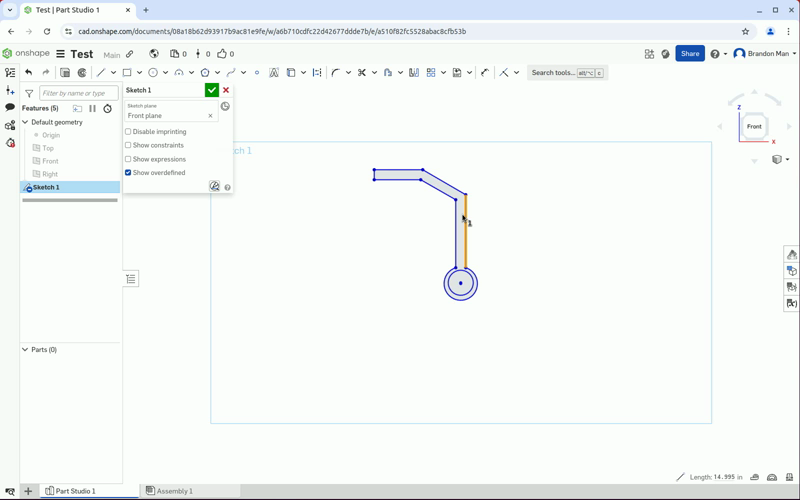
mouse_move(73, 352)
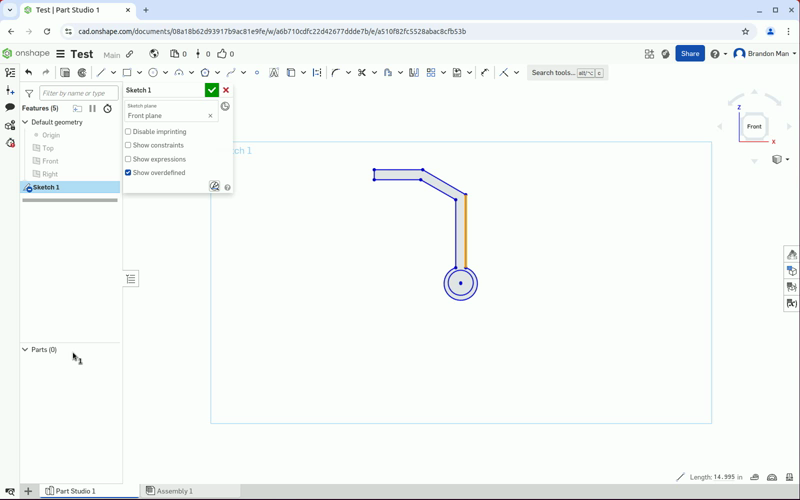
key(shift+y)
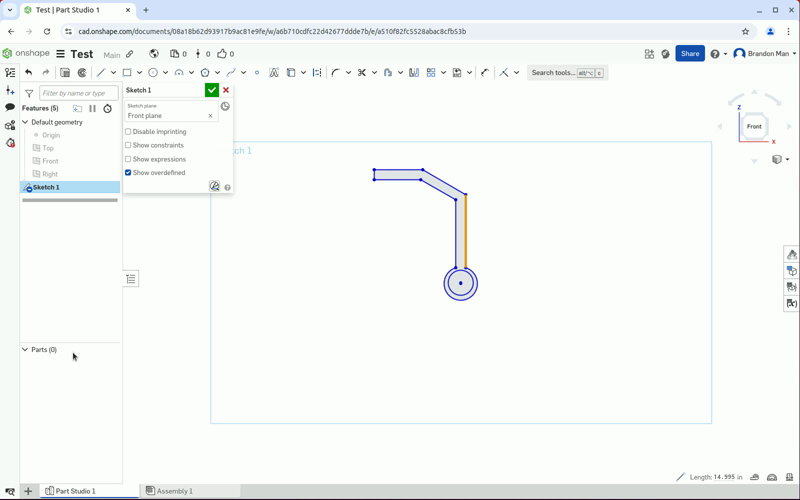
key(shift+e)
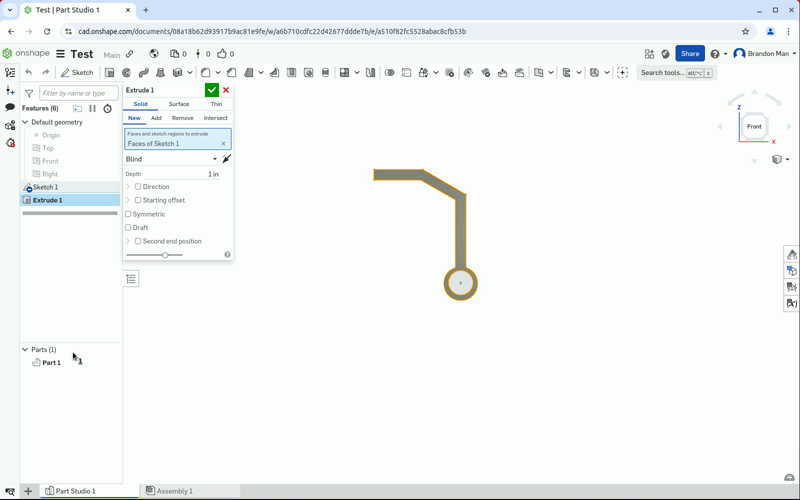
mouse_move(143, 106)
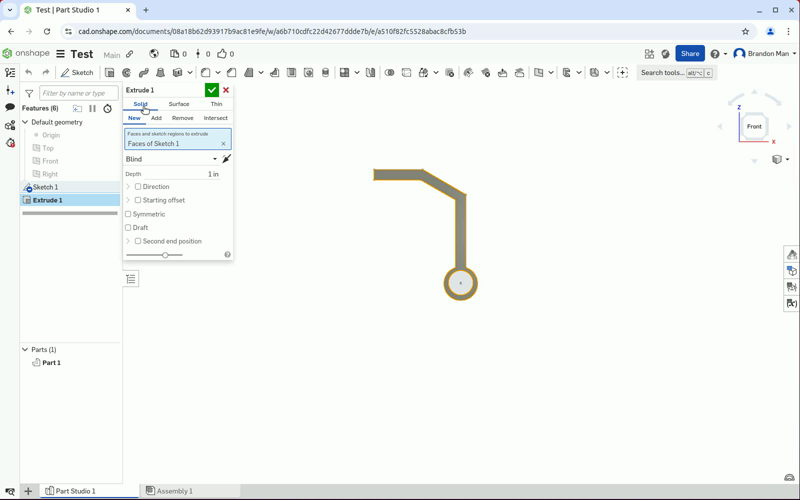
click(143, 106)
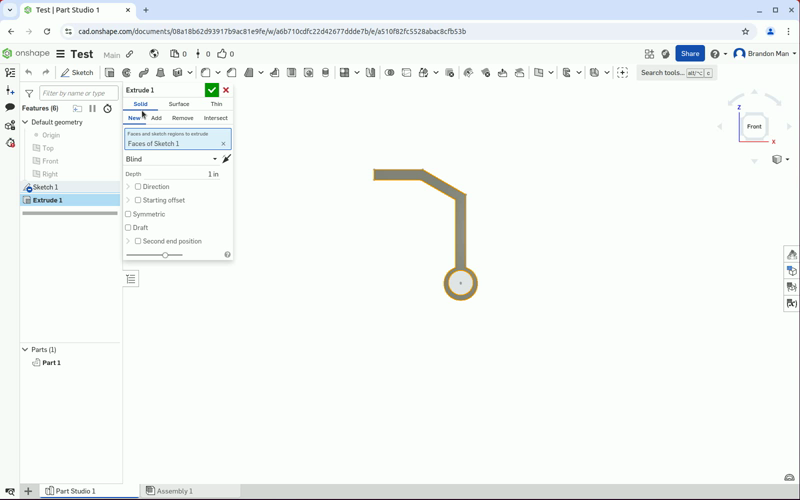
mouse_move(137, 120)
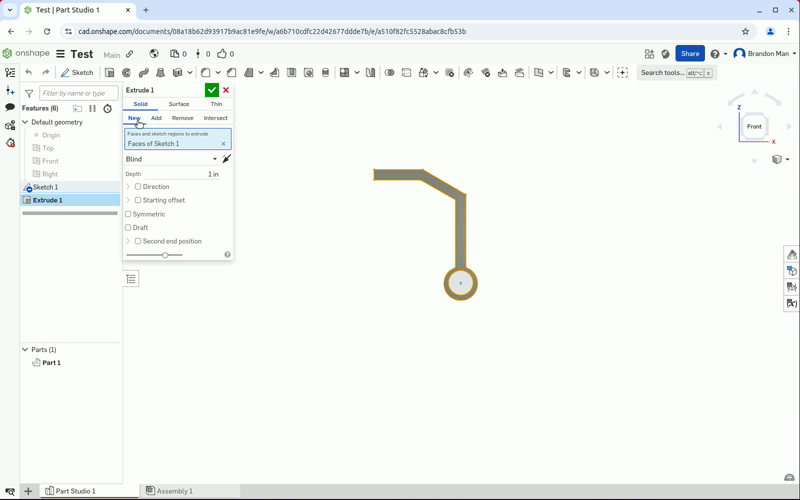
click(137, 120)
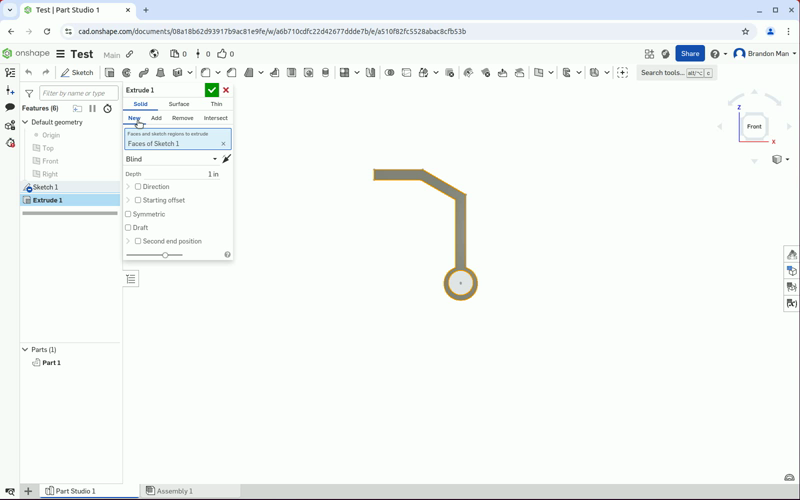
key(tab, 4)
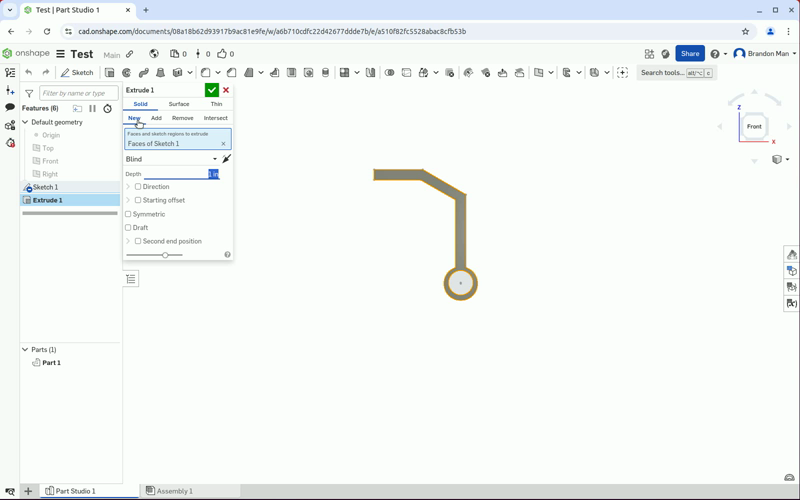
text(16.85)
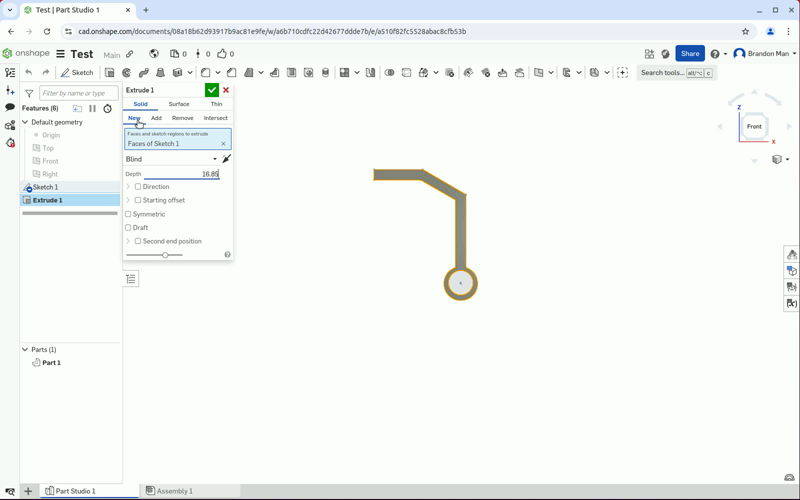
key(enter)
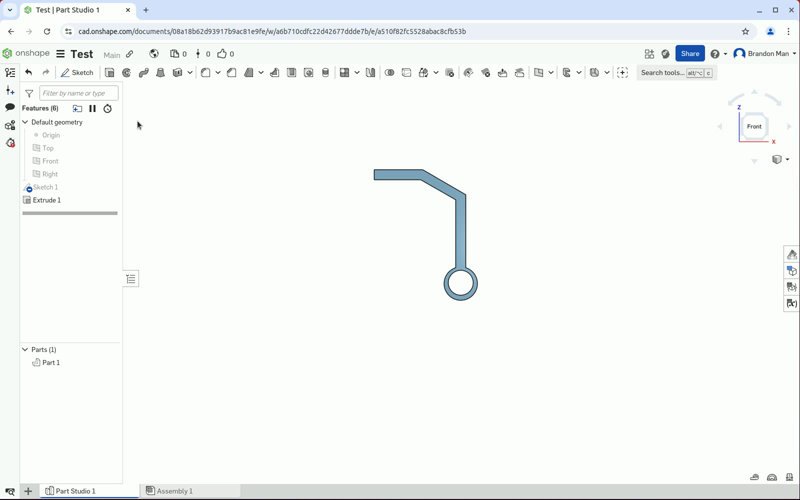
key(shift+h)
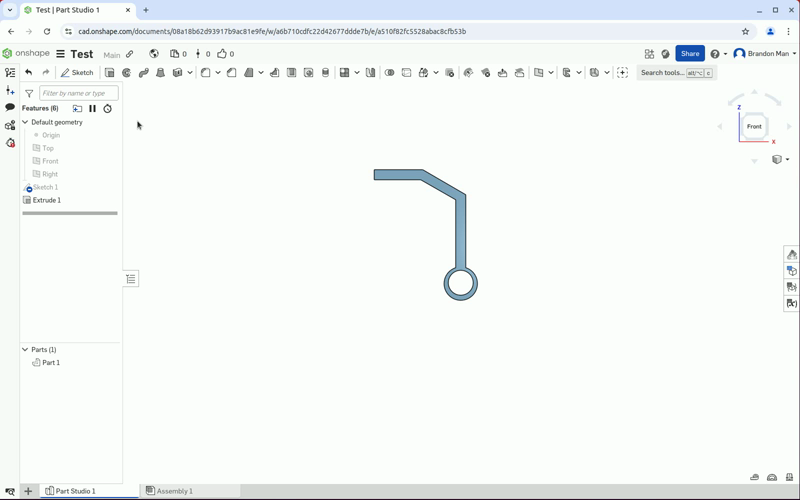
key(shift+h)
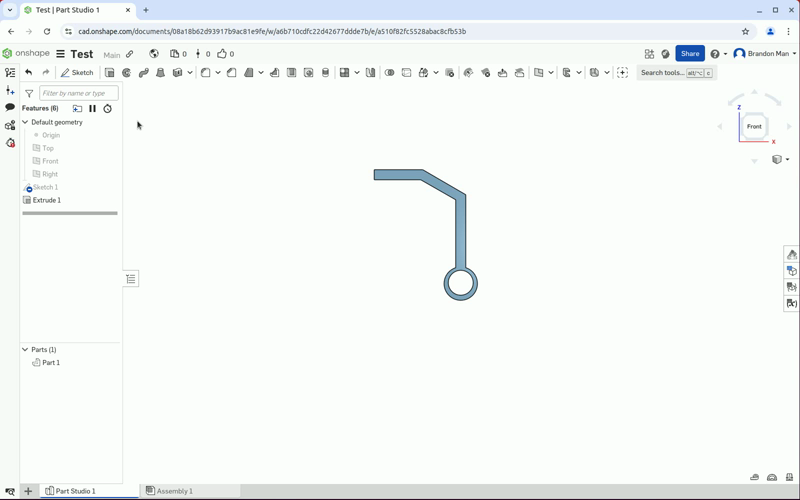
mouse_move(73, 189)
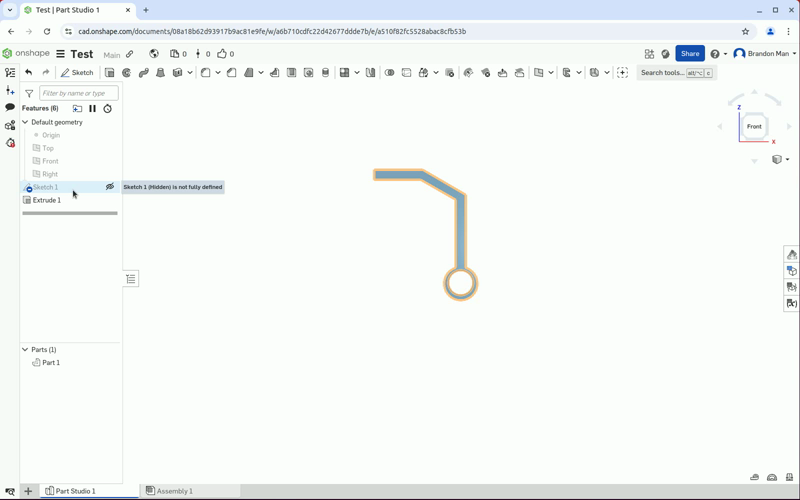
click(73, 189)
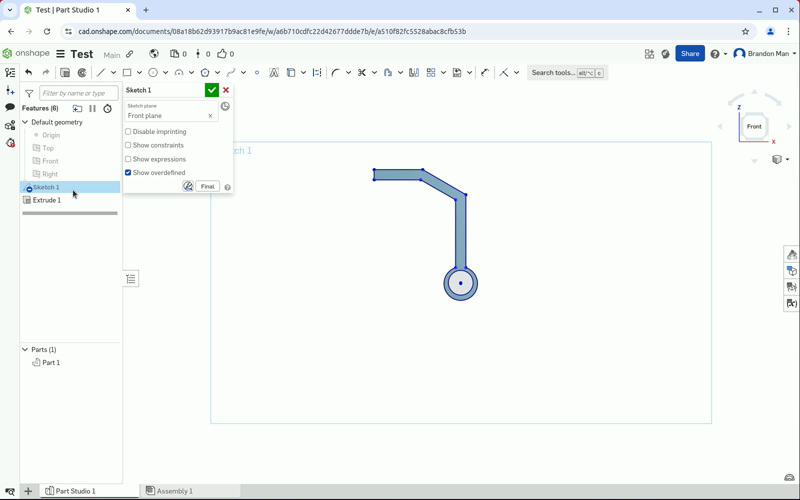
mouse_move(229, 92)
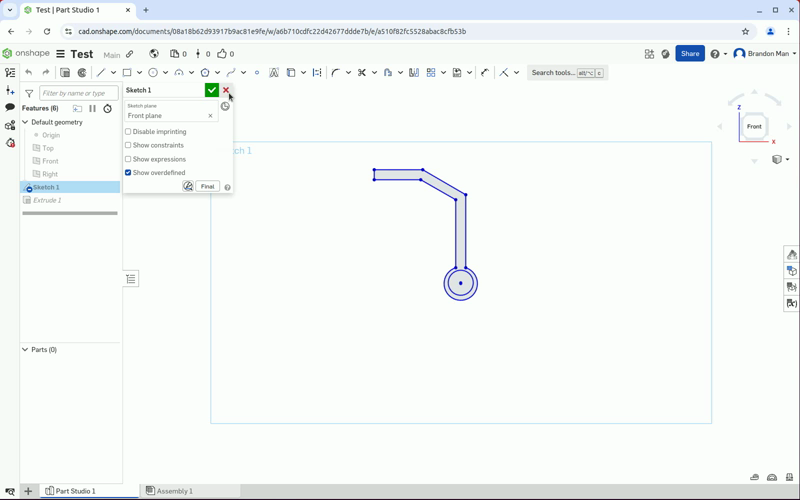
click(229, 92)
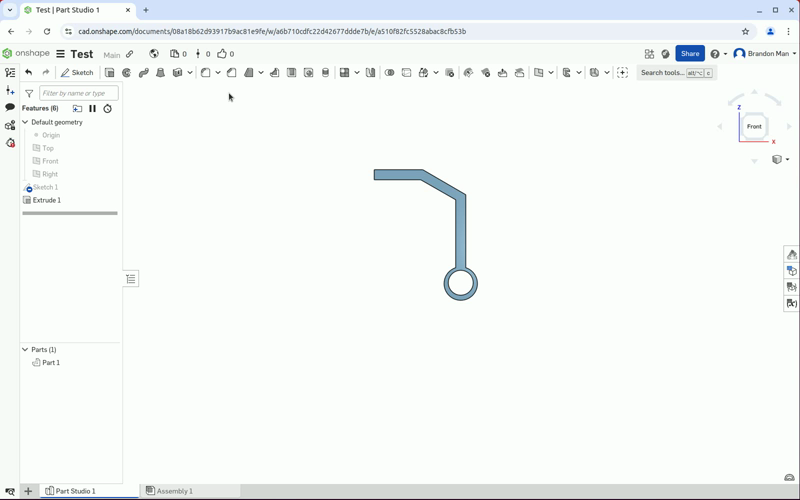
mouse_move(73, 352)
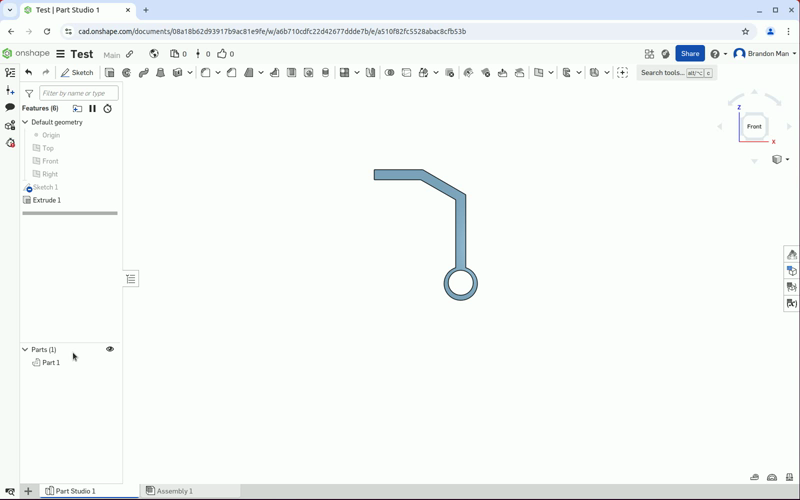
key(y)
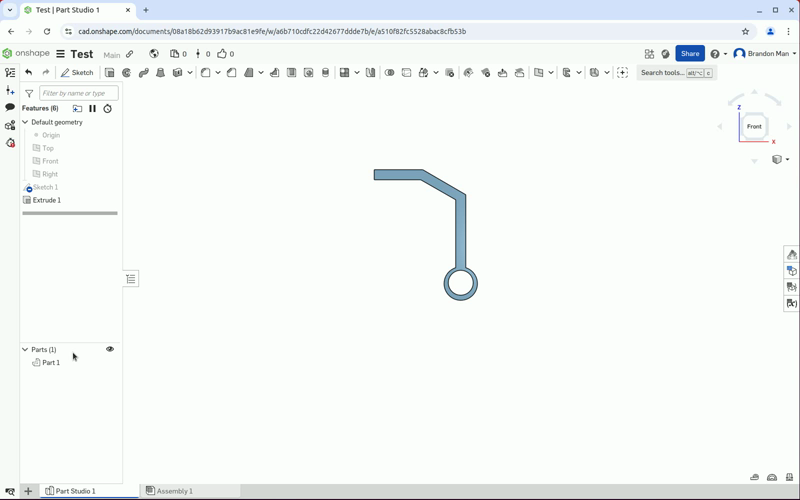
key(shift+p)
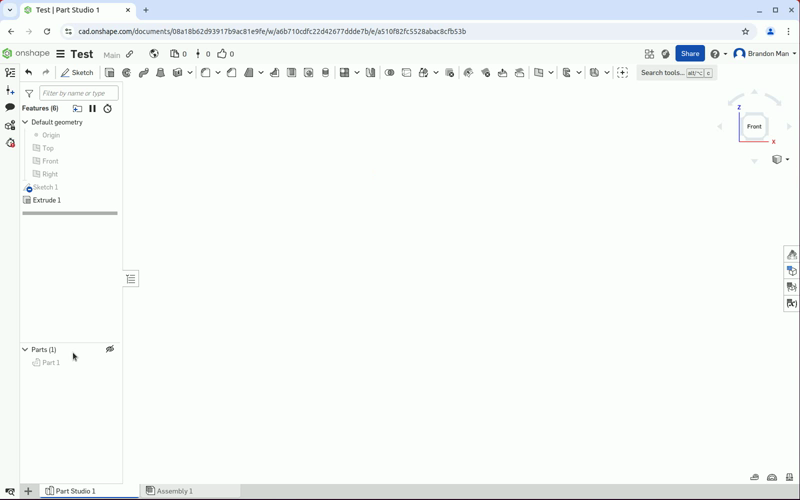
key(space)
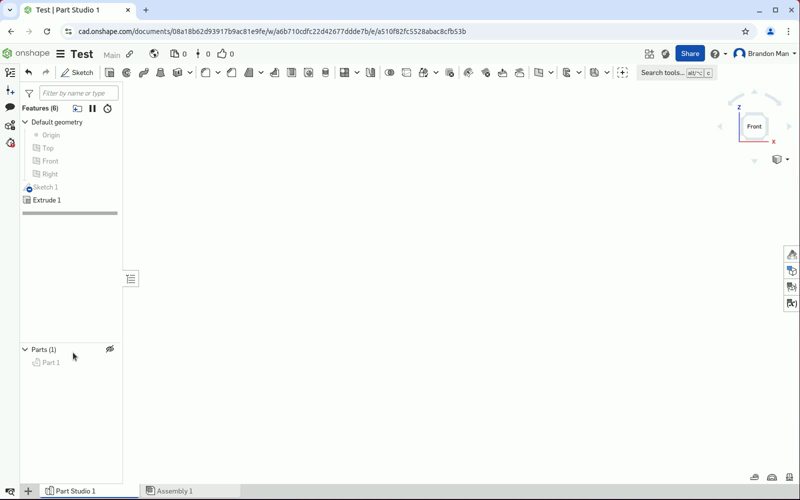
key_down(shift)
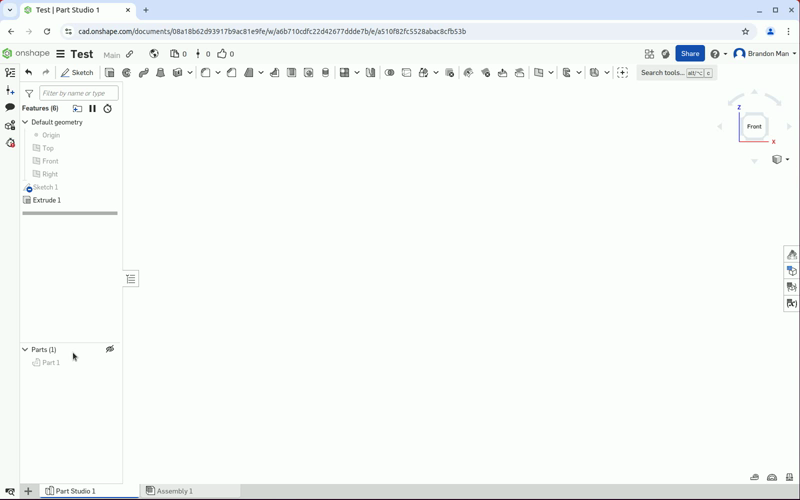
key(down)
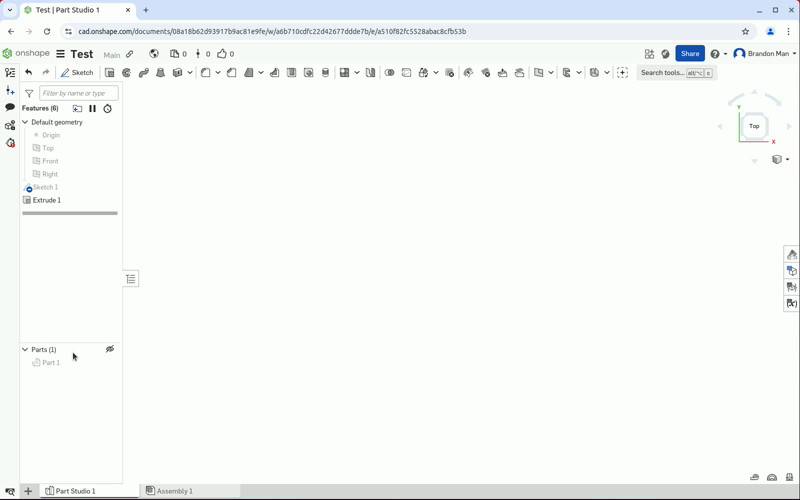
key_up(shift)
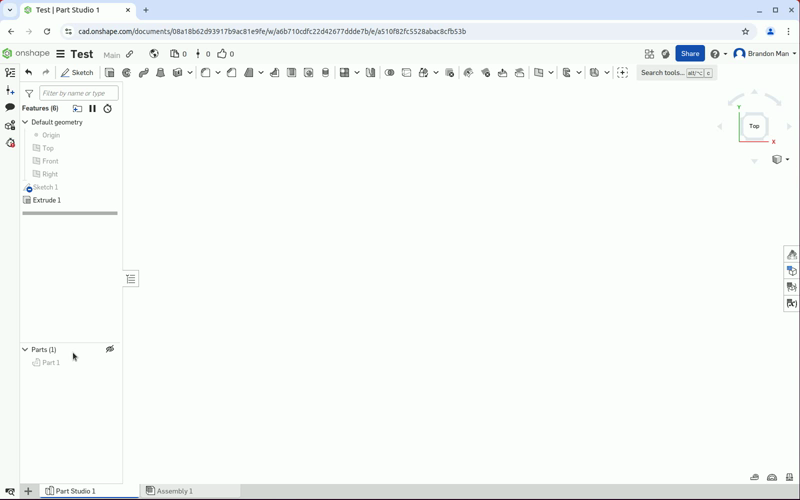
mouse_move(73, 352)
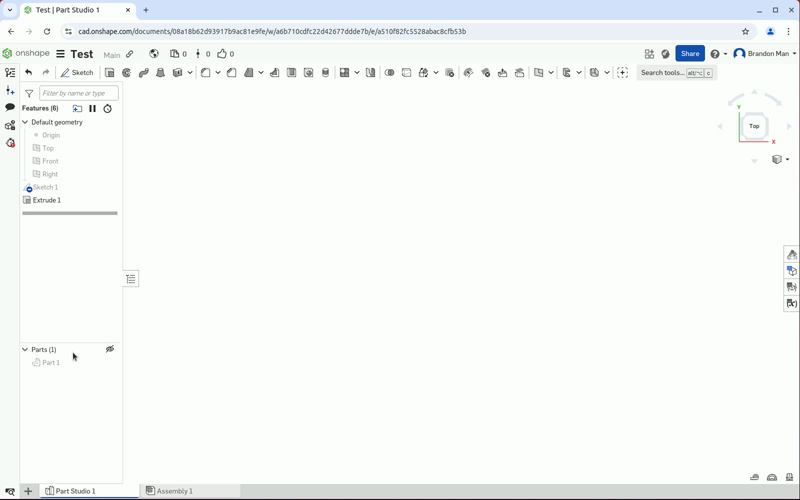
key(shift+y)
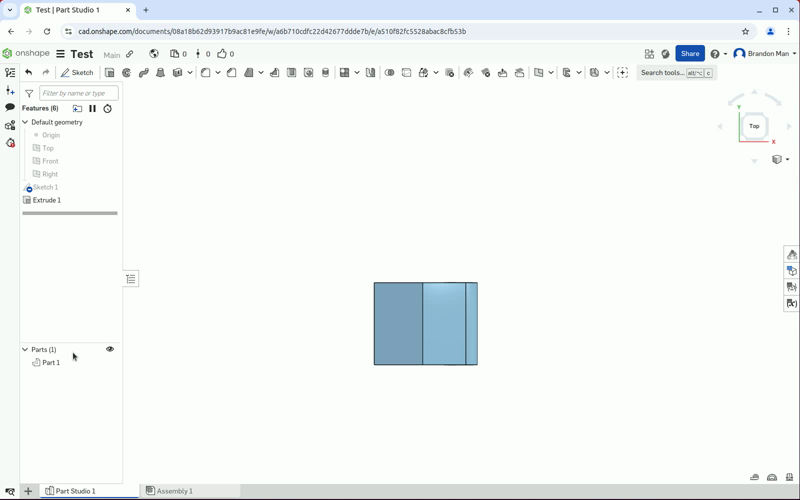
mouse_move(541, 75)
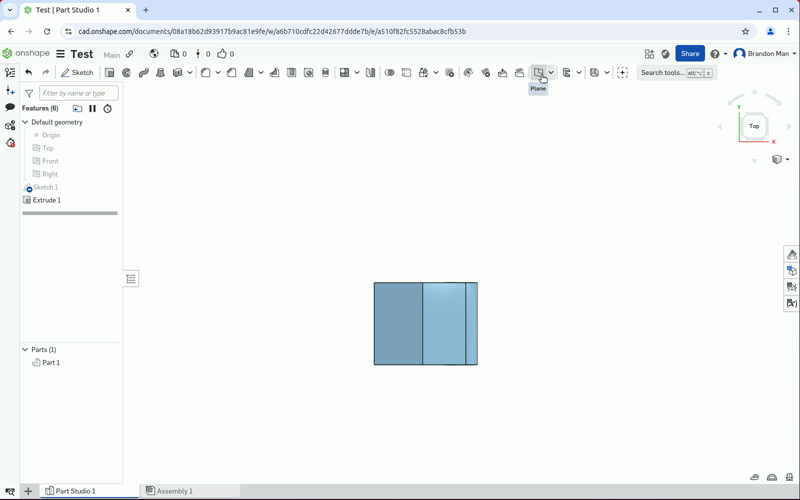
click(541, 75)
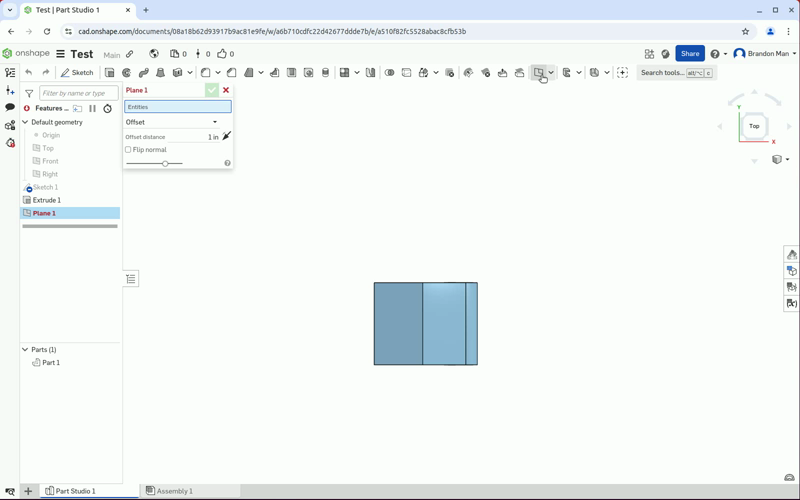
mouse_move(73, 150)
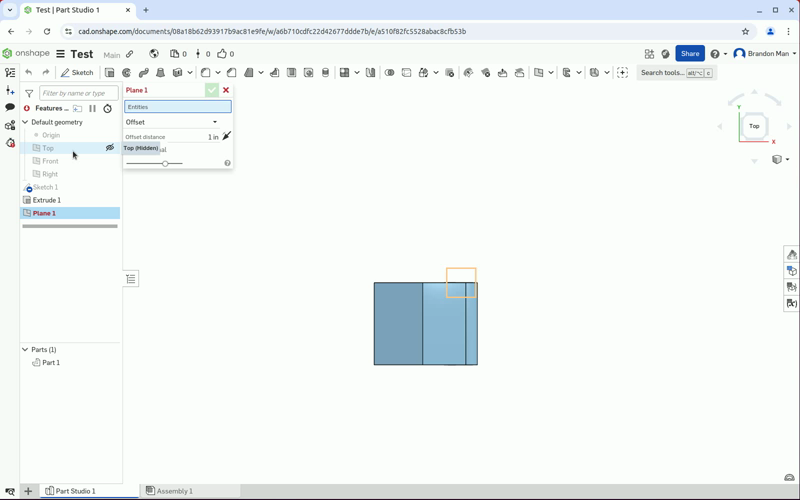
click(73, 150)
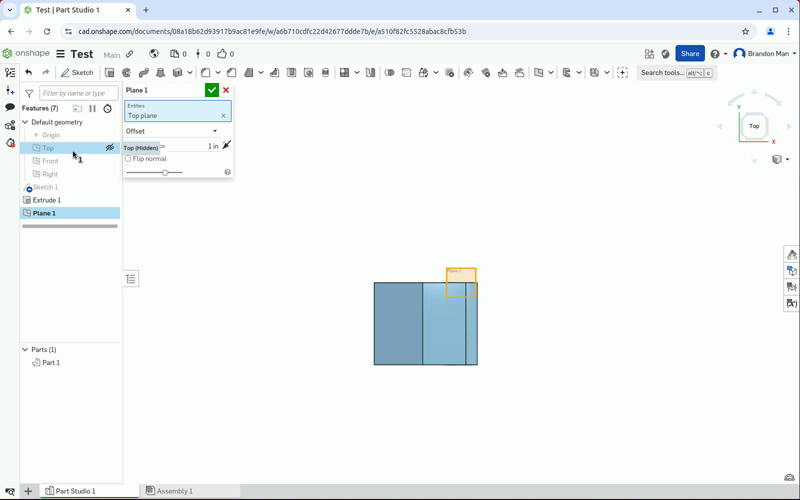
key(tab, 2)
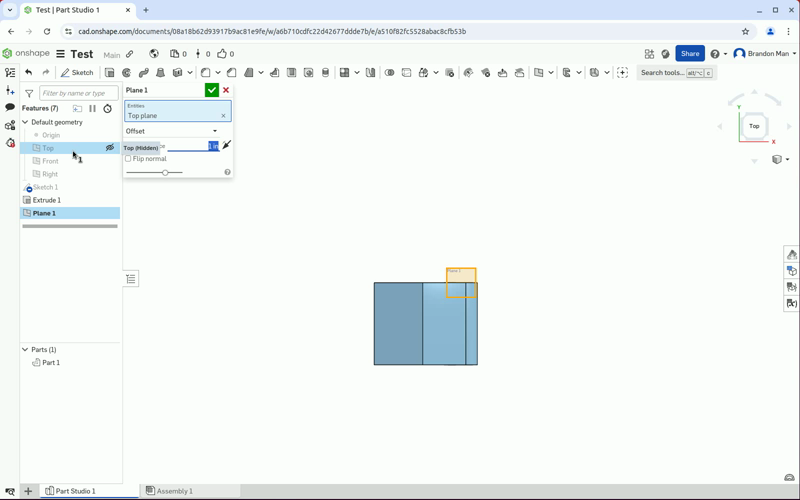
text(23.108)
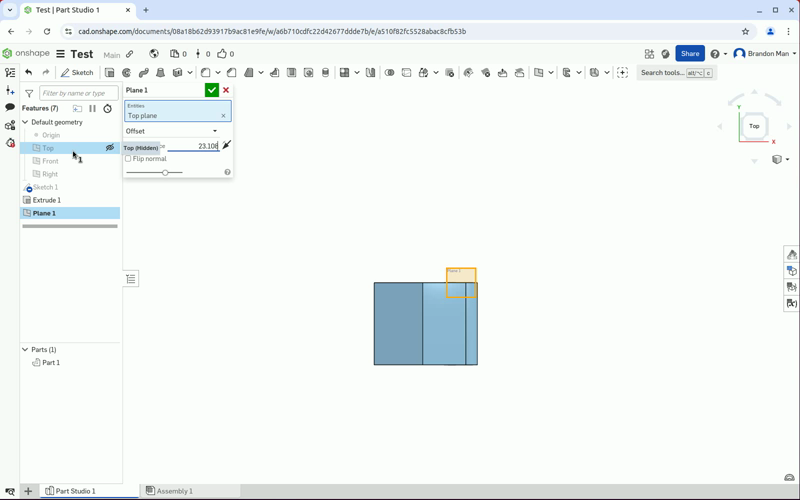
key(enter, 2)
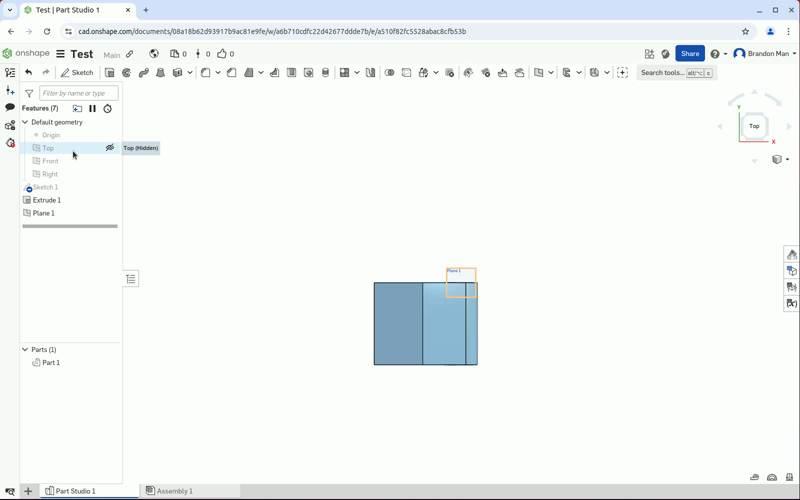
key(shift+s)
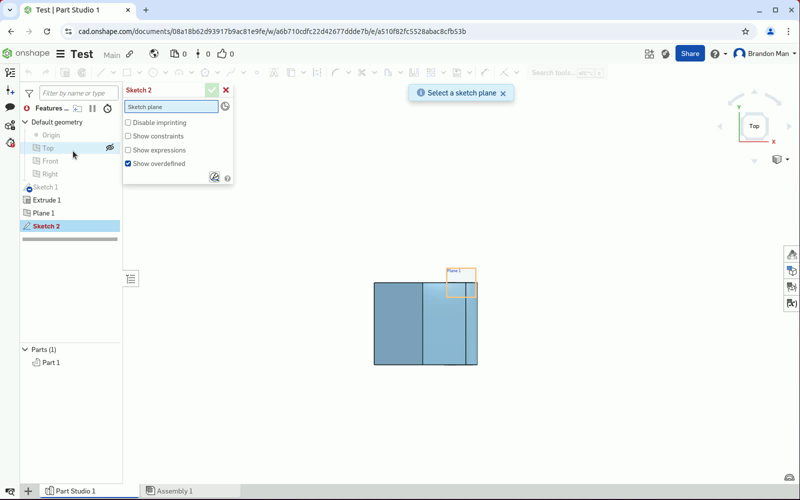
mouse_move(73, 215)
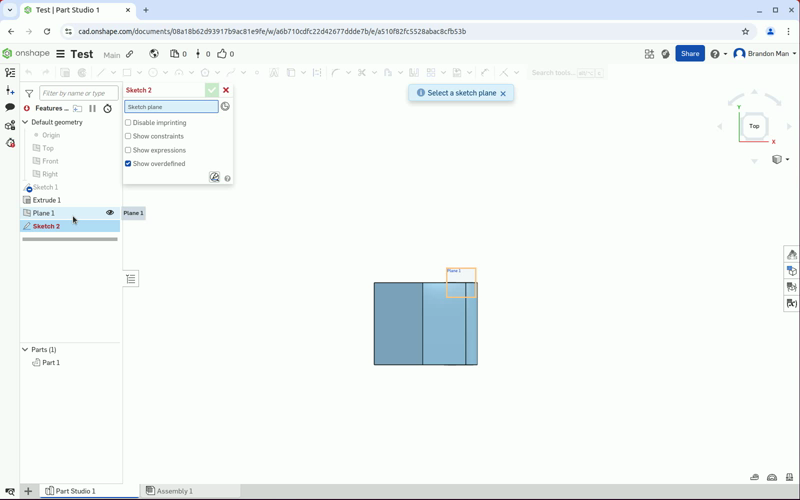
click(73, 215)
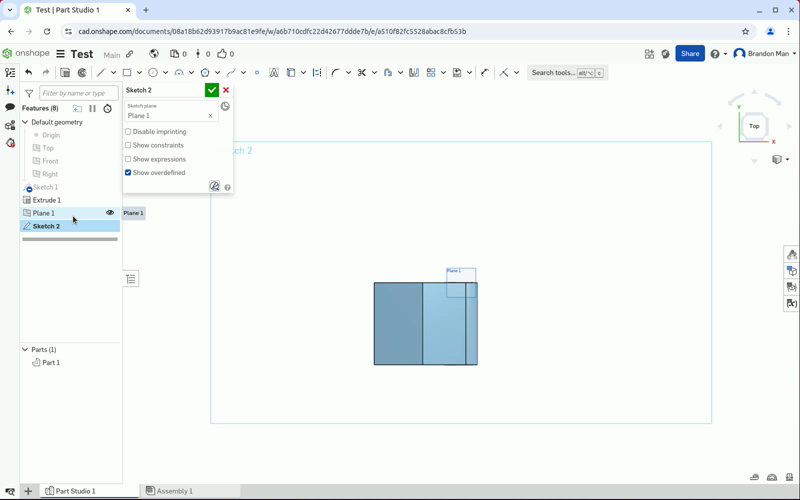
mouse_move(73, 352)
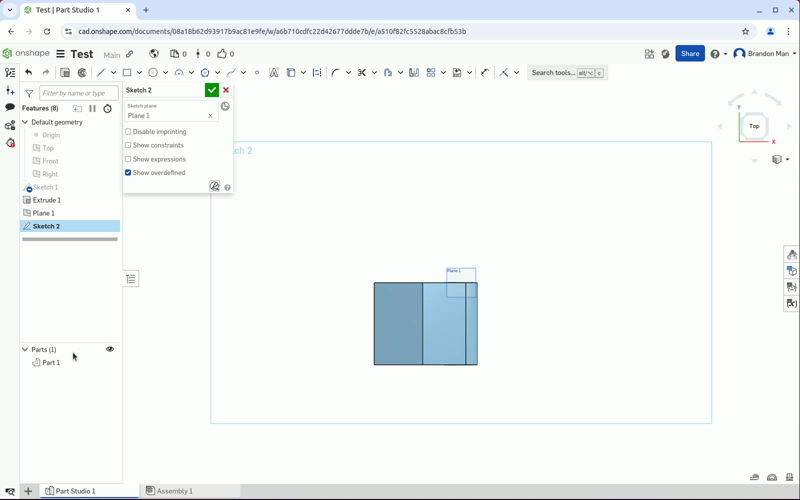
key(y)
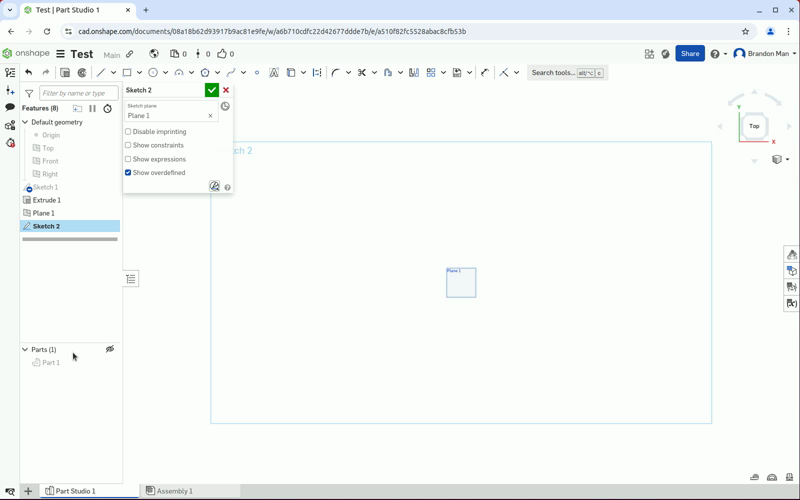
key(l)
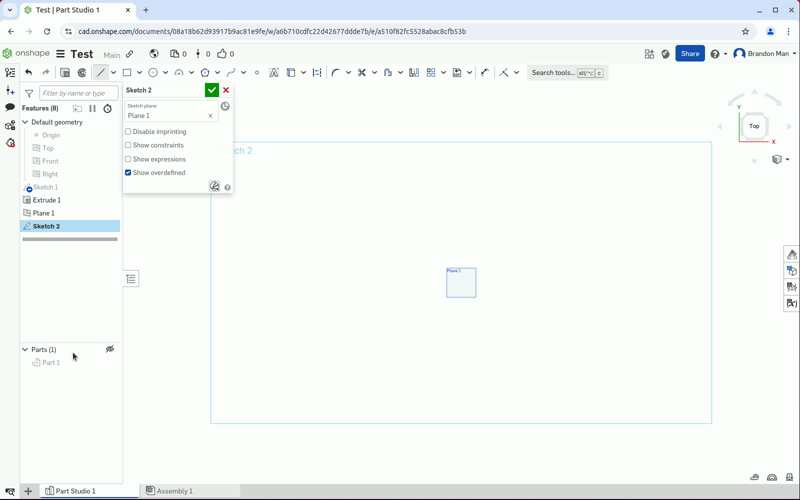
key_down(shift)
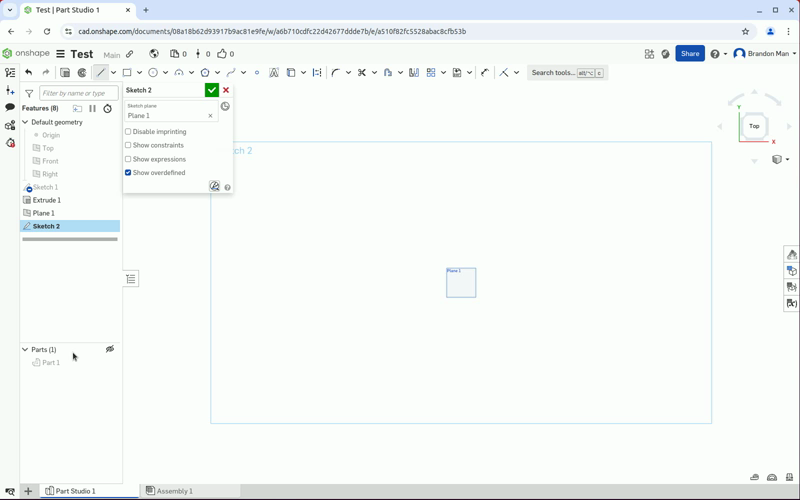
mouse_move(398, 365)
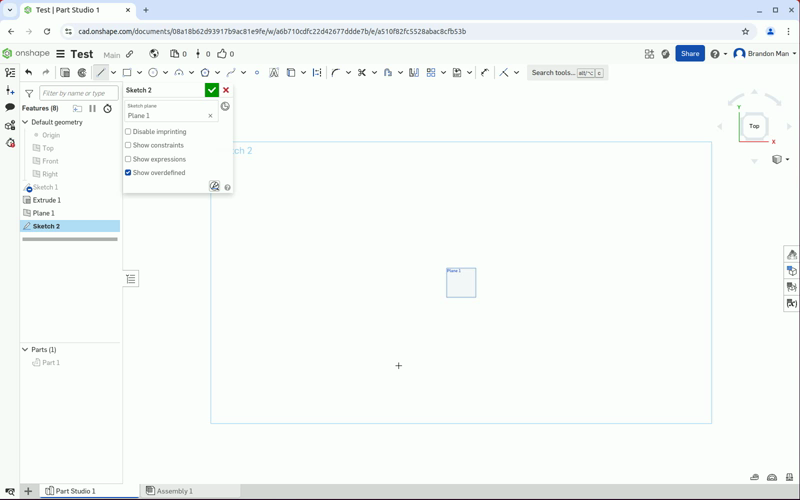
click(398, 365)
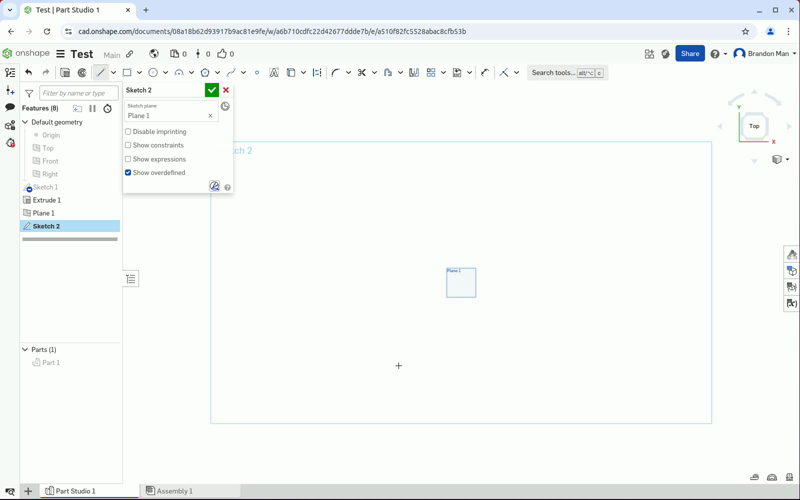
key_up(shift)
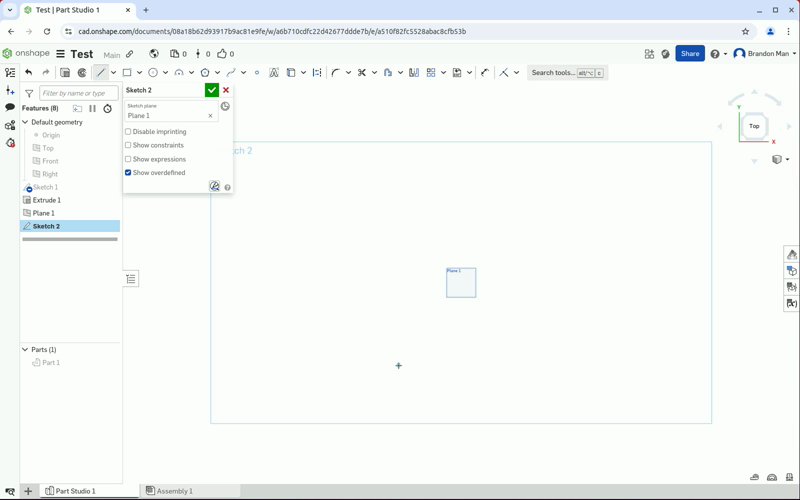
key_down(shift)
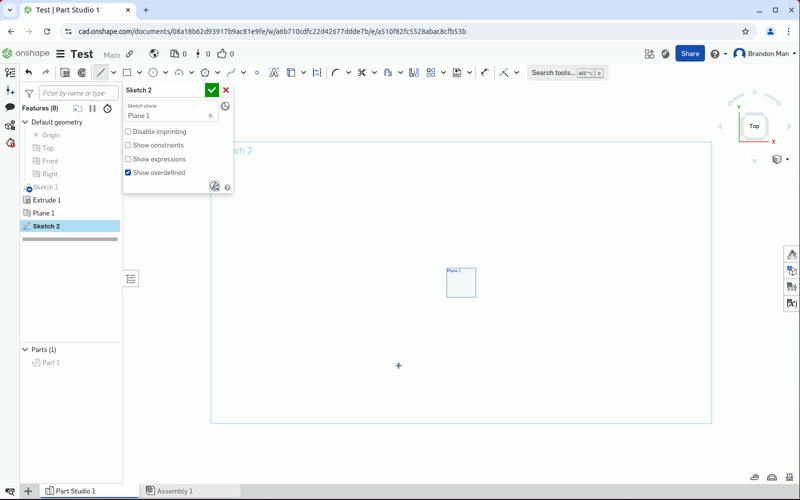
mouse_move(428, 365)
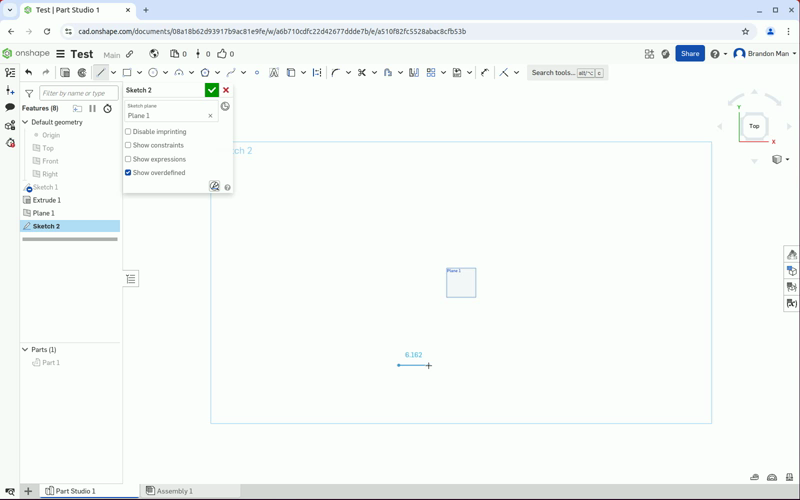
mouse_move(418, 365)
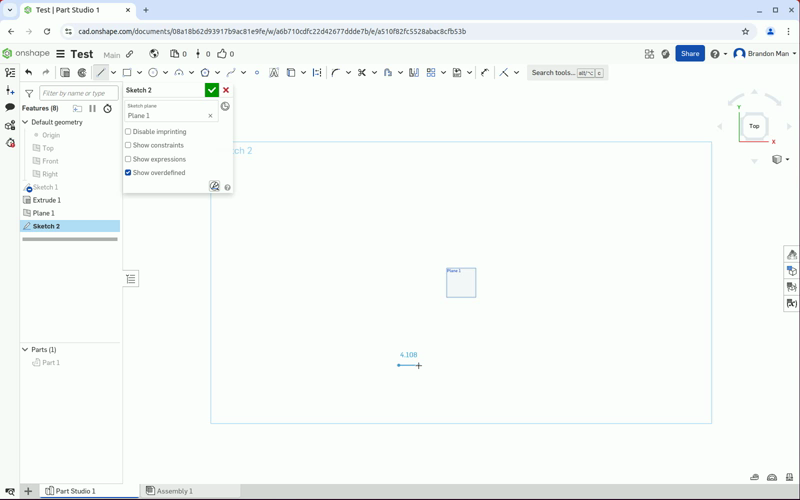
click(418, 365)
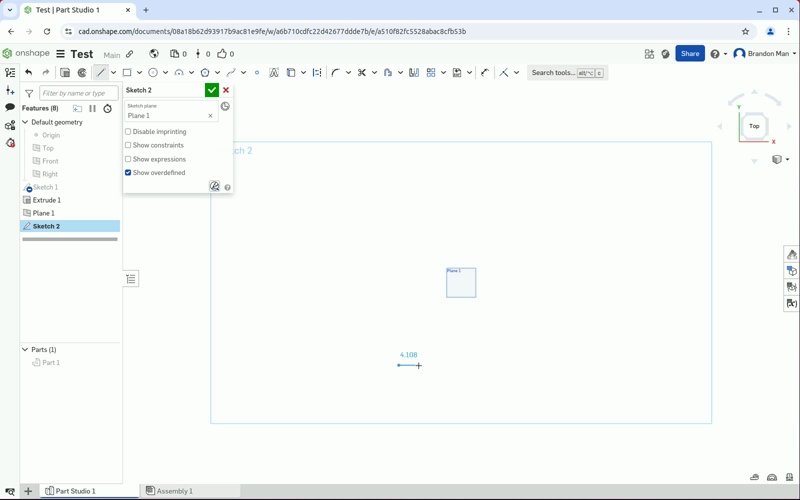
key_up(shift)
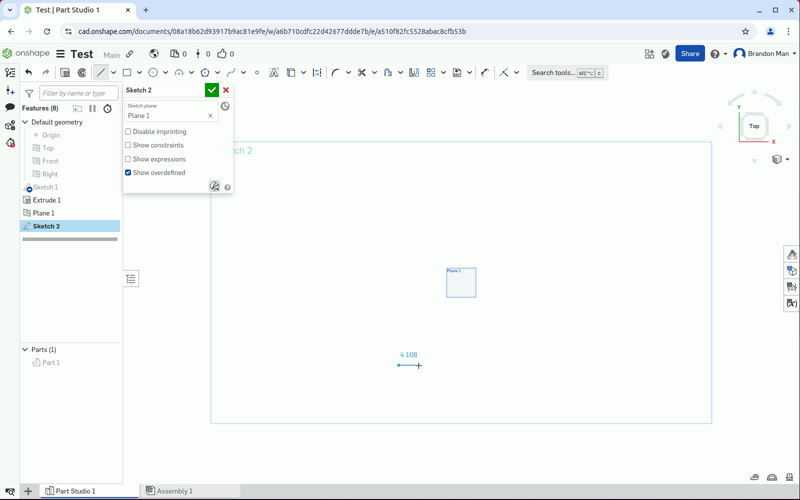
key_down(shift)
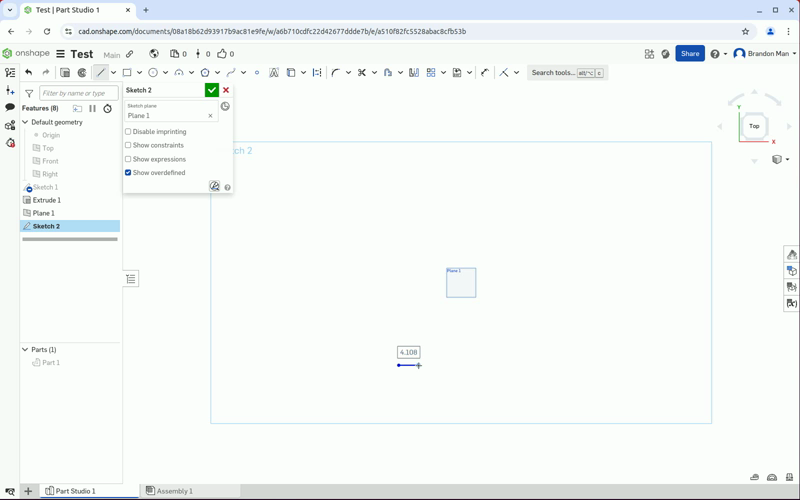
mouse_move(448, 365)
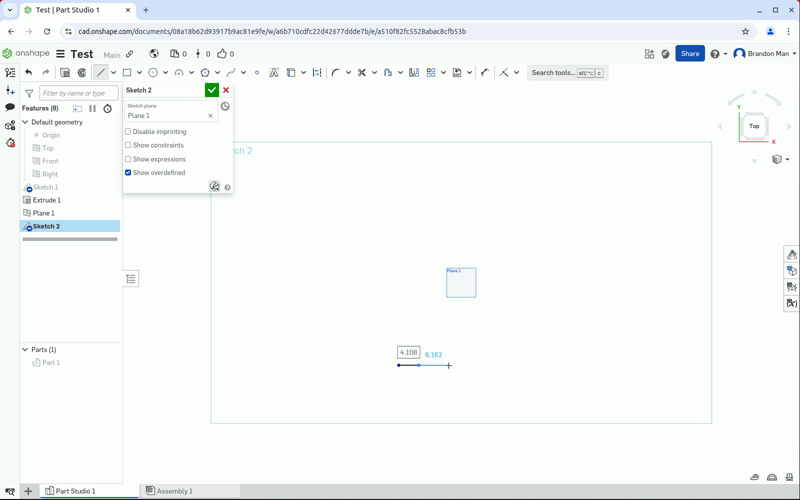
mouse_move(418, 315)
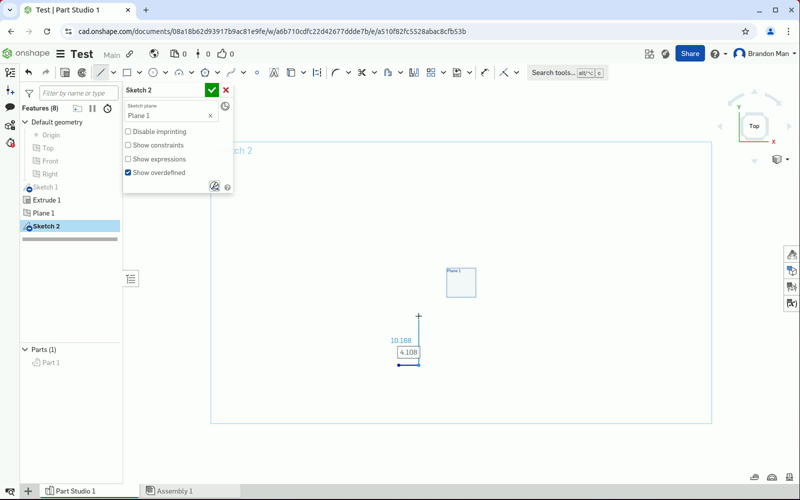
click(418, 315)
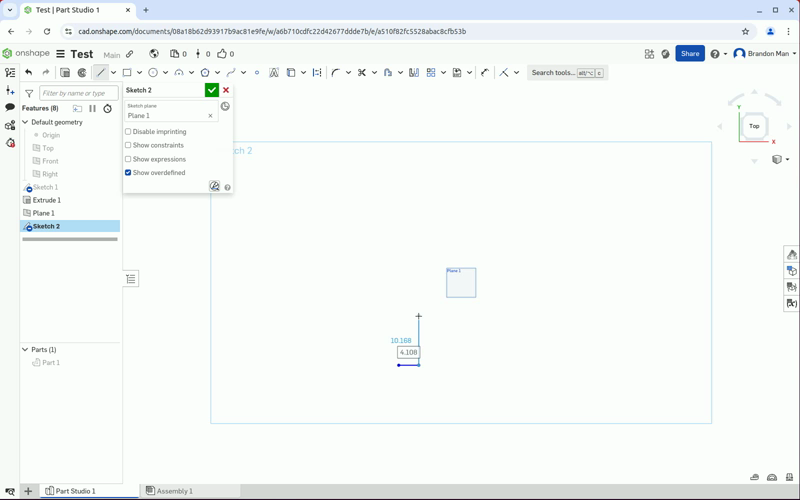
key_up(shift)
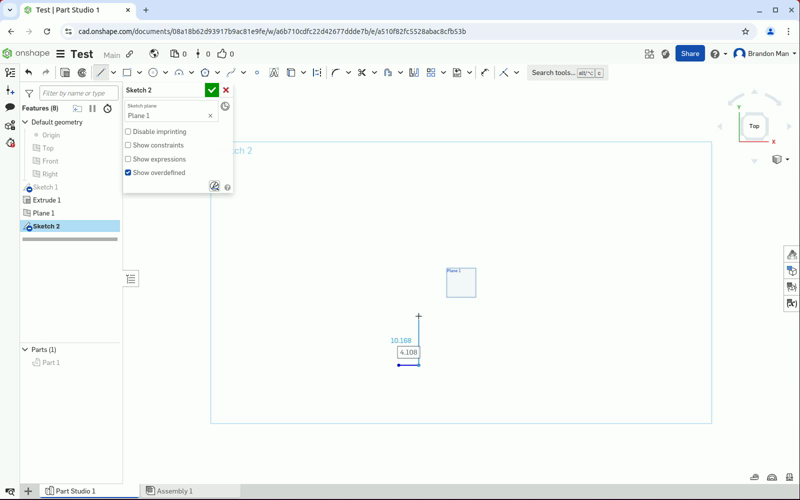
key_down(shift)
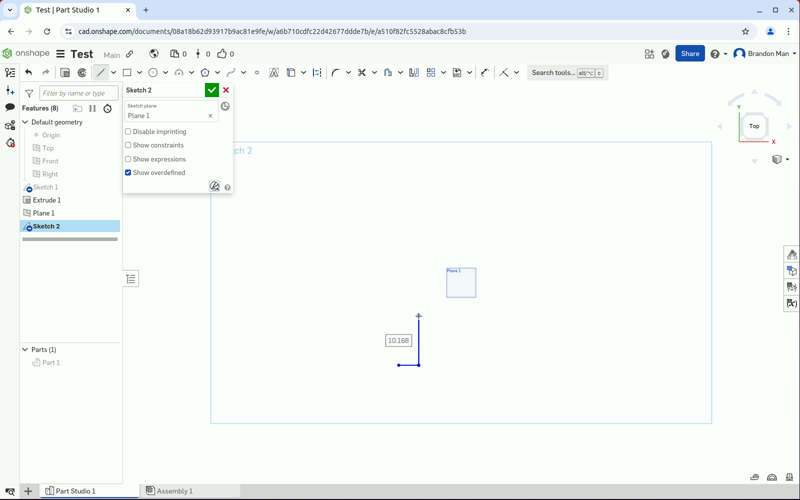
mouse_move(448, 315)
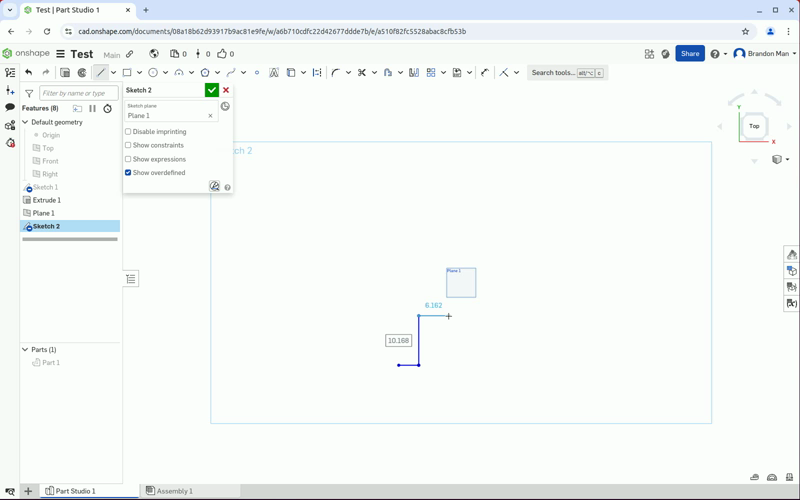
mouse_move(418, 306)
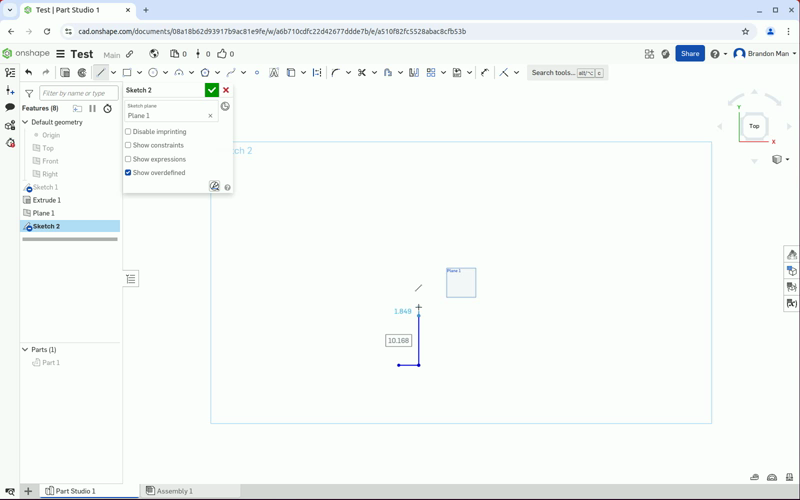
click(418, 306)
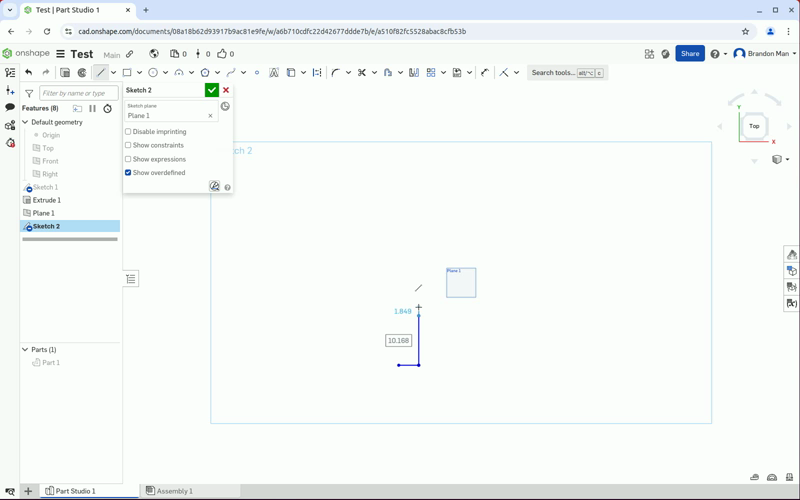
key_up(shift)
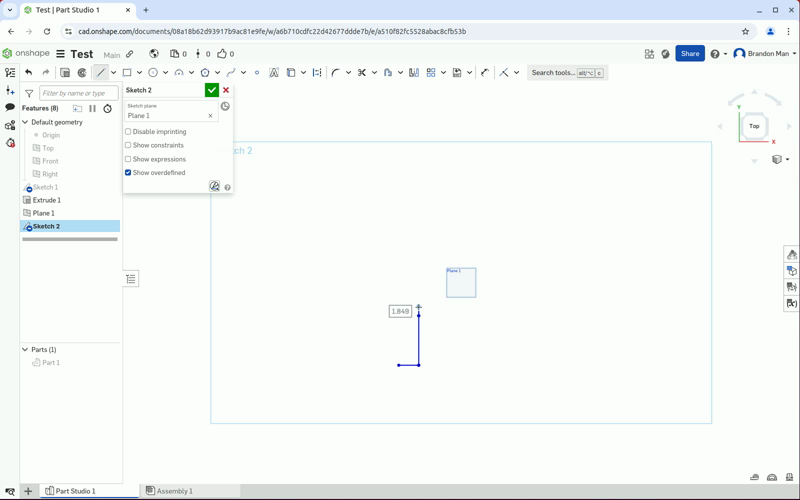
key_down(shift)
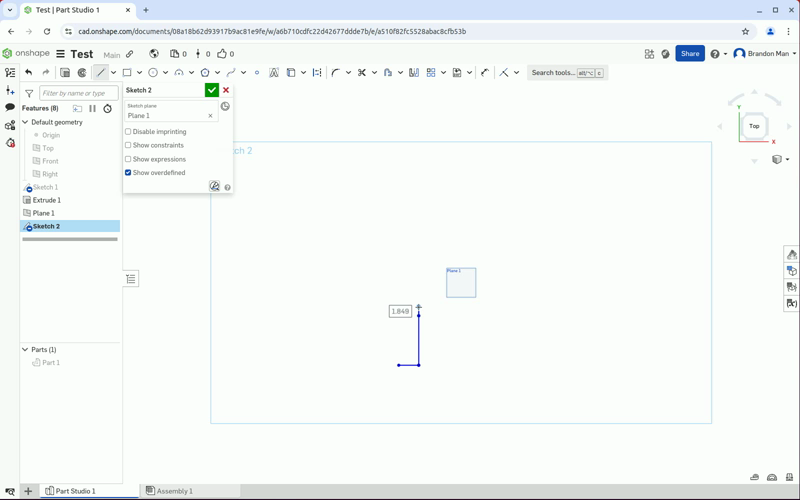
mouse_move(448, 306)
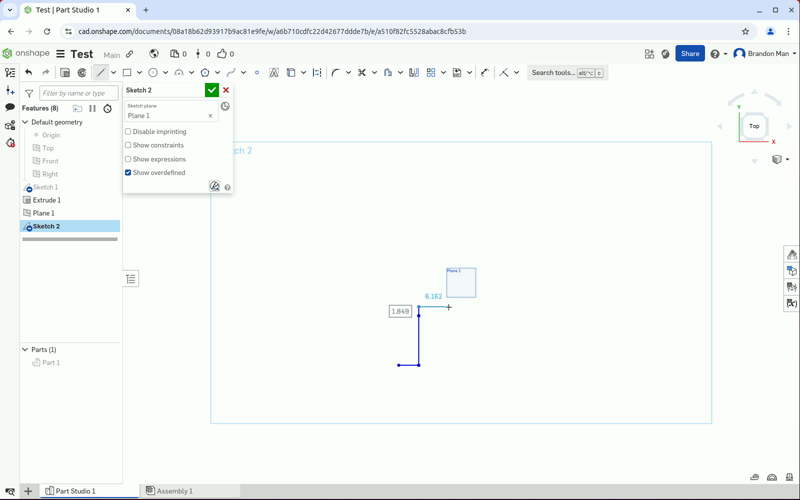
mouse_move(399, 306)
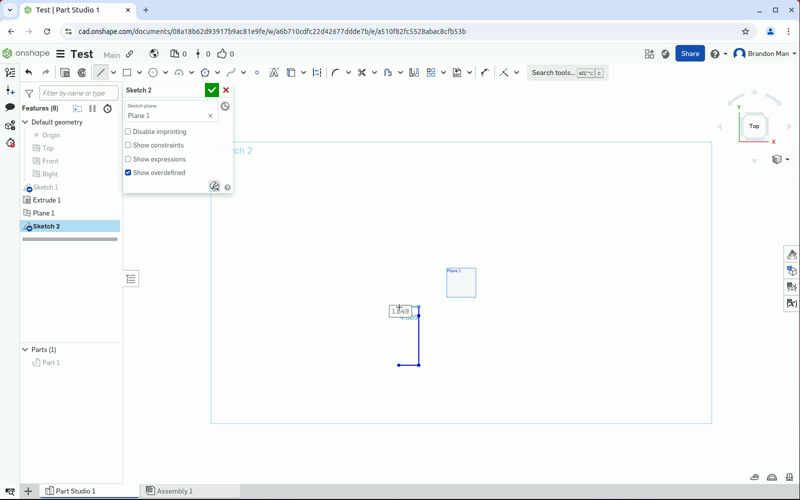
click(399, 306)
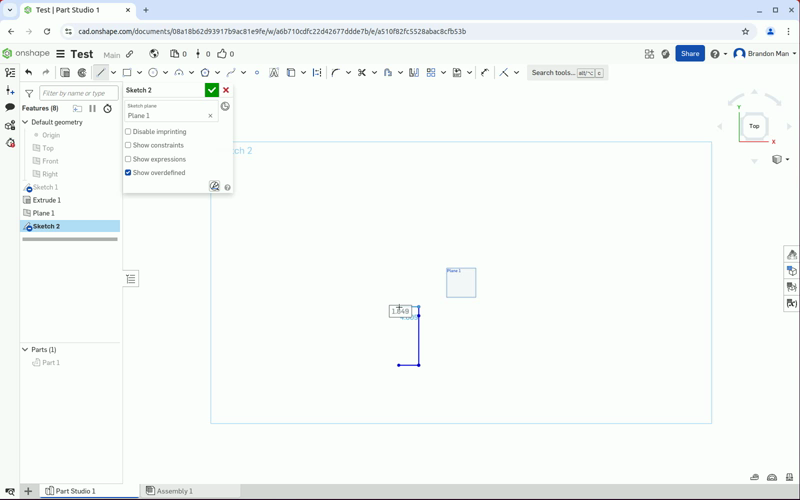
key_up(shift)
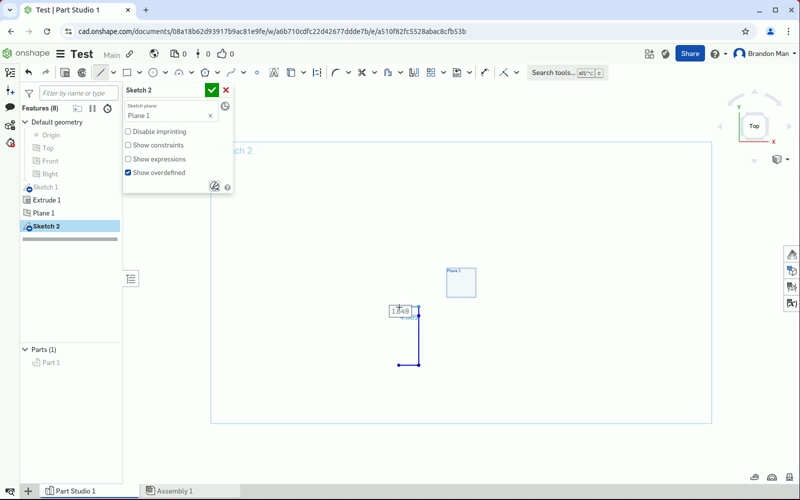
key(esc)
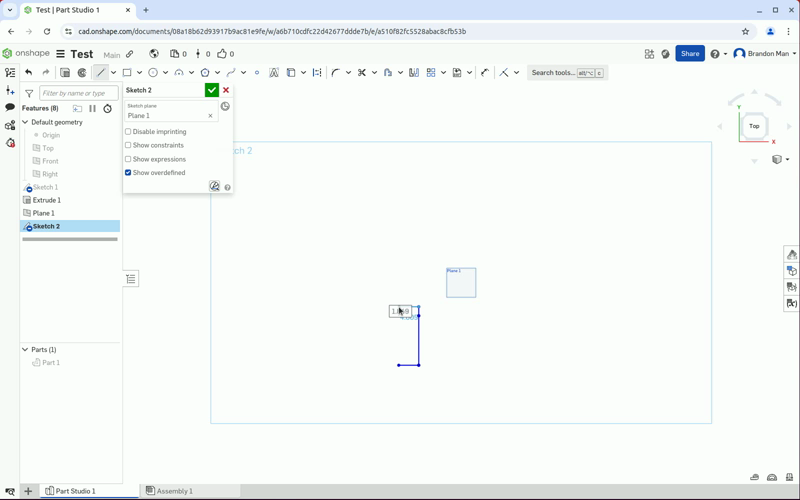
key(a)
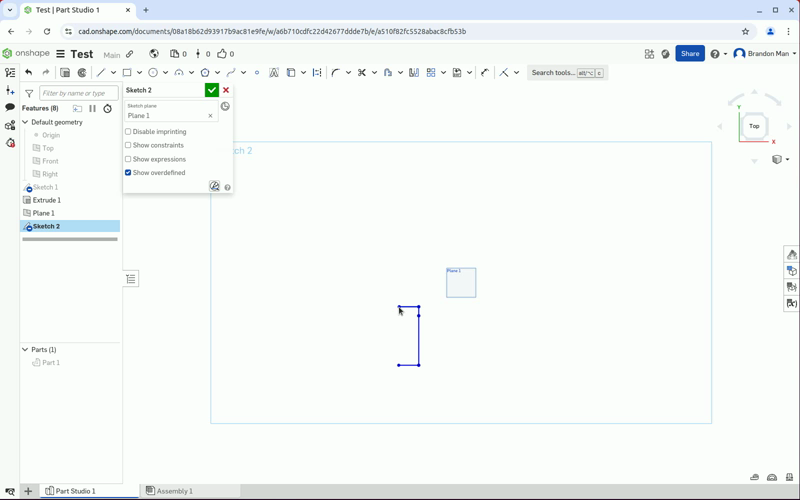
mouse_move(399, 306)
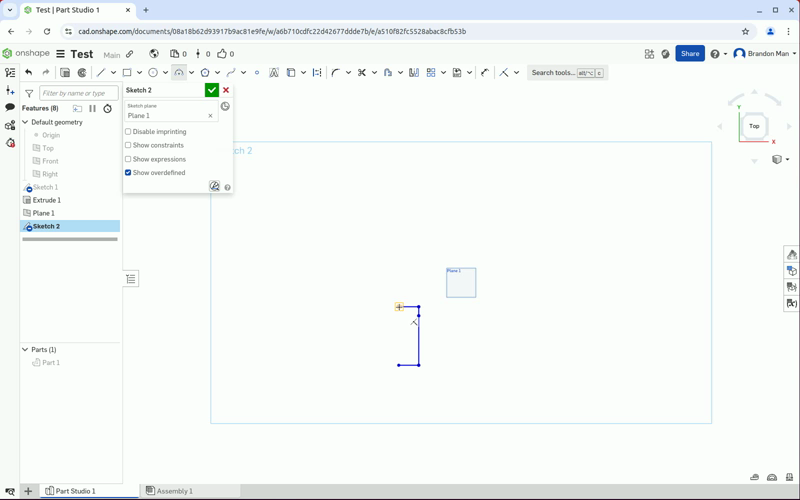
click(399, 306)
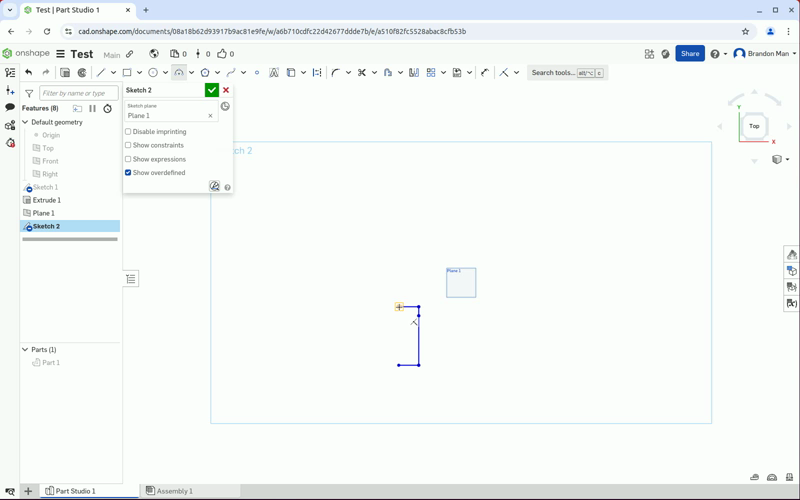
key_down(shift)
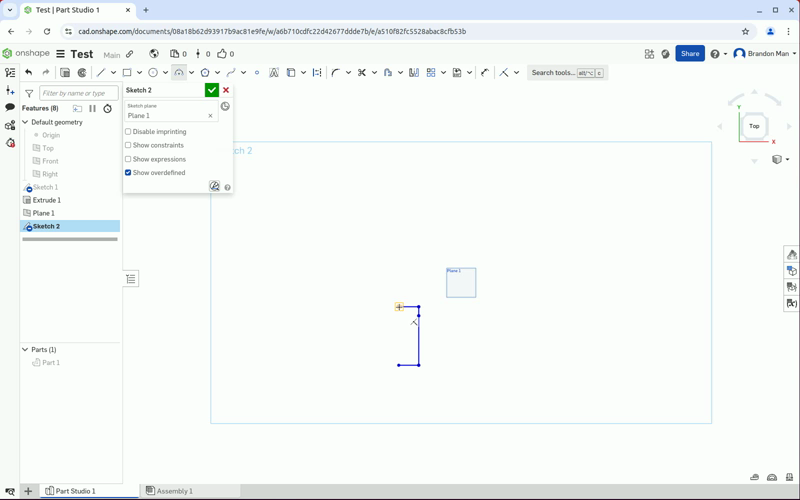
mouse_move(398, 339)
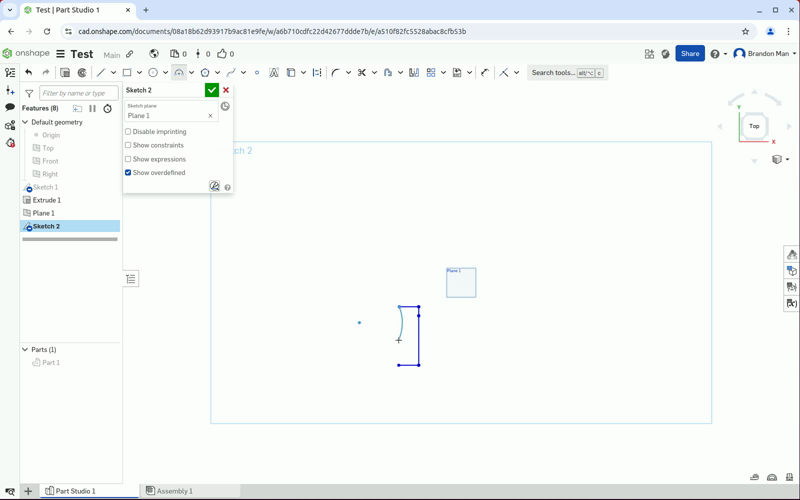
click(398, 339)
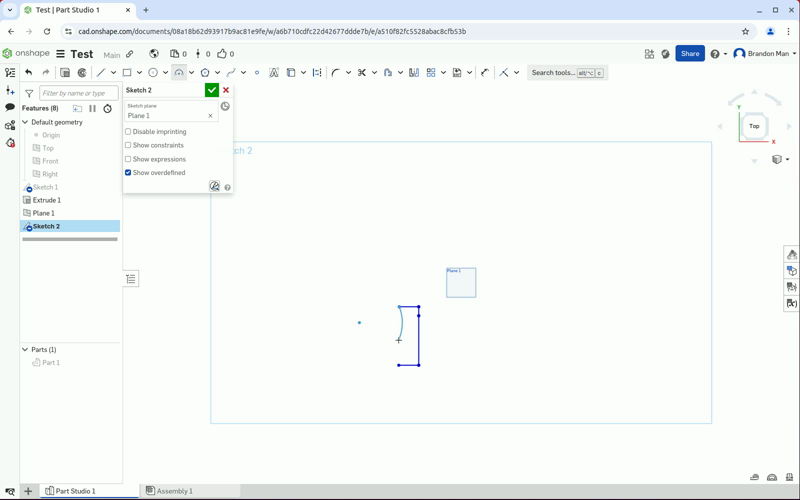
mouse_move(382, 323)
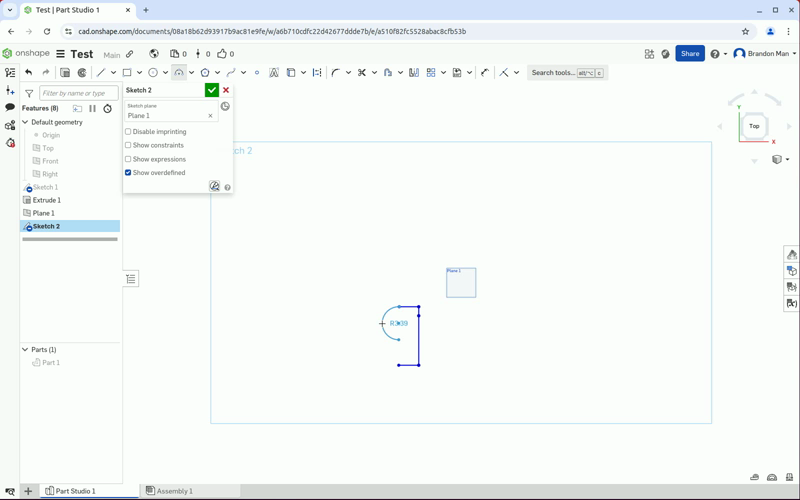
click(382, 323)
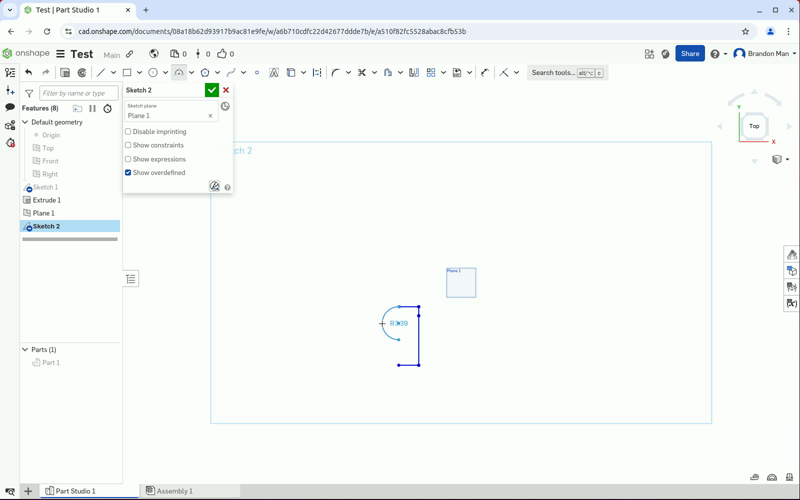
key_up(shift)
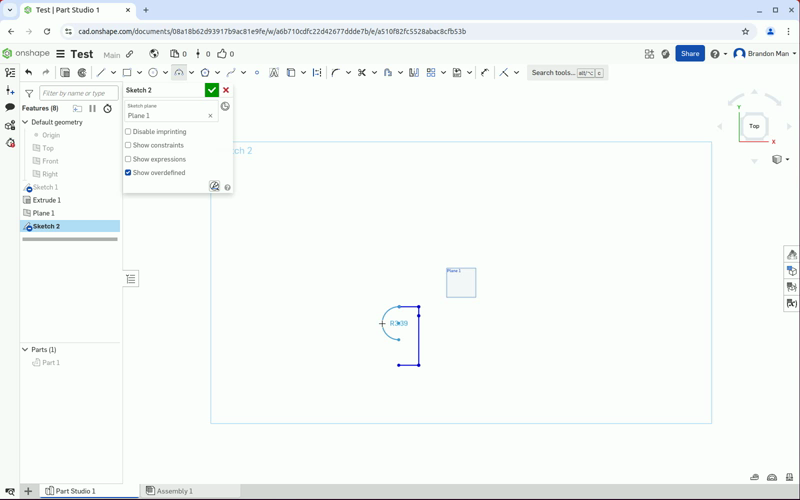
key(esc)
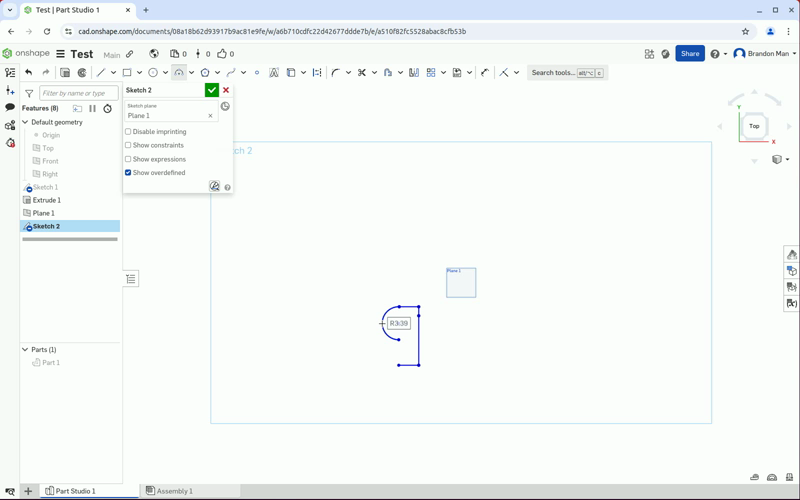
key(l)
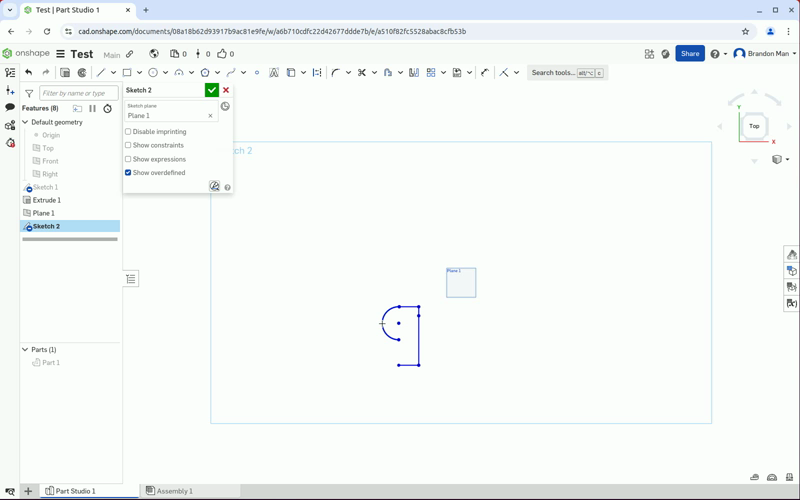
mouse_move(398, 339)
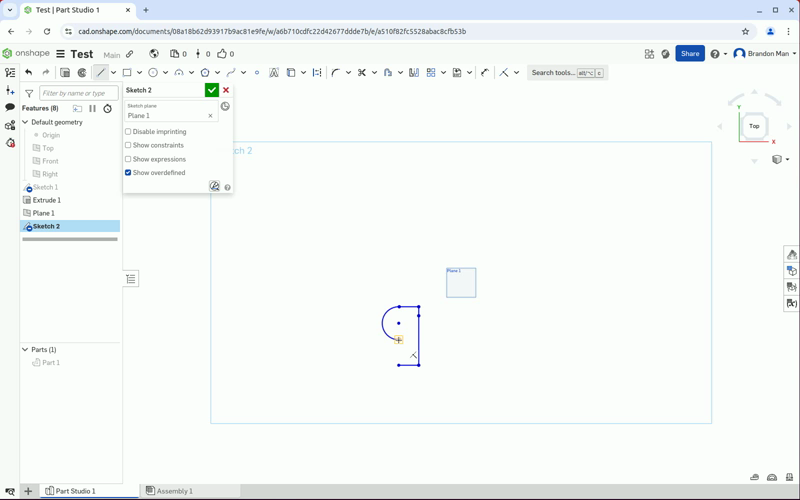
click(398, 339)
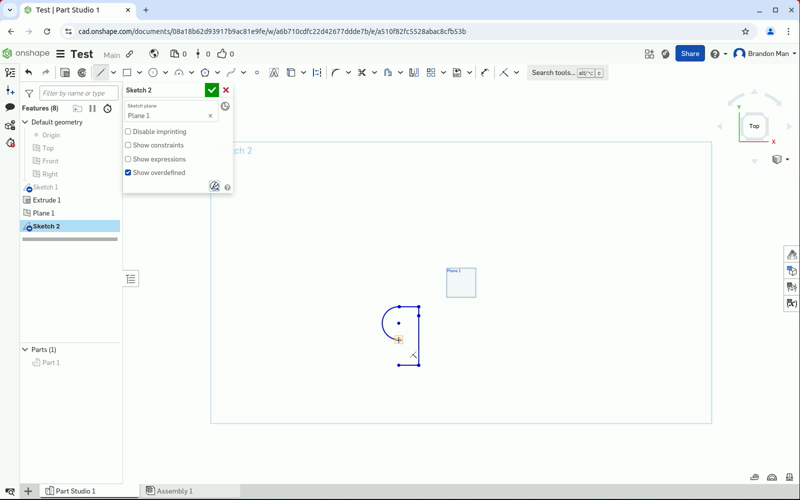
mouse_move(428, 339)
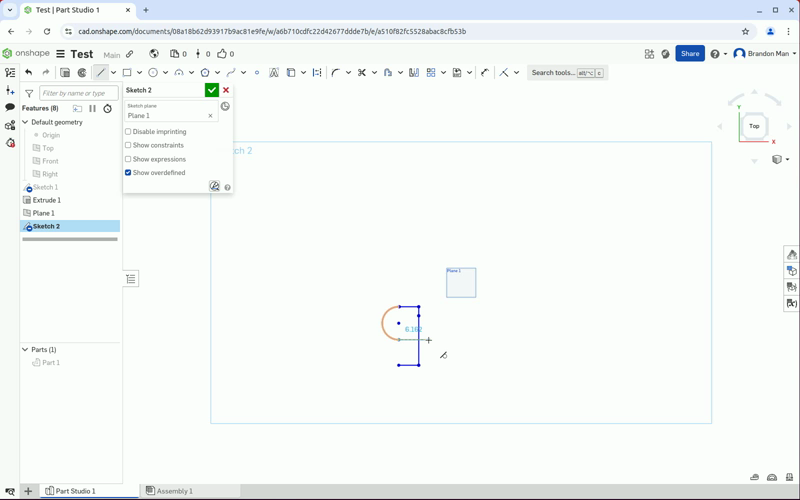
key_down(shift)
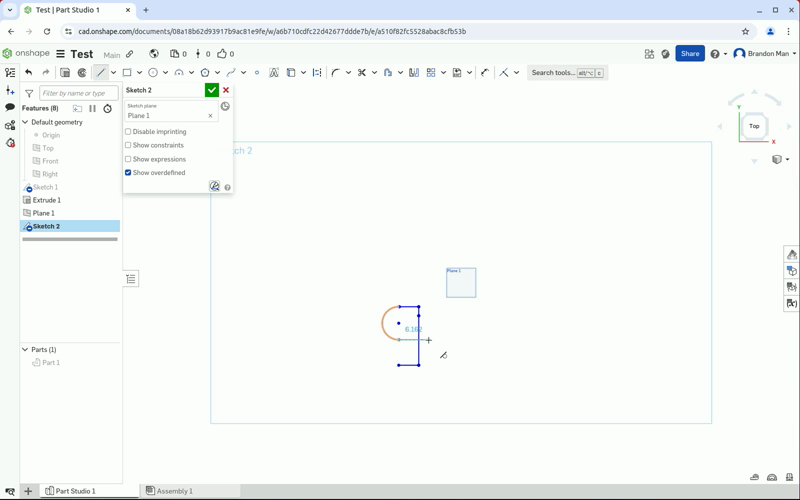
mouse_move(398, 365)
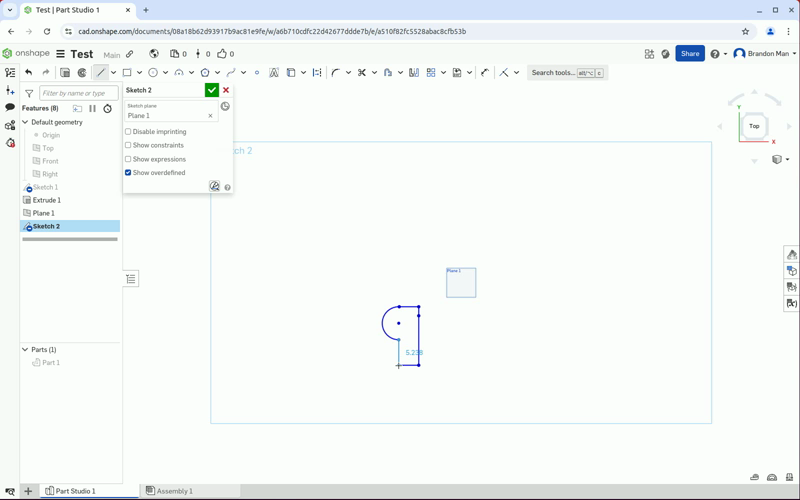
key_up(shift)
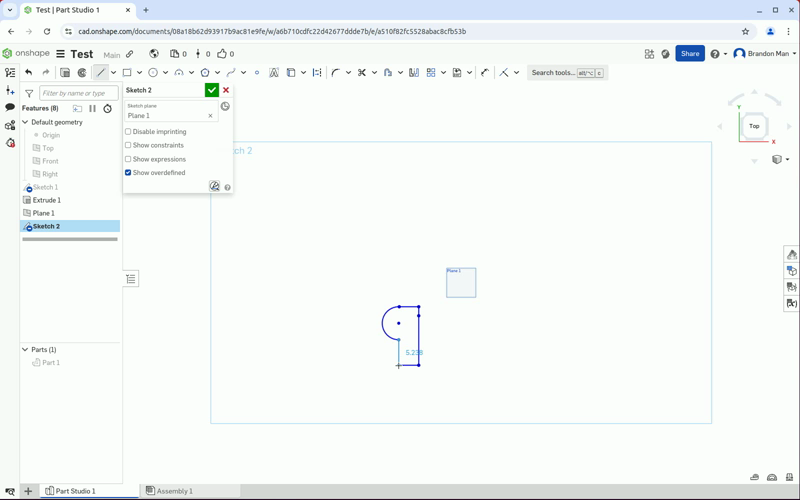
click(398, 365)
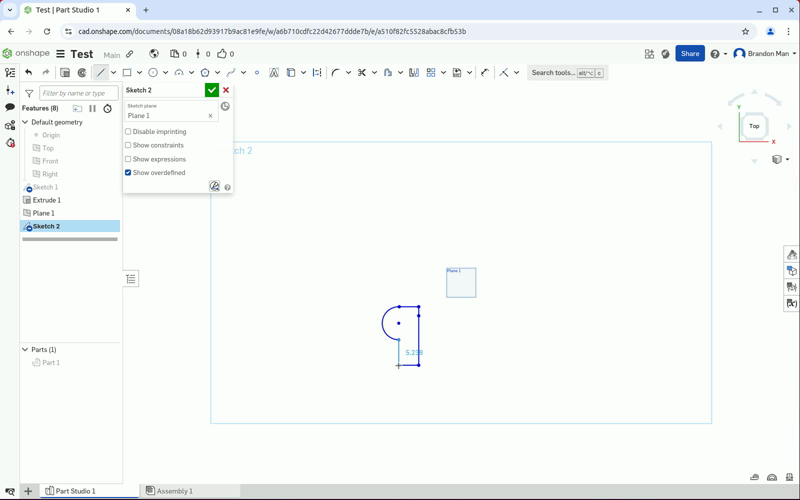
key(esc)
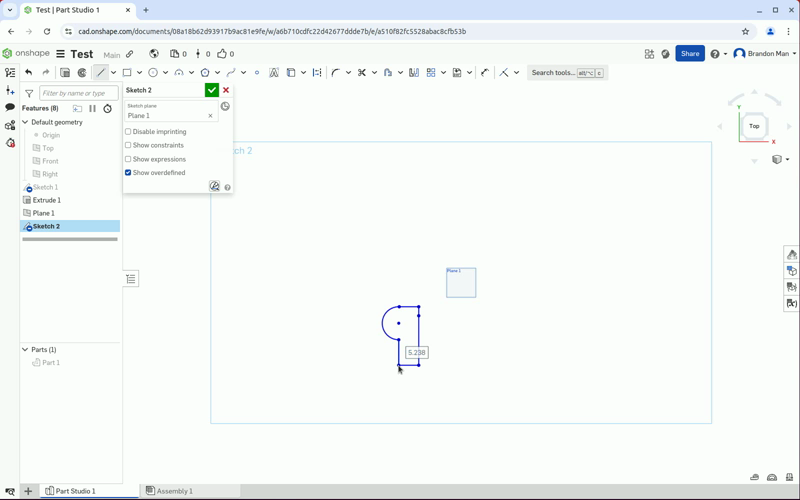
mouse_move(397, 327)
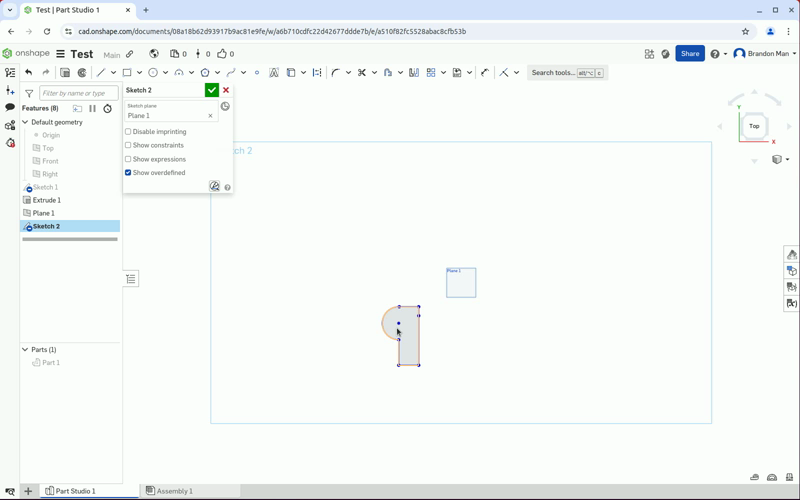
scroll(6)
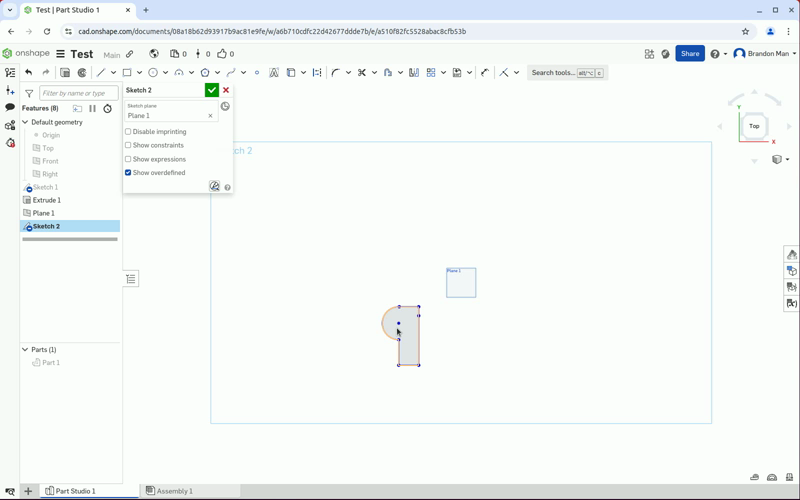
scroll(6)
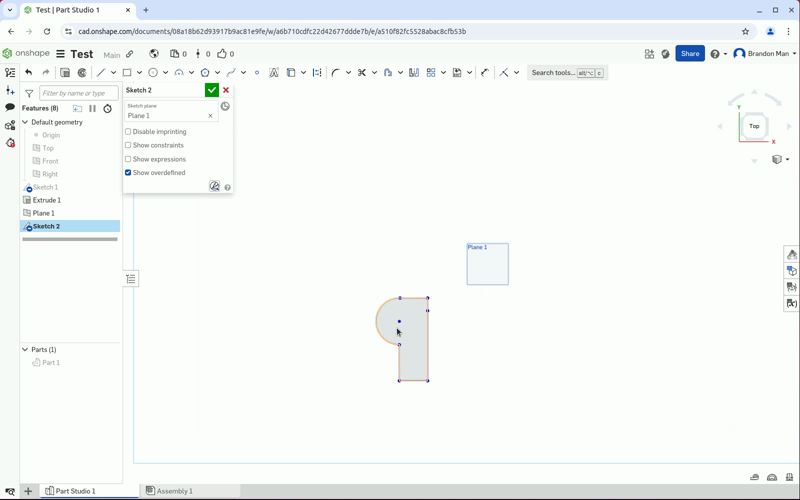
scroll(6)
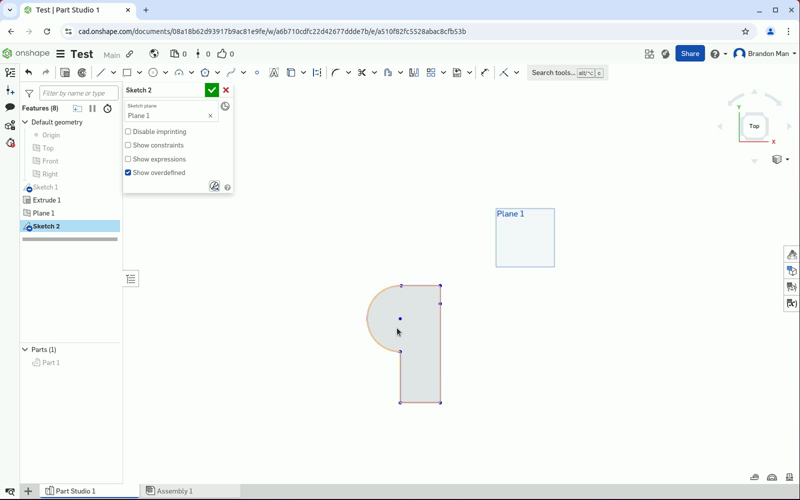
scroll(6)
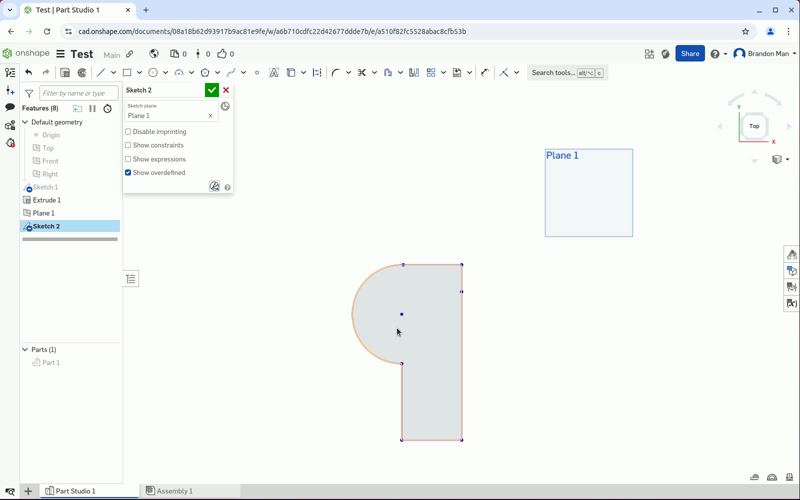
scroll(6)
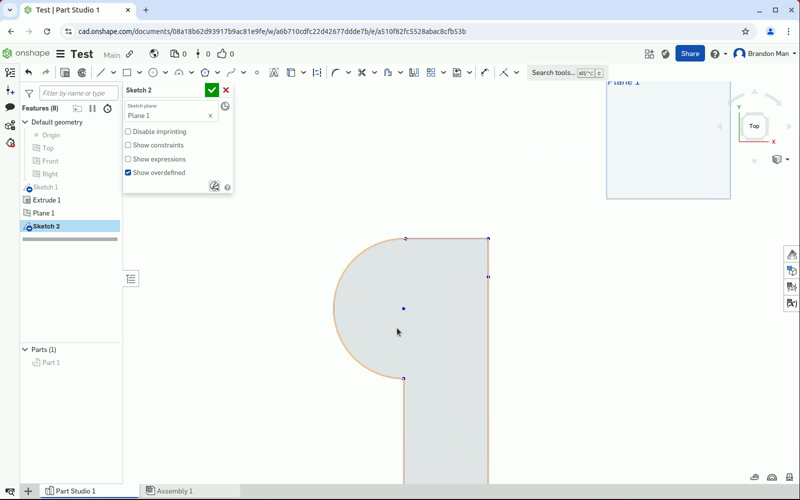
scroll(6)
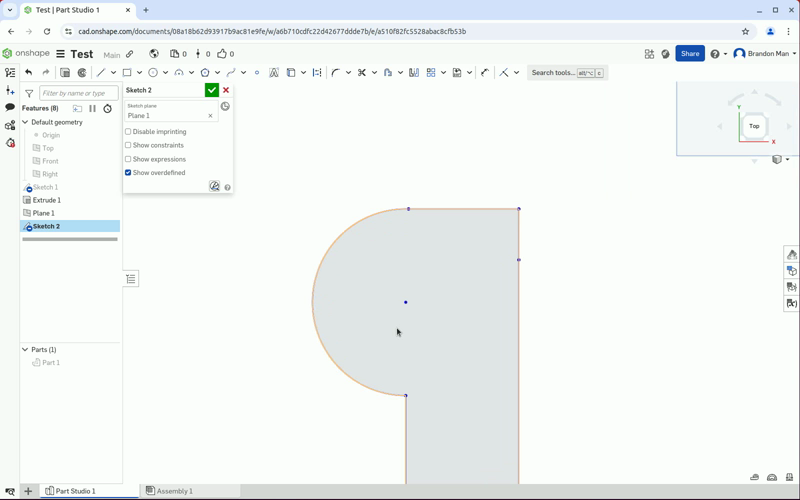
scroll(6)
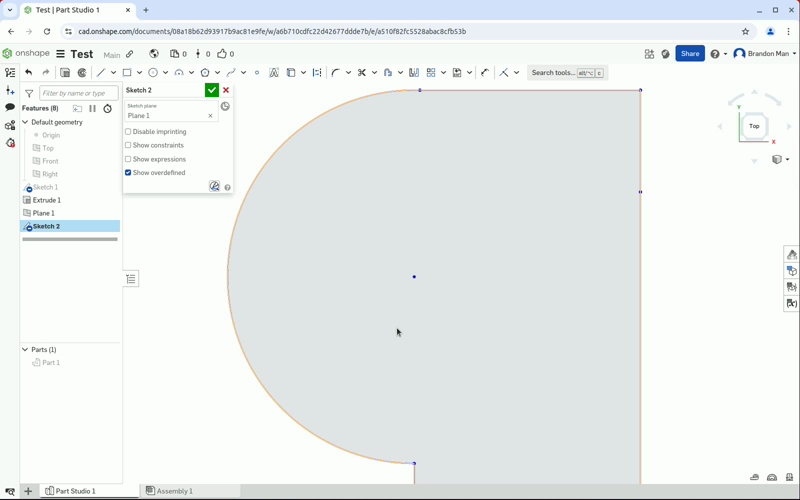
click(397, 327)
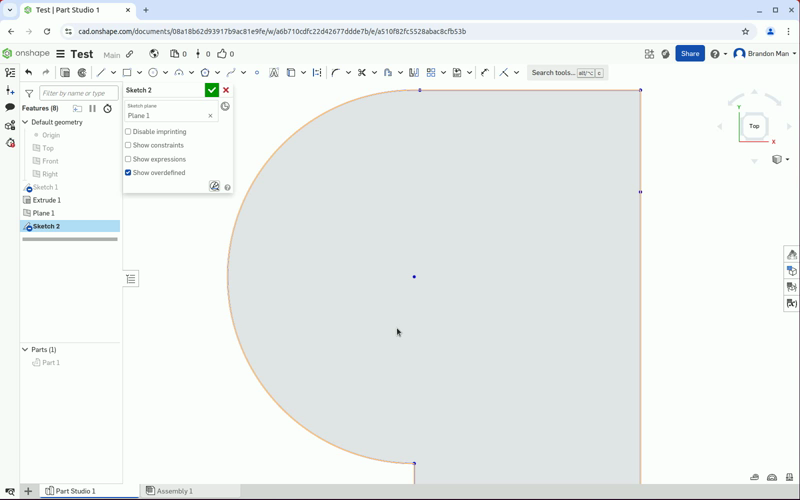
scroll(-6)
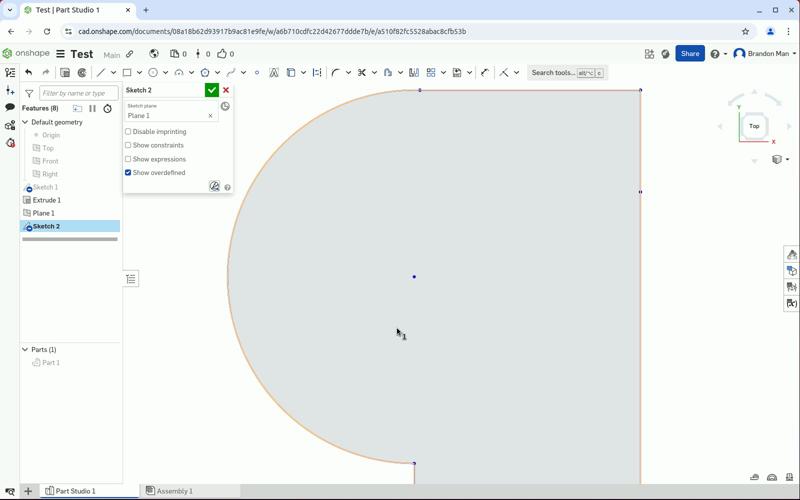
scroll(-6)
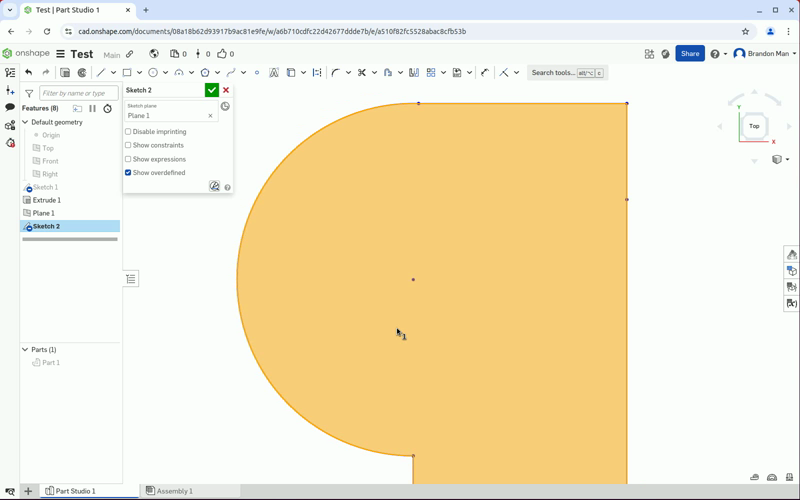
scroll(-6)
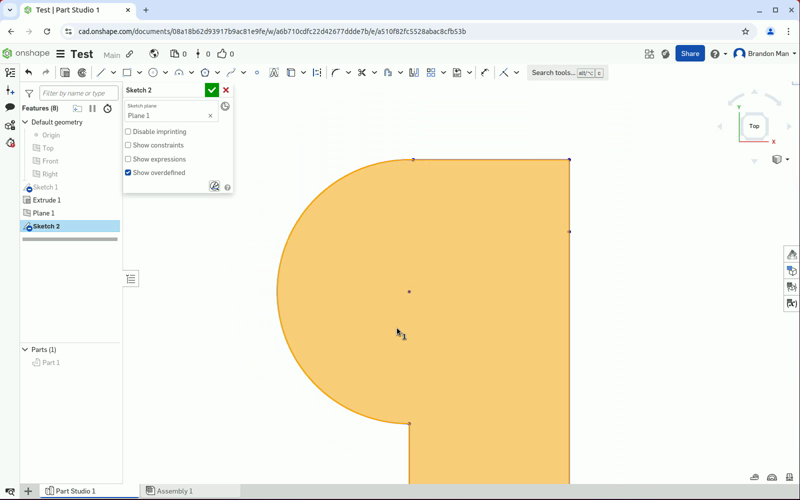
scroll(-6)
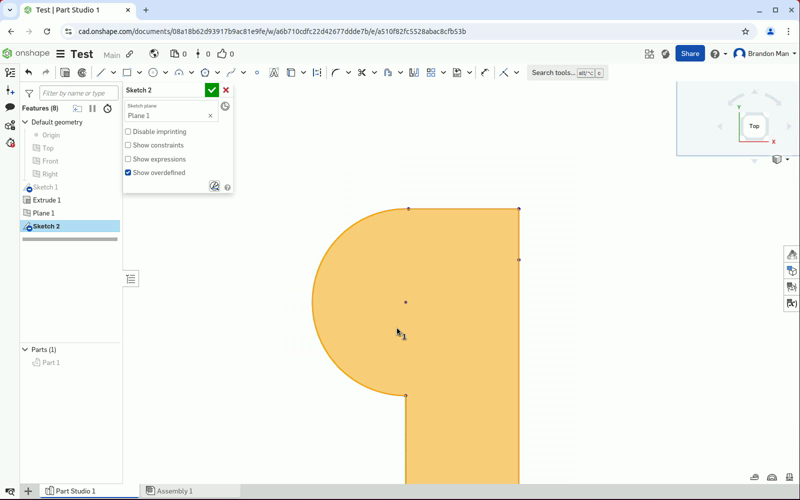
scroll(-6)
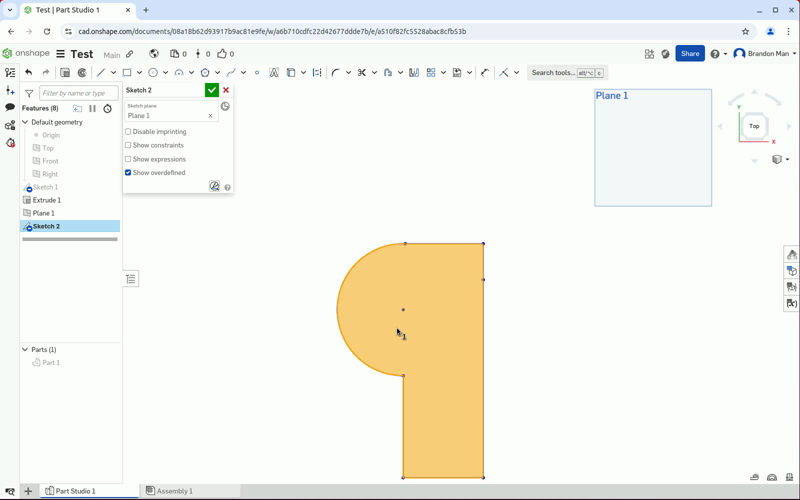
scroll(-6)
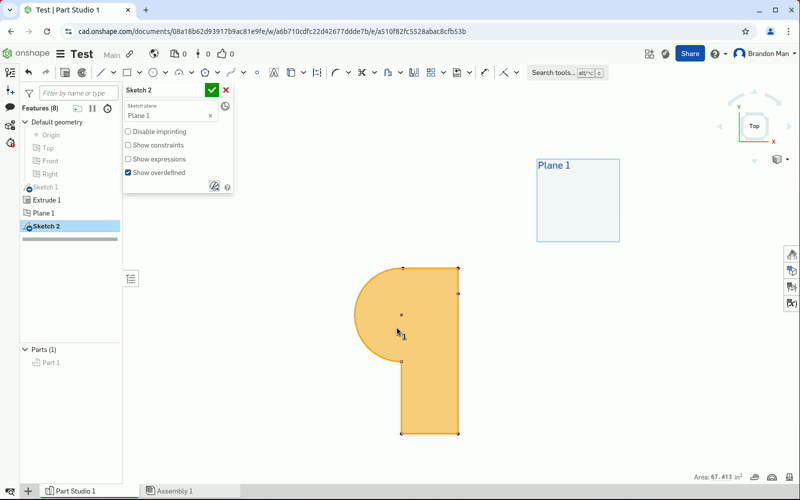
scroll(-6)
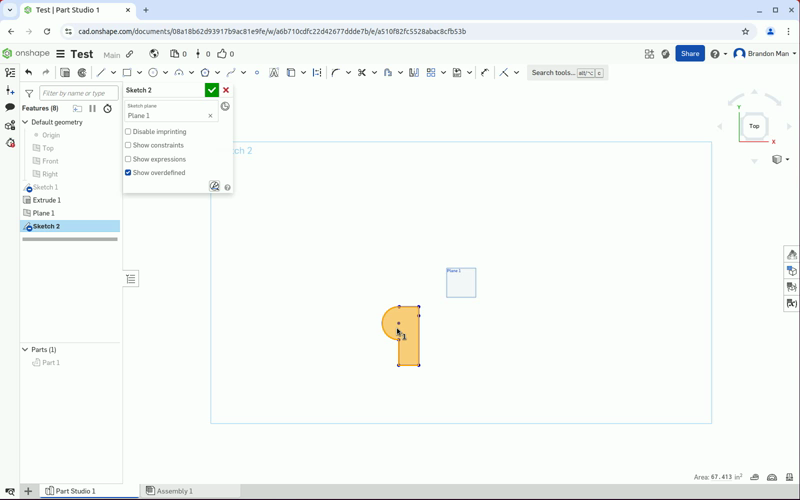
mouse_move(73, 352)
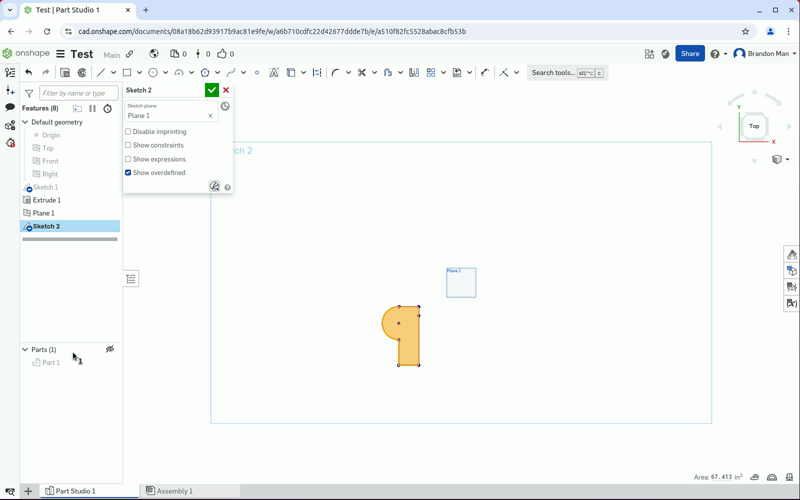
key(shift+y)
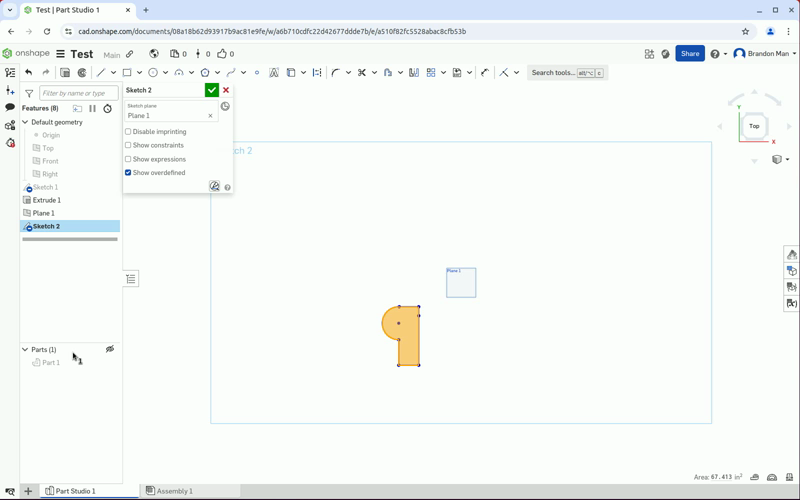
key(shift+e)
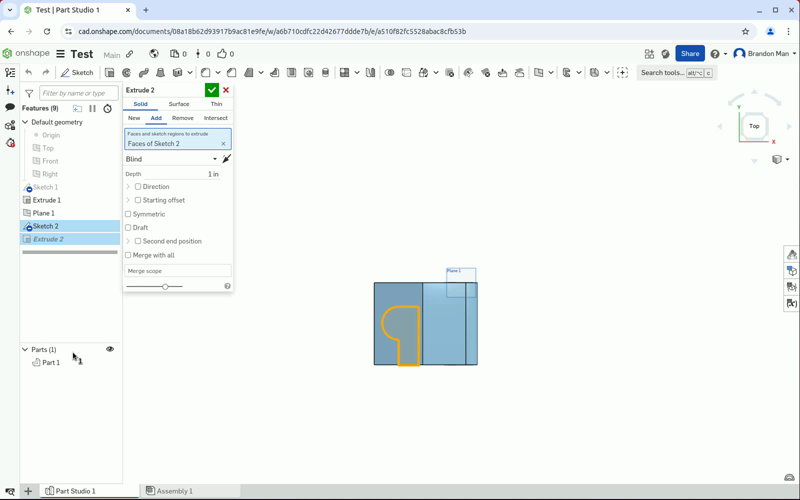
mouse_move(143, 106)
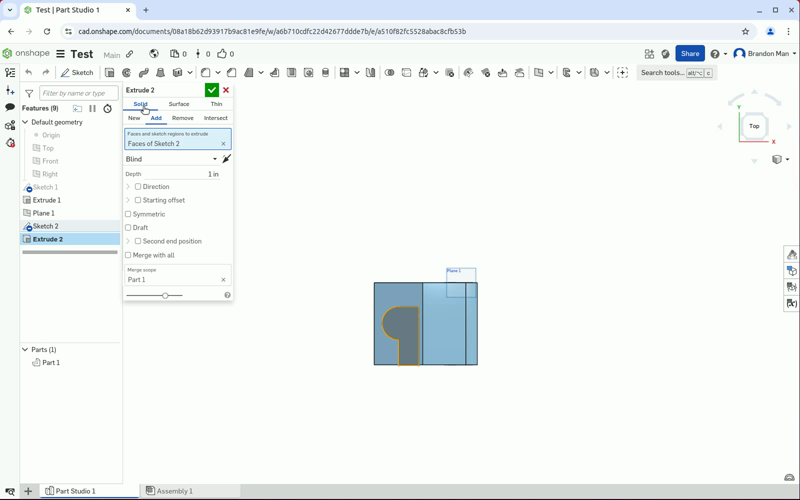
click(143, 106)
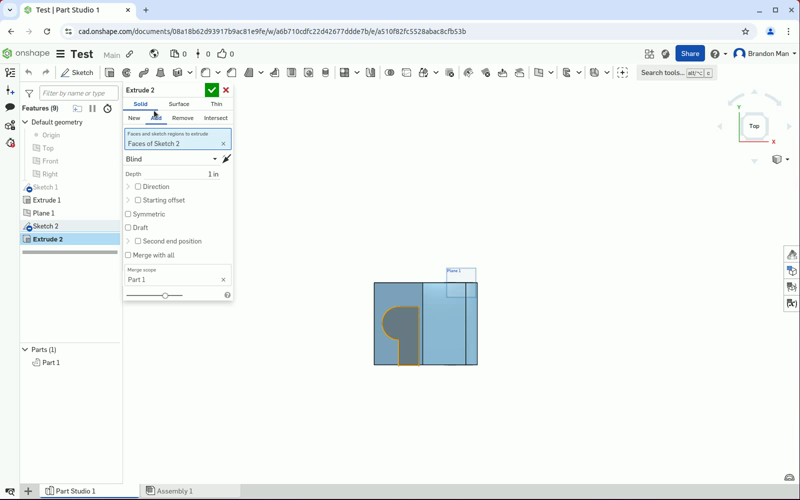
mouse_move(186, 120)
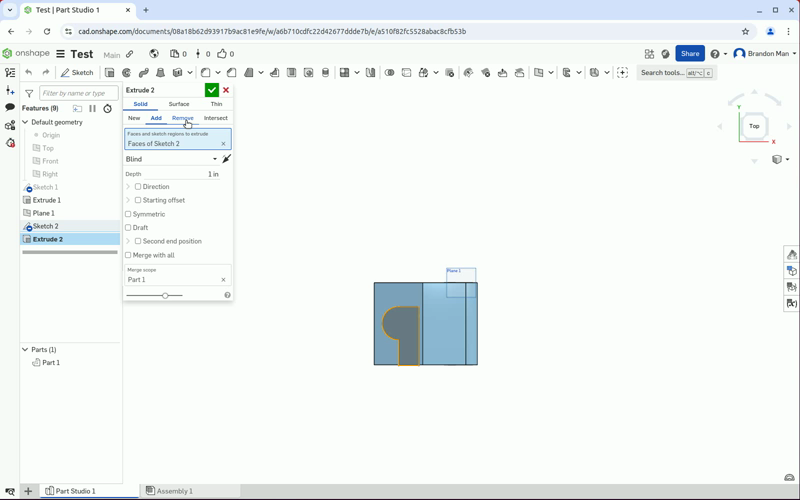
click(186, 120)
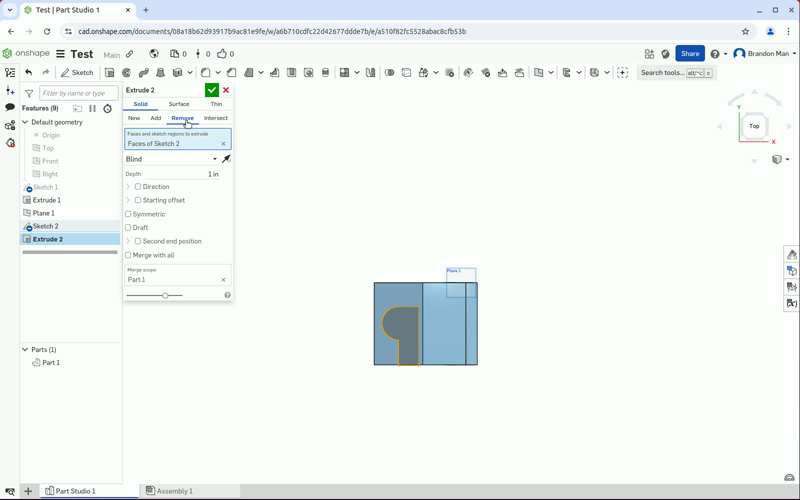
key(tab, 4)
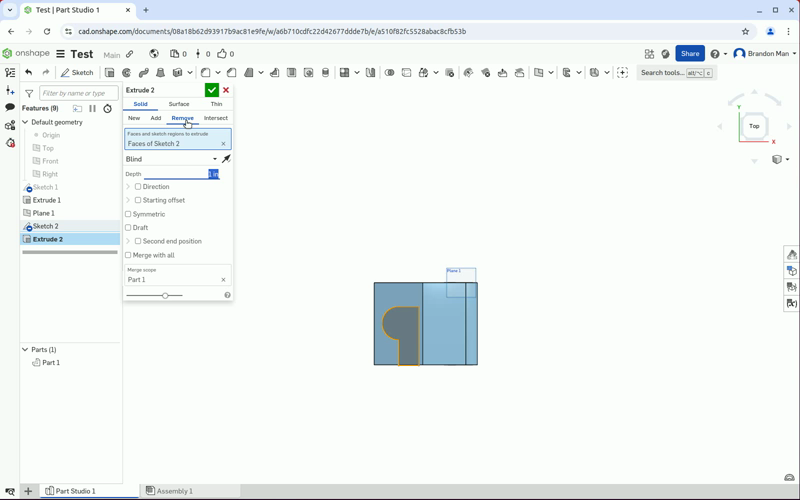
text(8.425)
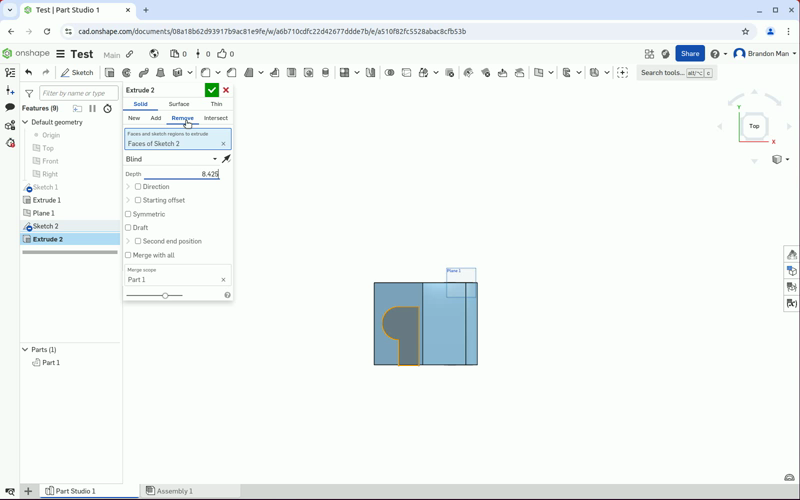
key(tab, 6)
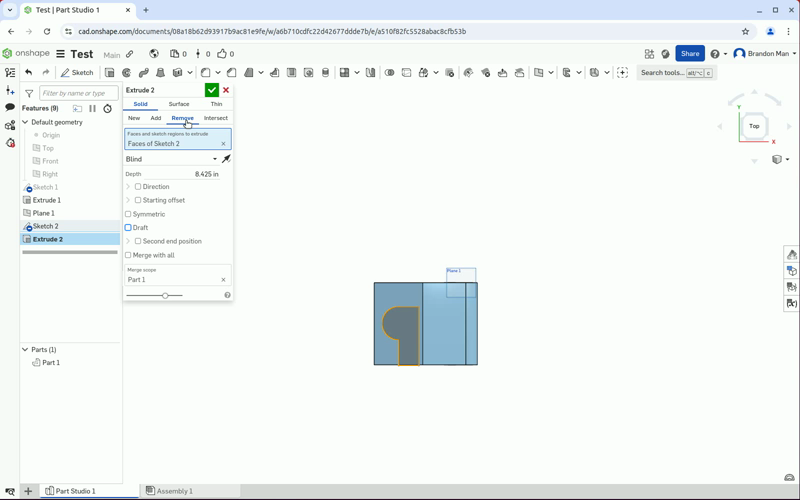
key(space)
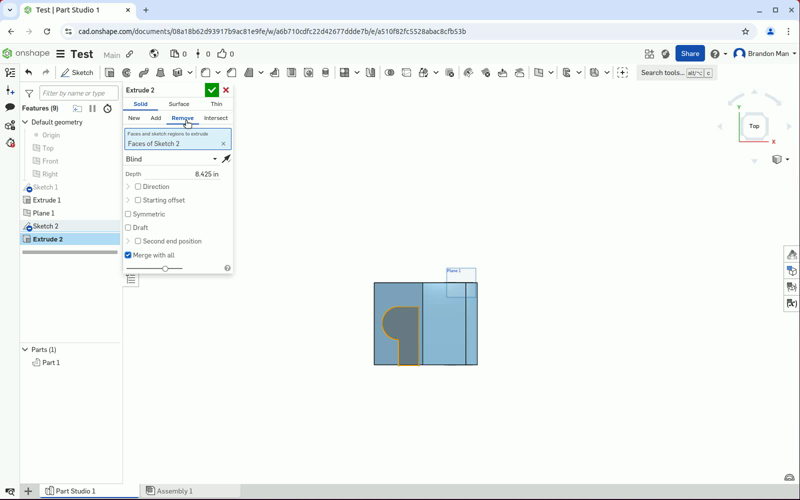
key(enter)
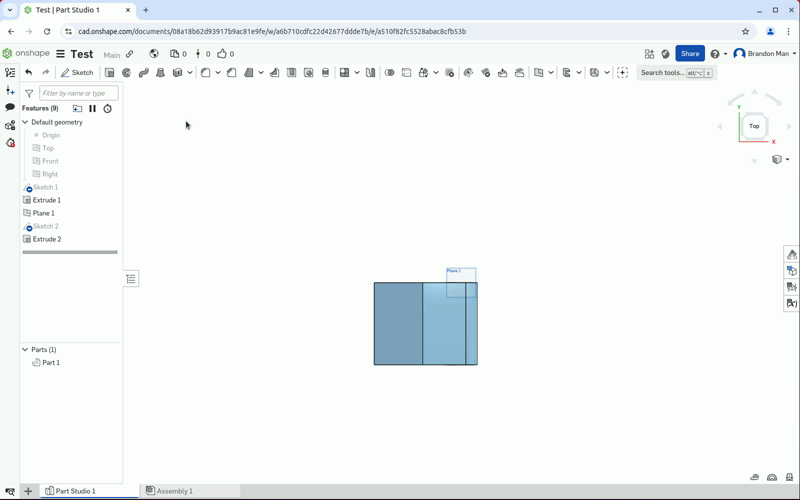
key(shift+h)
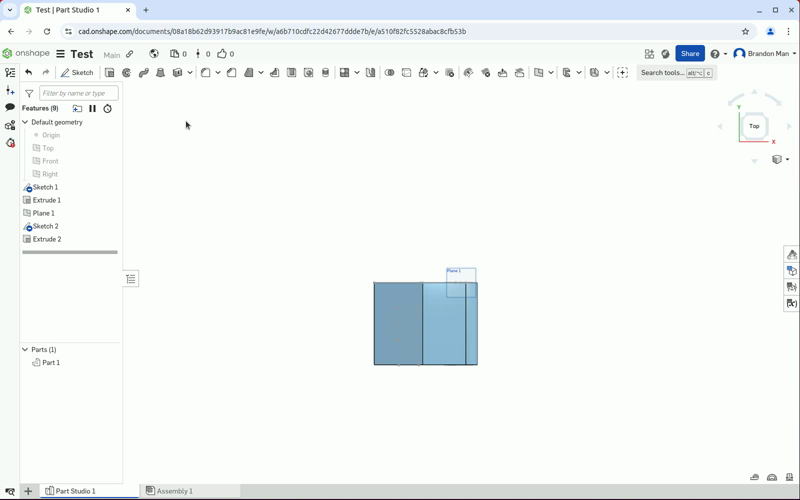
key(shift+h)
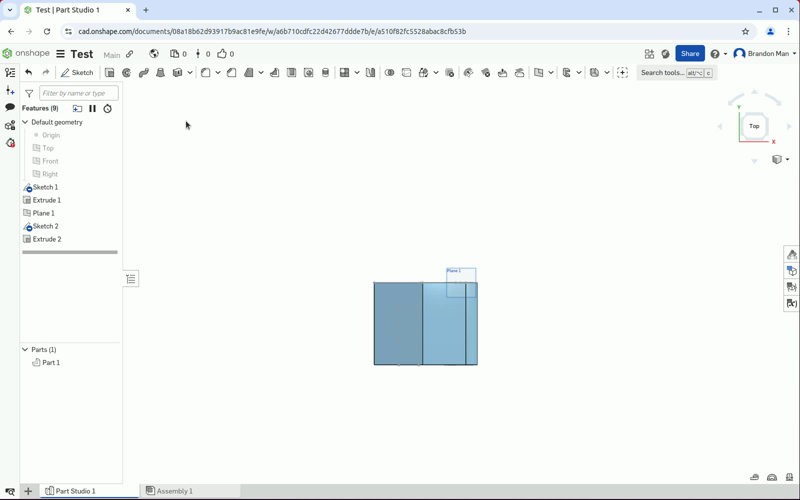
key(shift+7)
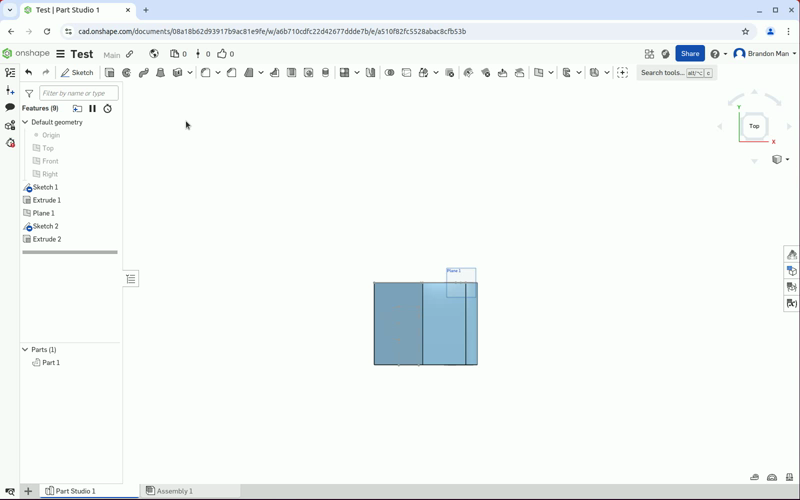
key(up, 3)
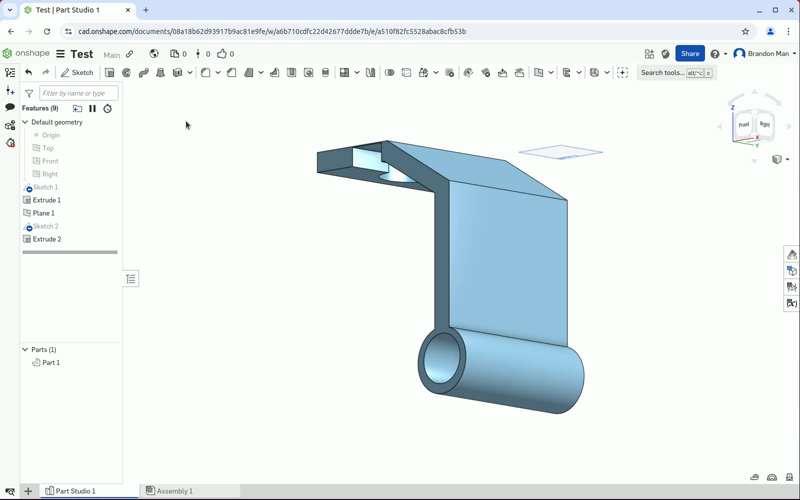
key(left, 3)
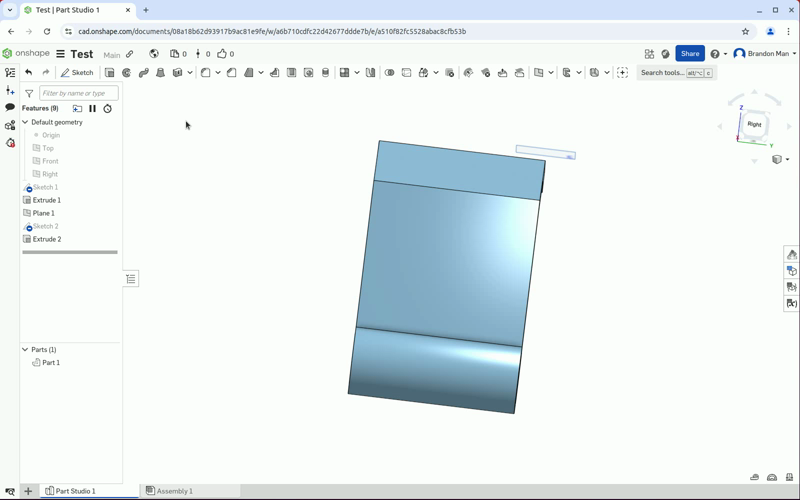
key(right, 3)
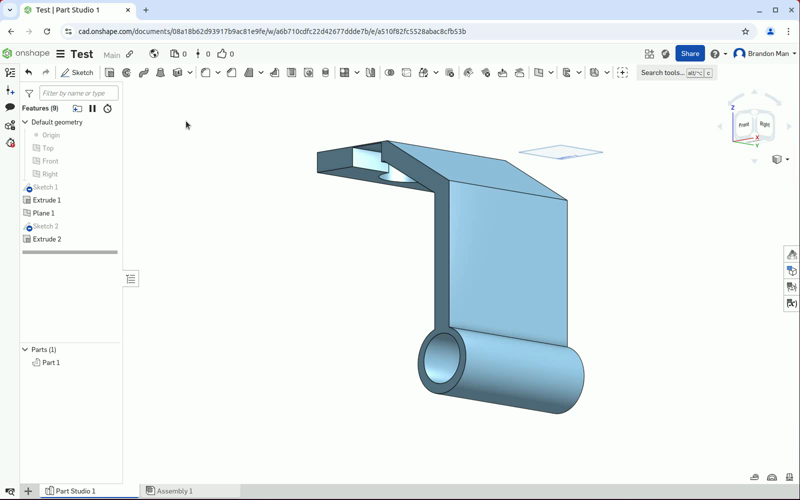
key(down, 3)
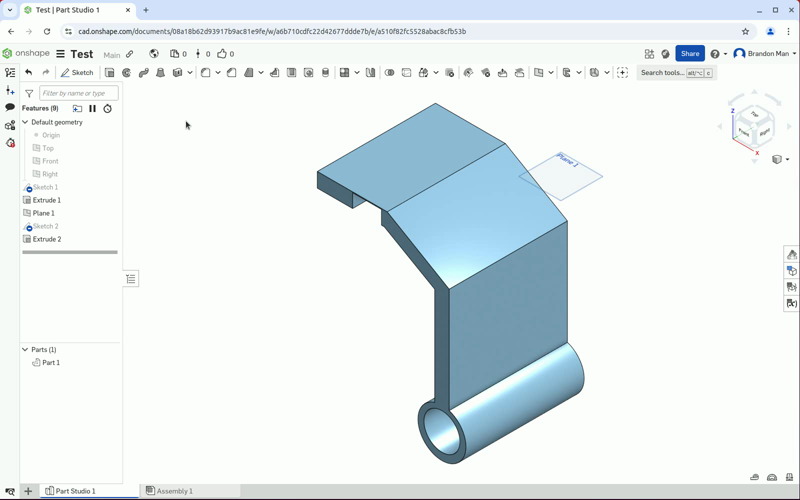
mouse_move(73, 189)
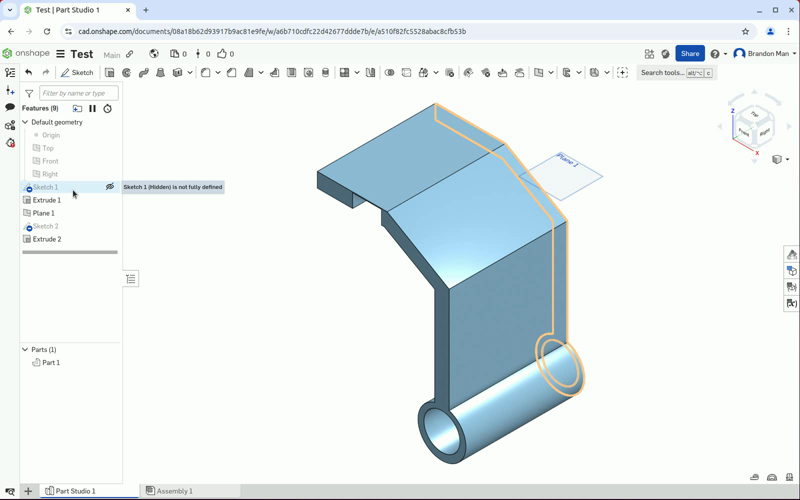
click(73, 189)